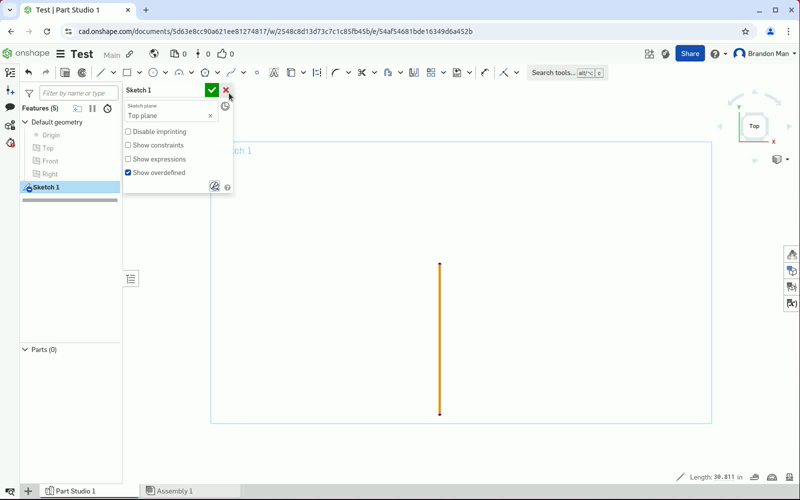
key(shift+h)
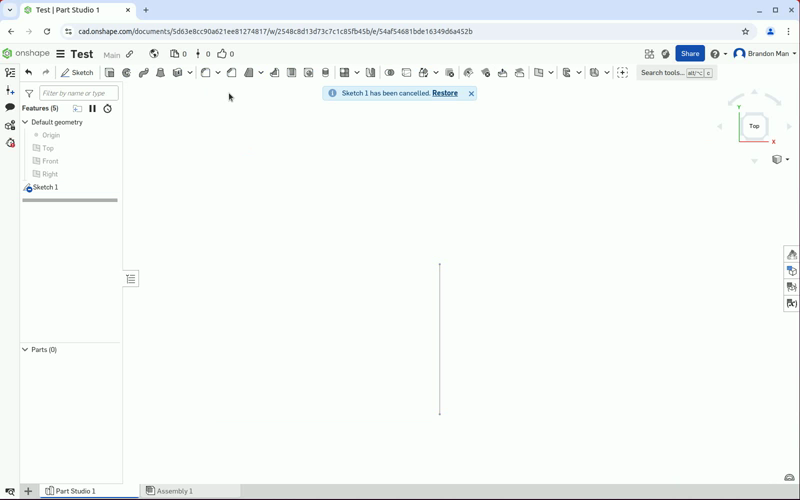
key(shift+s)
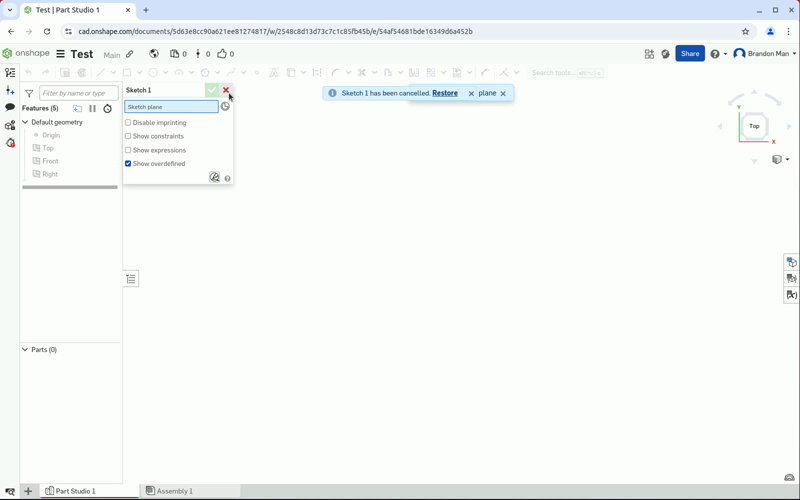
mouse_move(73, 150)
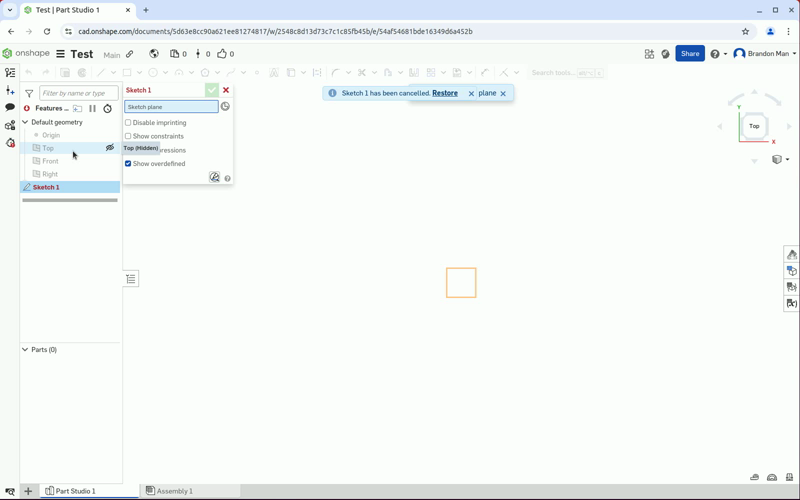
click(73, 150)
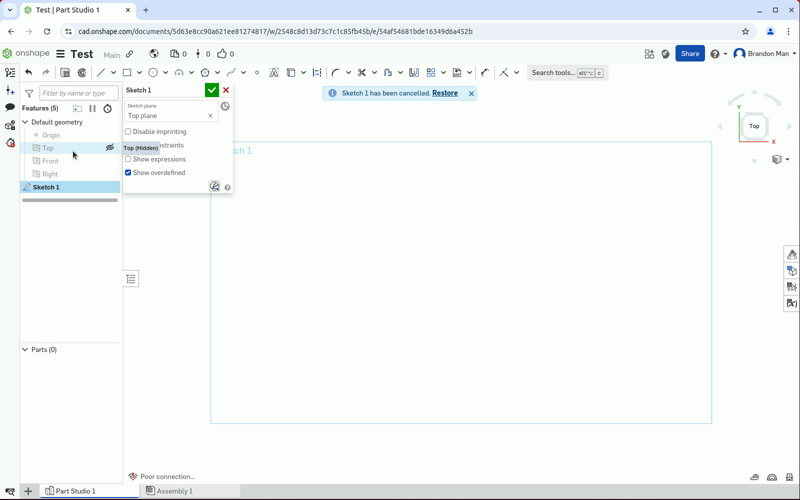
mouse_move(73, 352)
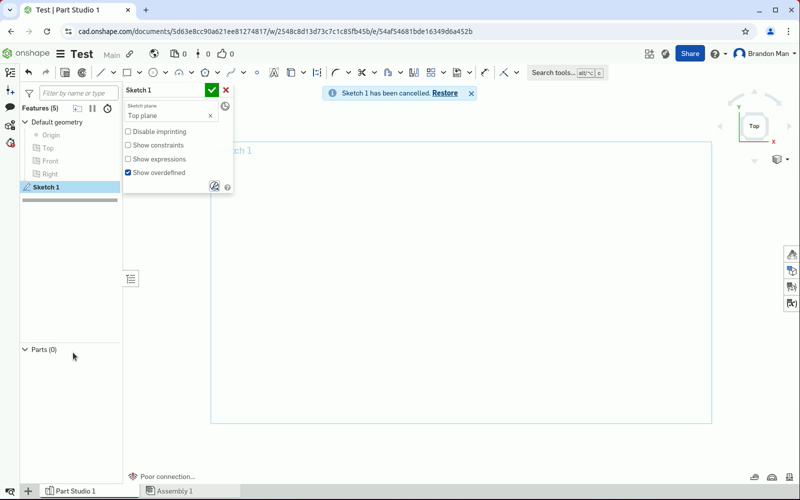
key(y)
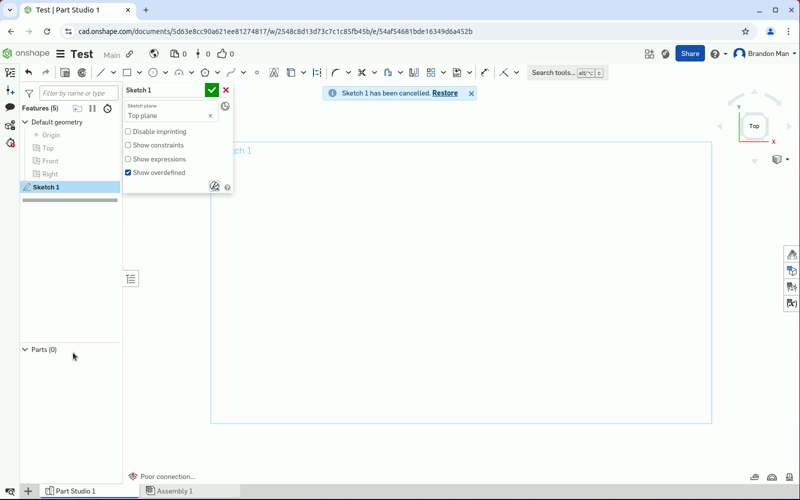
key(l)
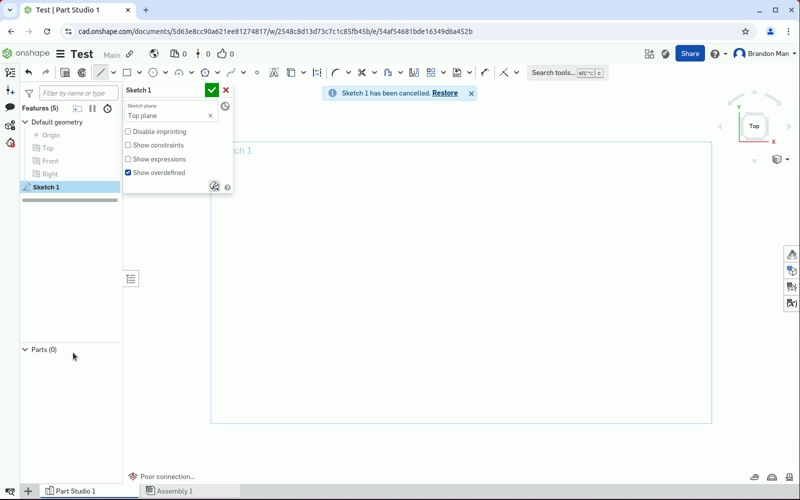
key_down(shift)
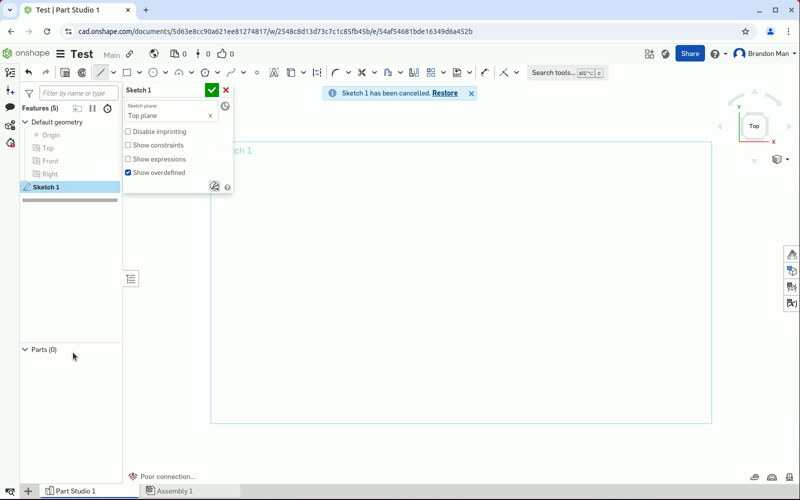
mouse_move(403, 304)
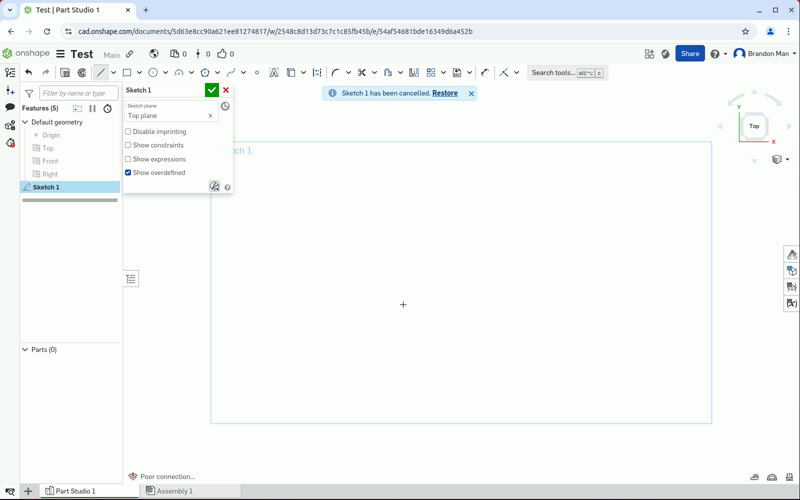
click(403, 304)
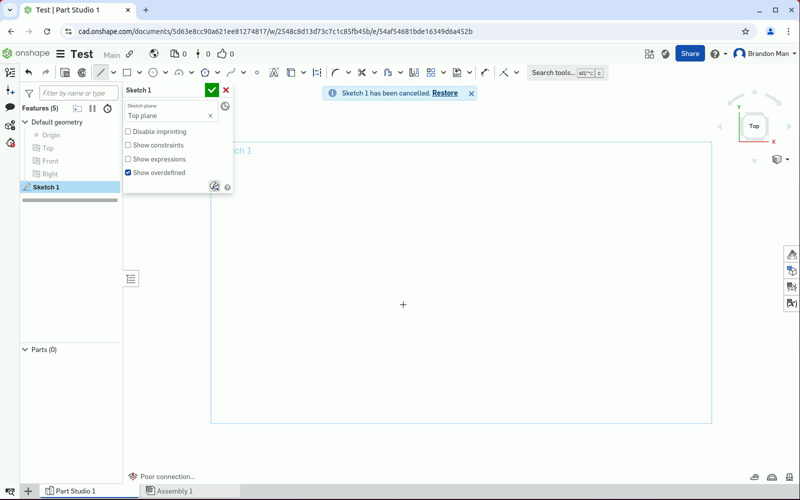
key_up(shift)
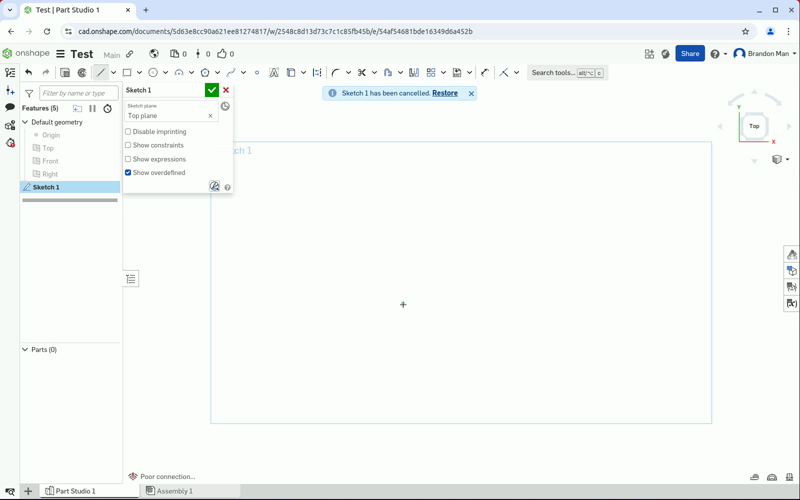
key_down(shift)
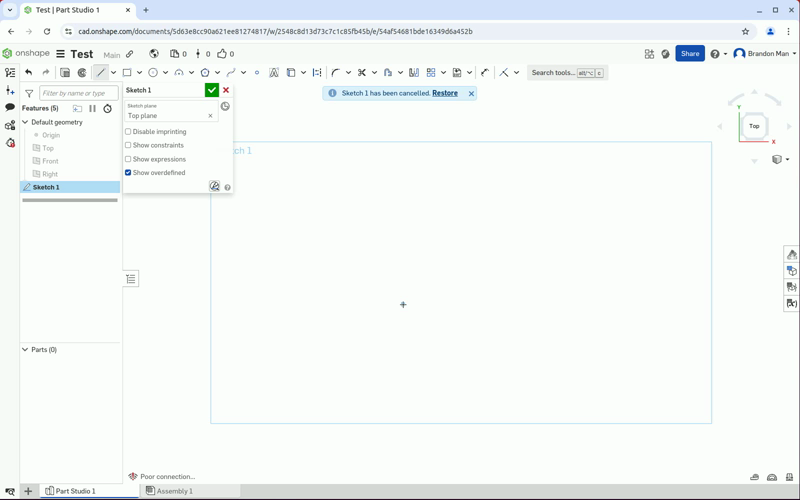
mouse_move(433, 304)
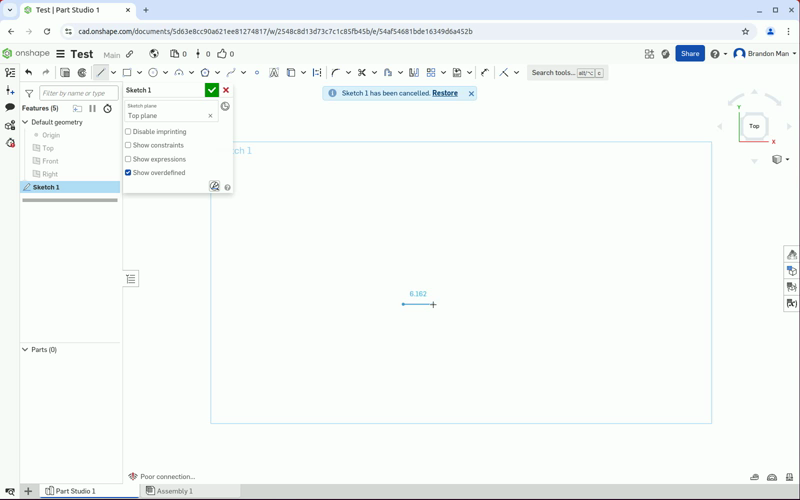
mouse_move(461, 292)
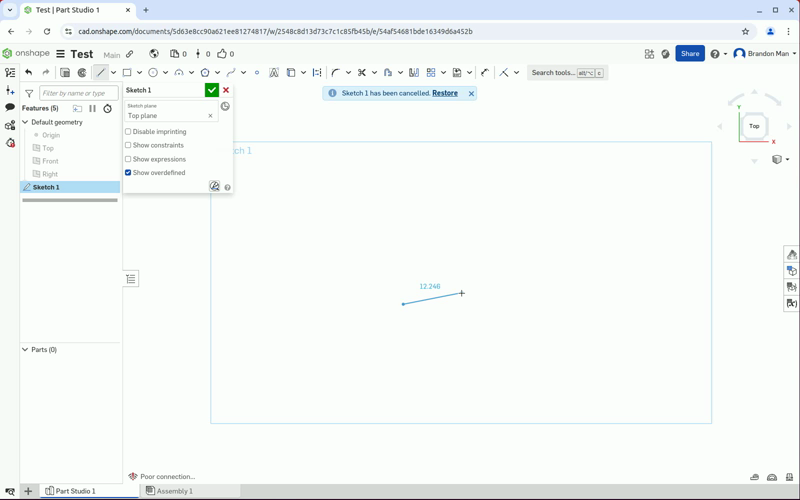
click(461, 292)
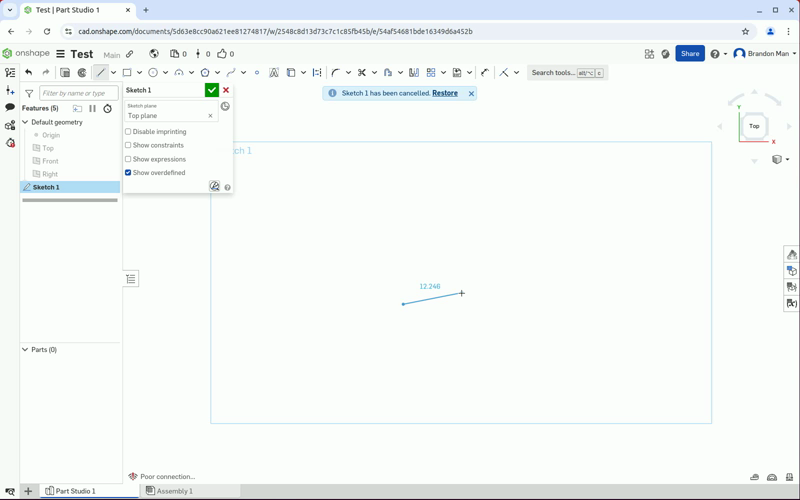
key_up(shift)
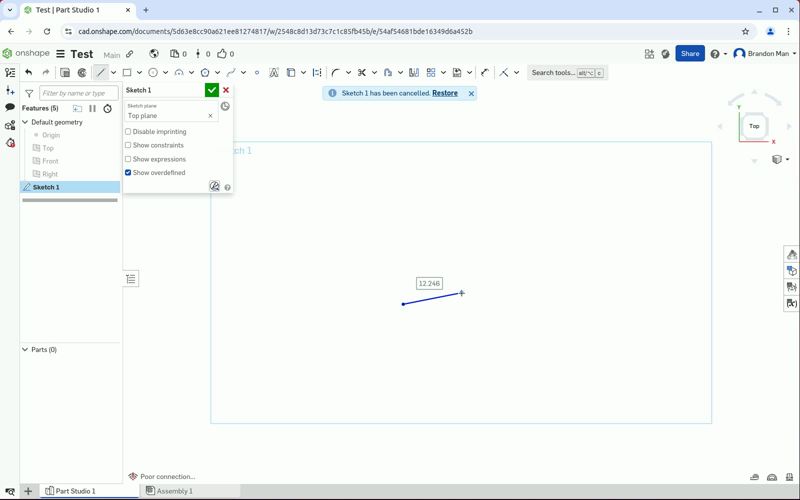
key_down(shift)
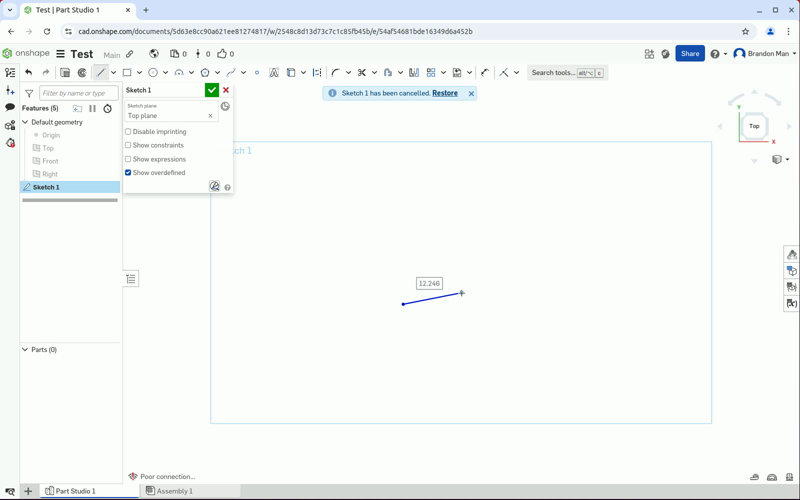
mouse_move(557, 309)
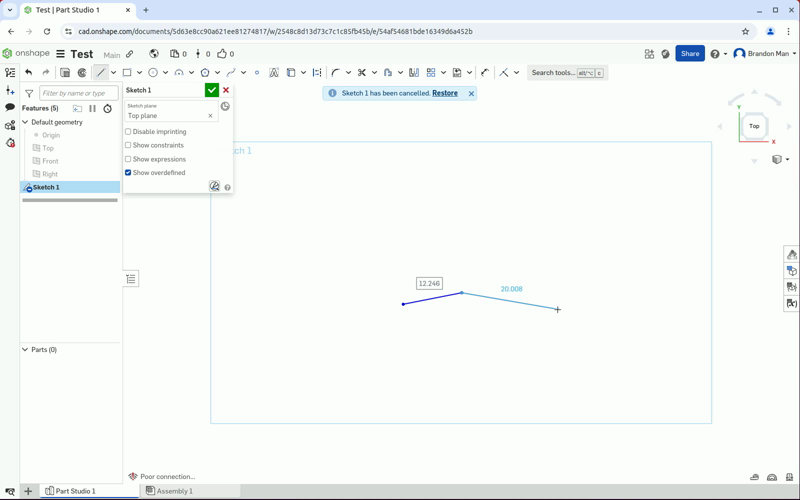
click(557, 309)
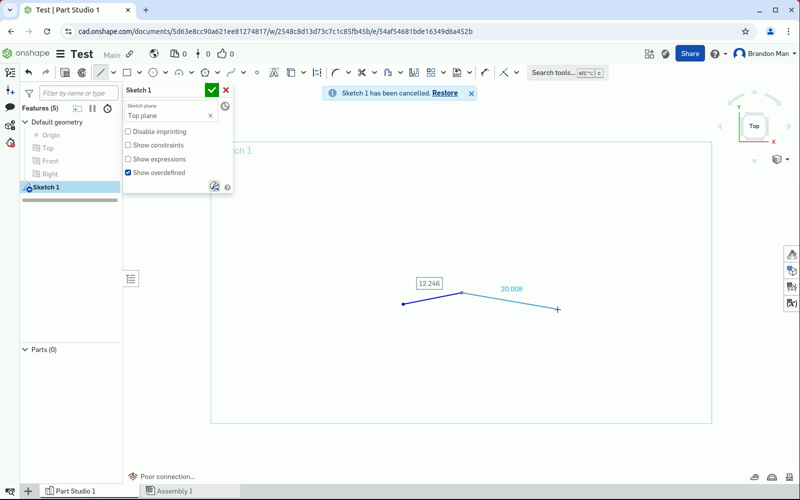
key_up(shift)
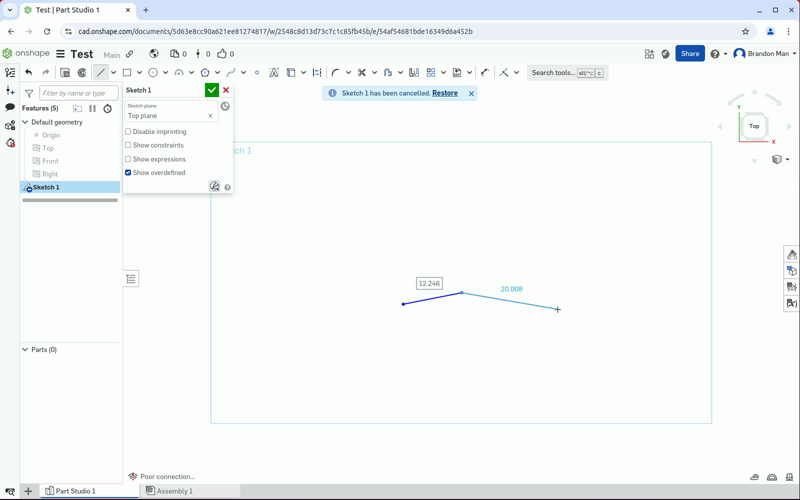
key_down(shift)
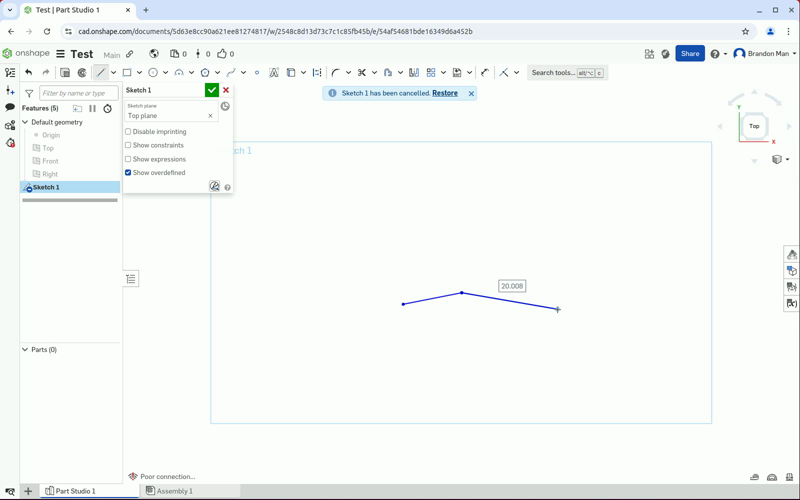
mouse_move(461, 170)
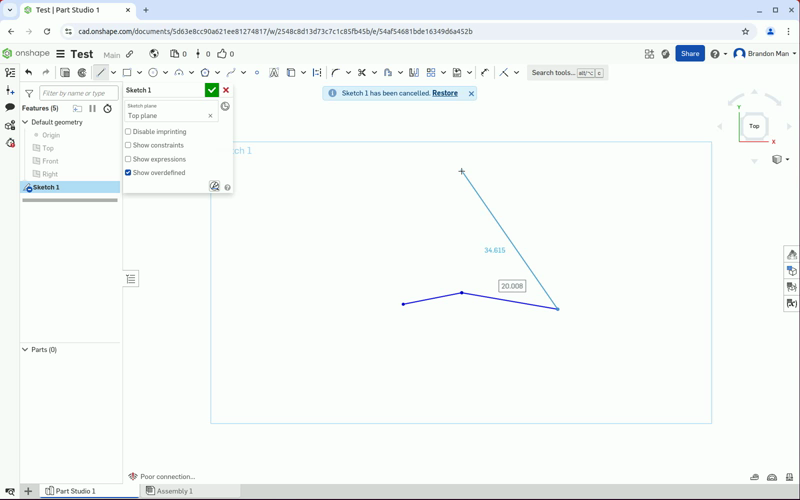
click(461, 170)
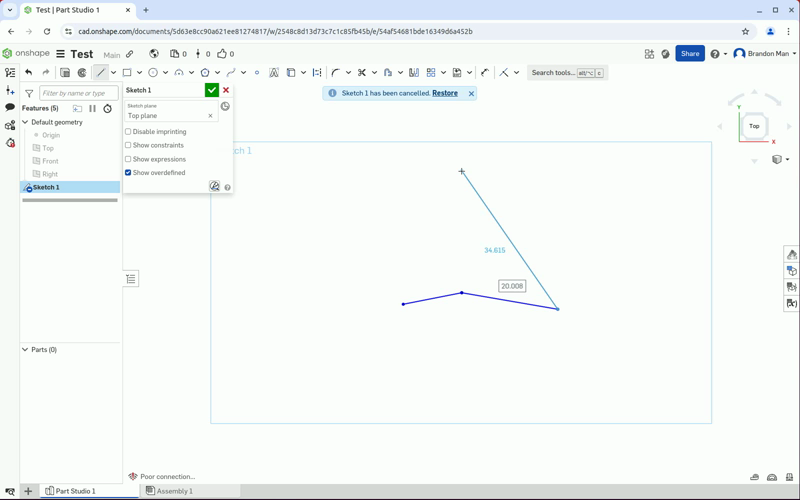
key_up(shift)
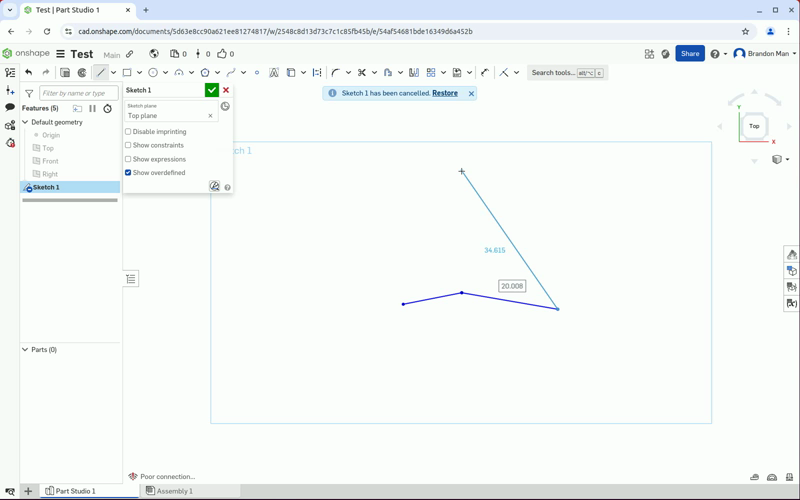
key_down(shift)
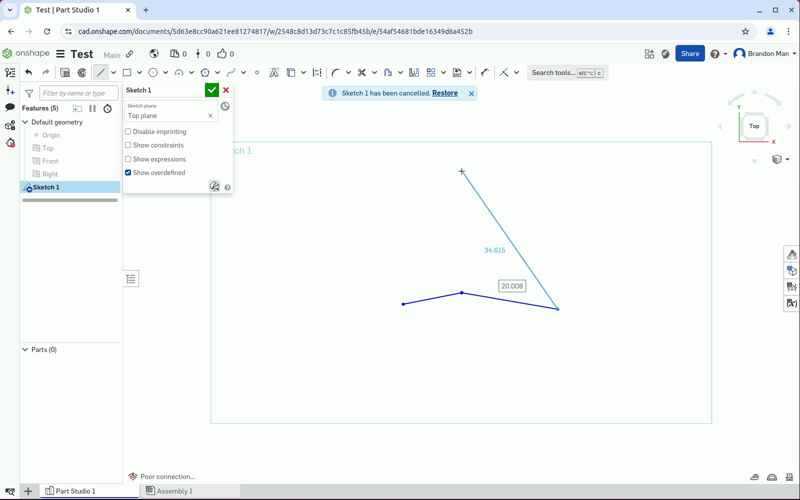
mouse_move(426, 250)
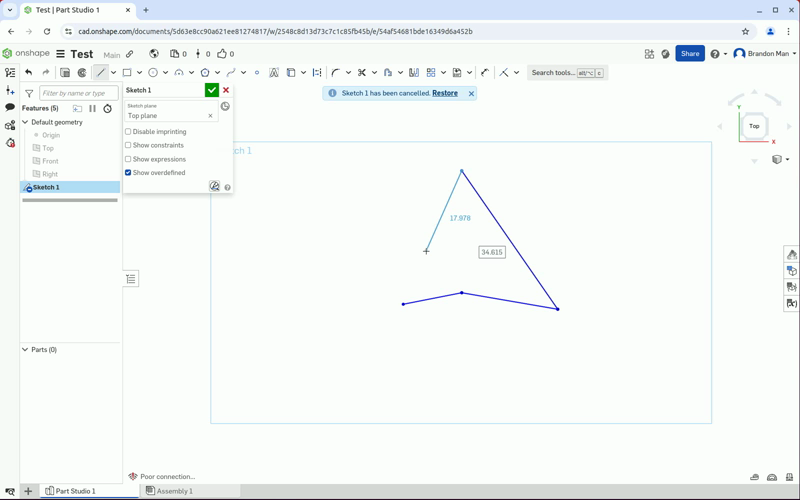
click(426, 250)
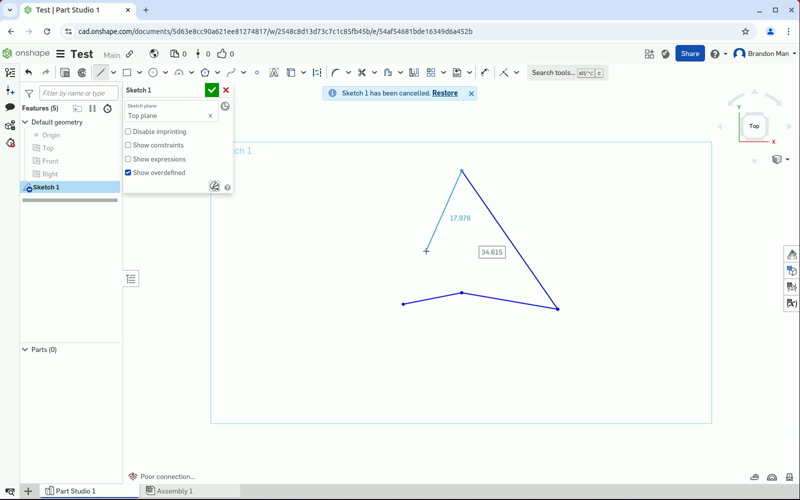
key_up(shift)
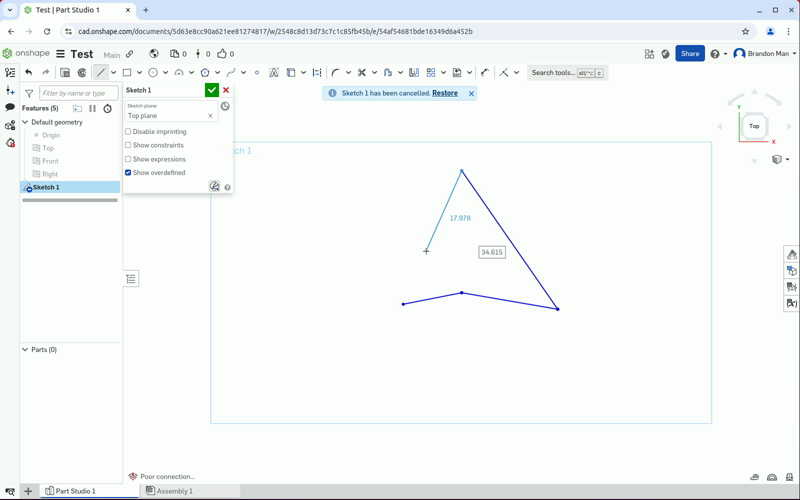
key_down(shift)
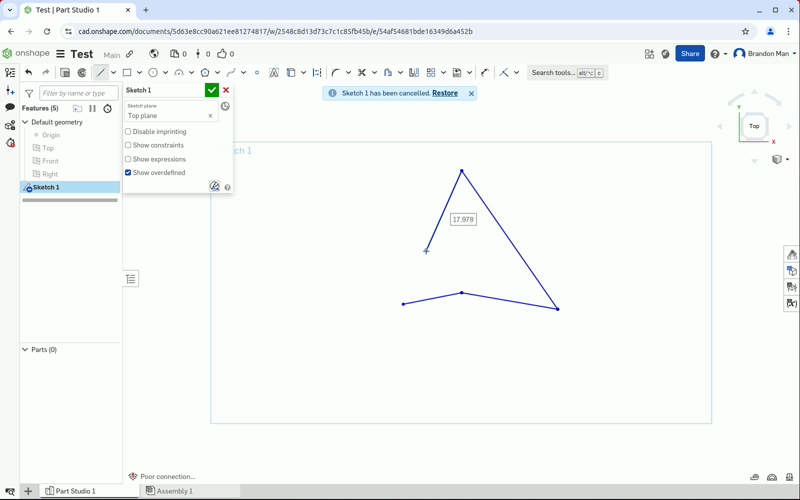
mouse_move(456, 250)
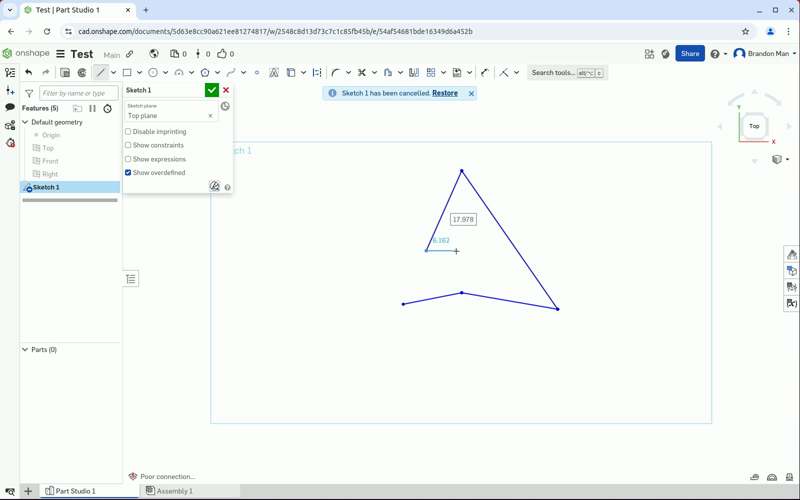
mouse_move(408, 291)
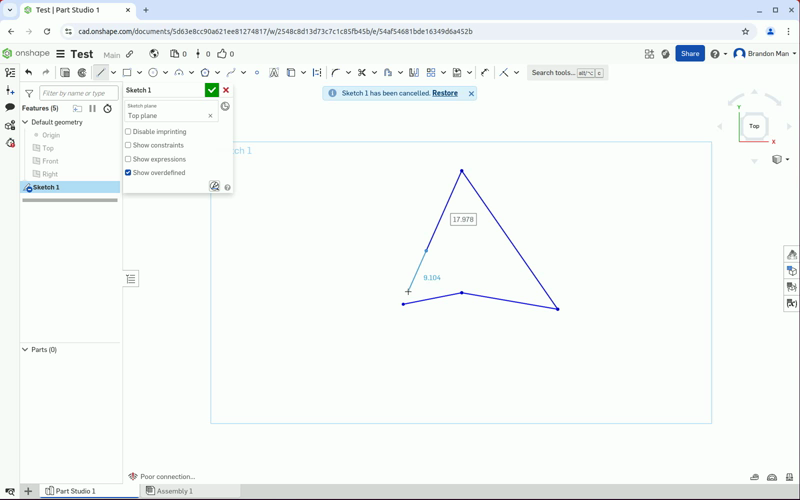
click(408, 291)
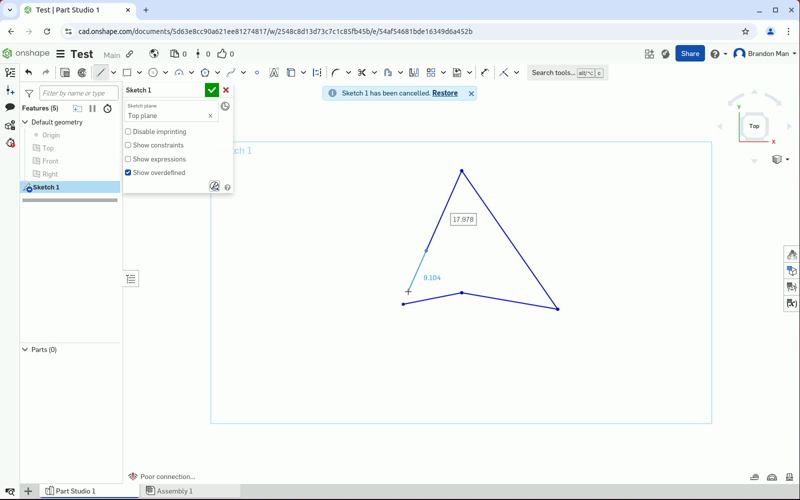
key_up(shift)
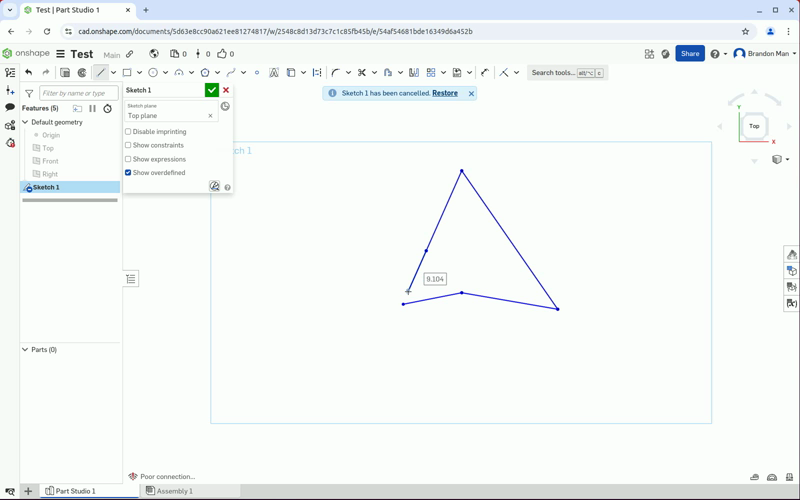
mouse_move(438, 291)
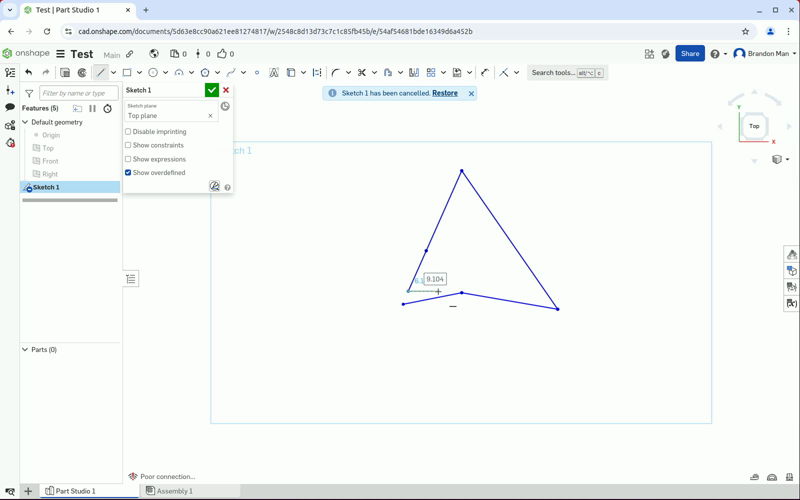
key_down(shift)
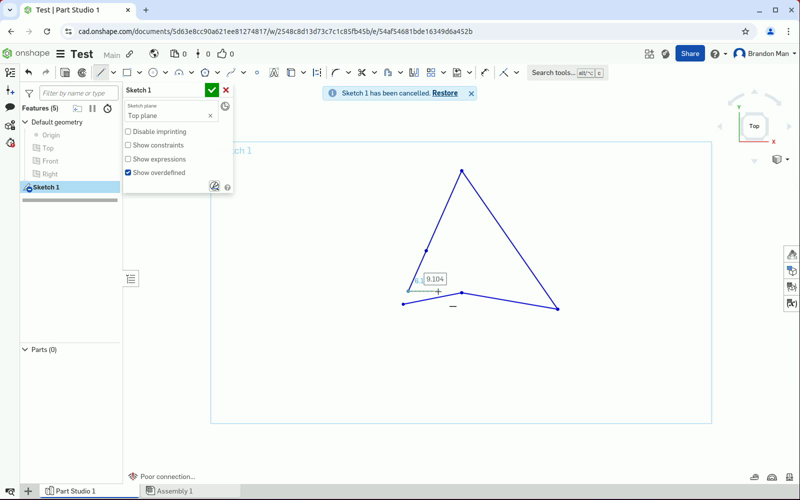
mouse_move(403, 304)
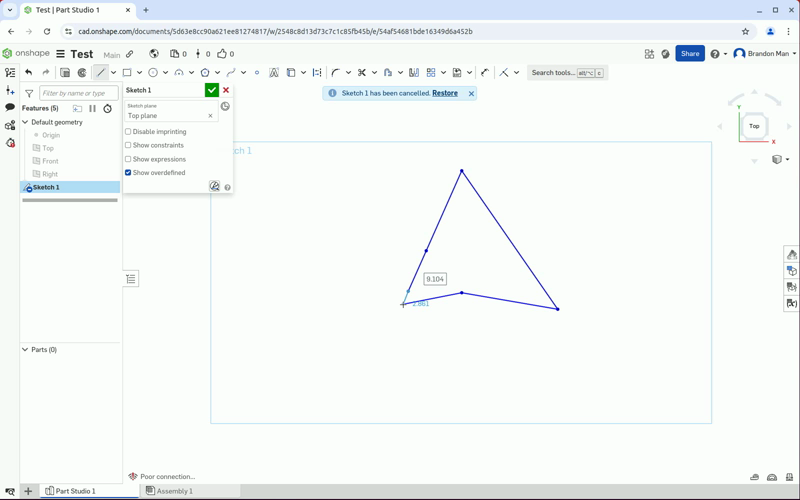
key_up(shift)
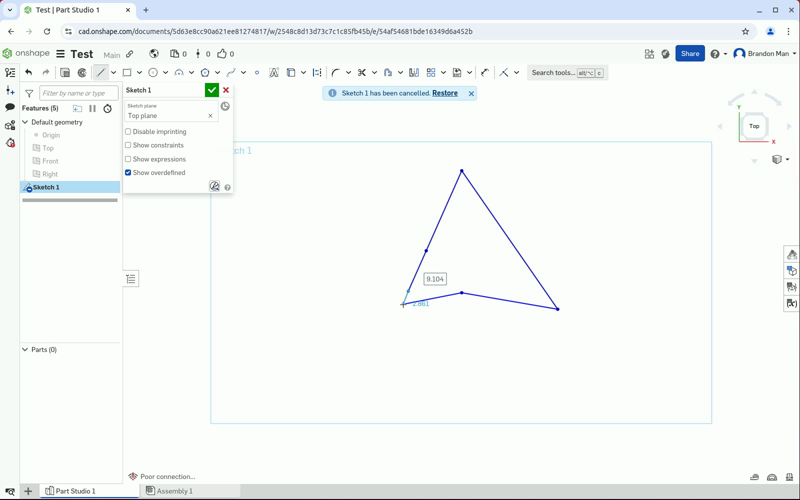
click(403, 304)
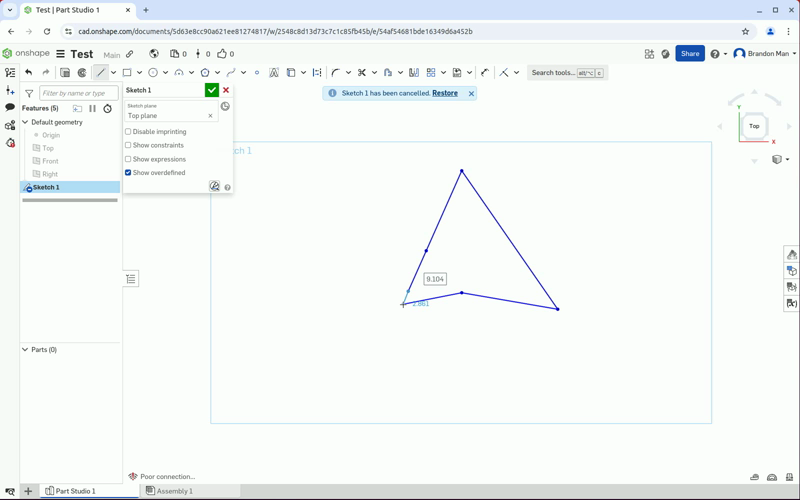
key(esc)
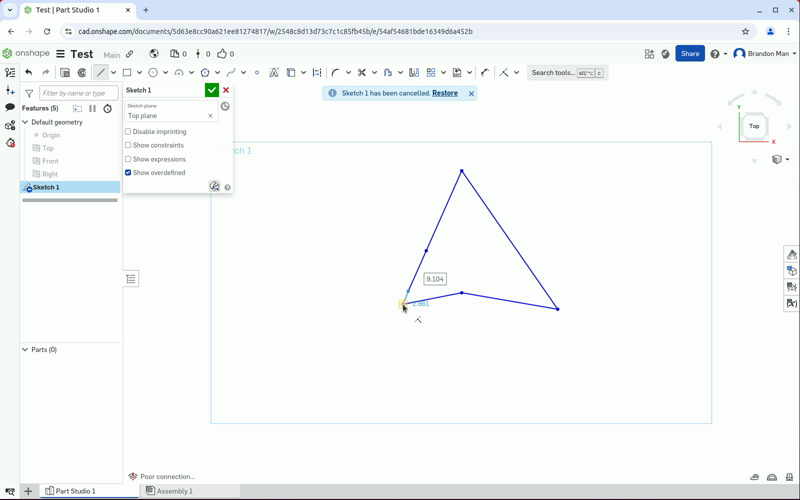
key(c)
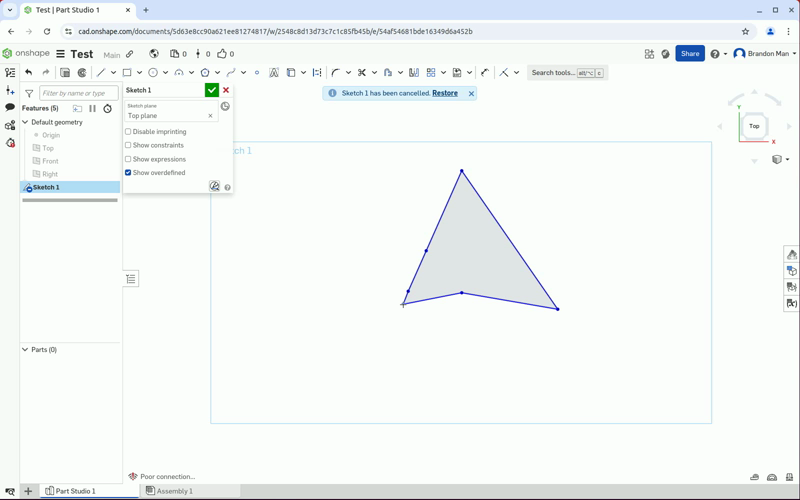
key_down(shift)
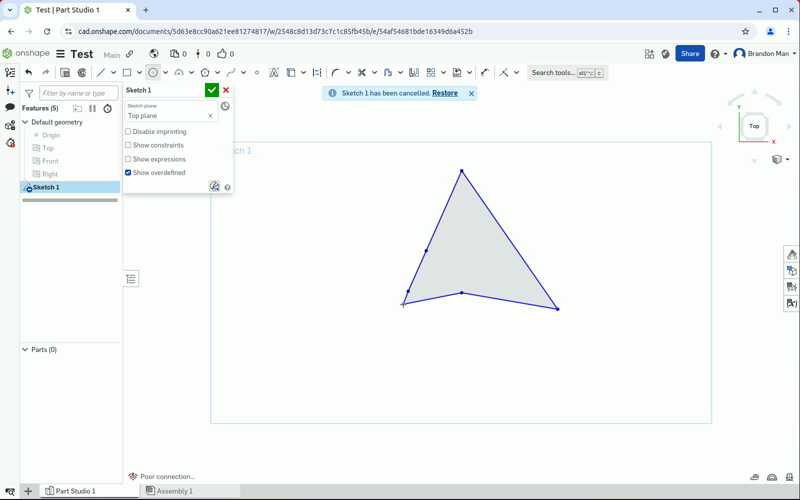
mouse_move(422, 287)
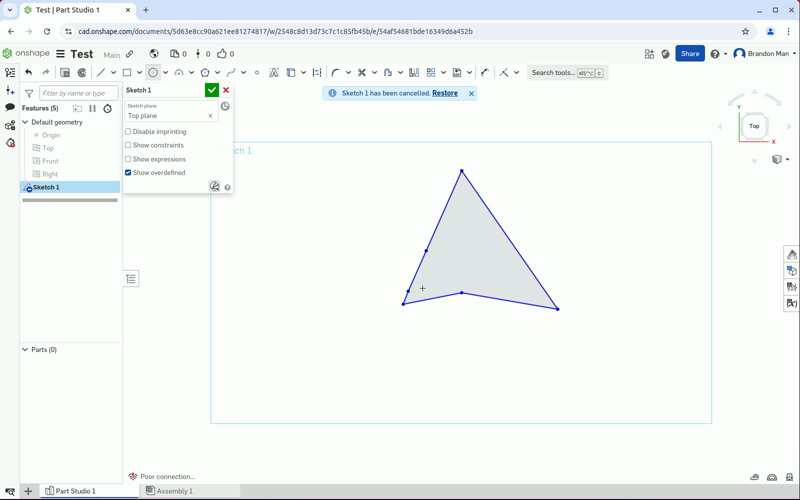
click(422, 287)
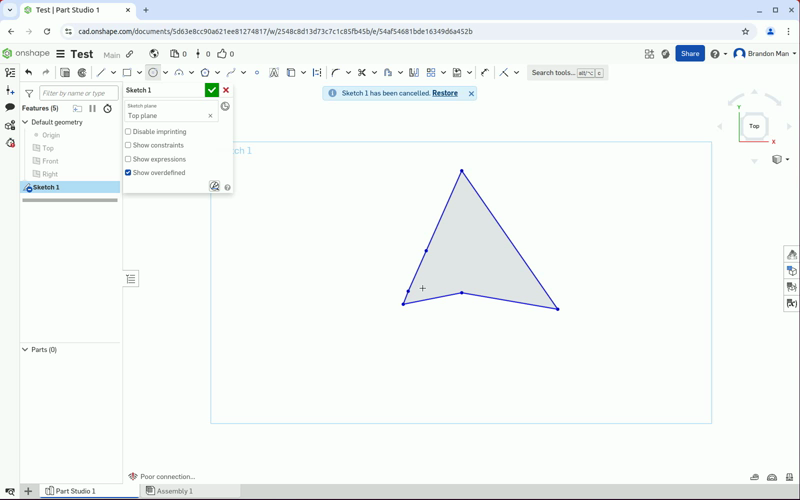
key_up(shift)
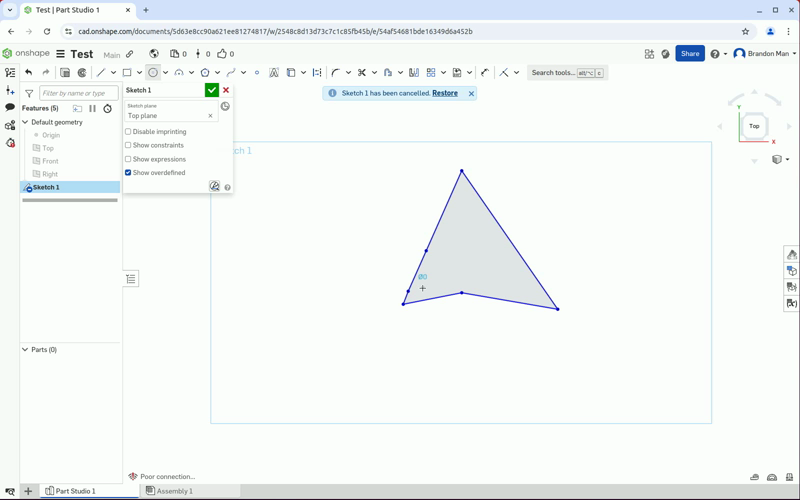
mouse_move(430, 287)
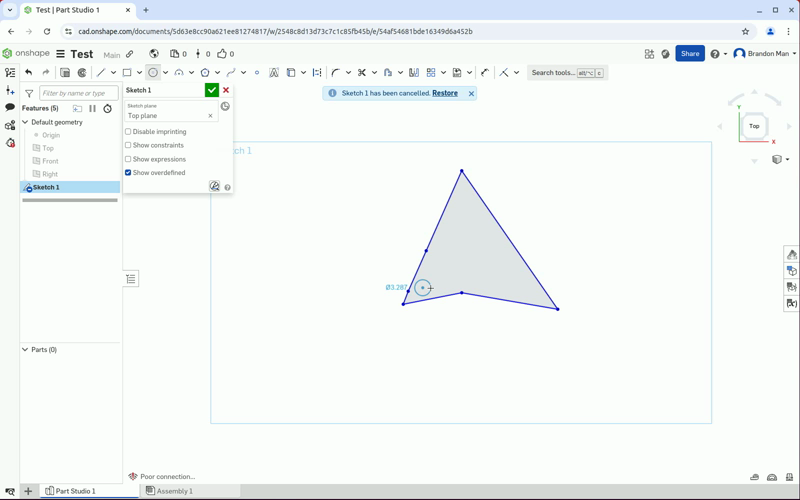
click(430, 287)
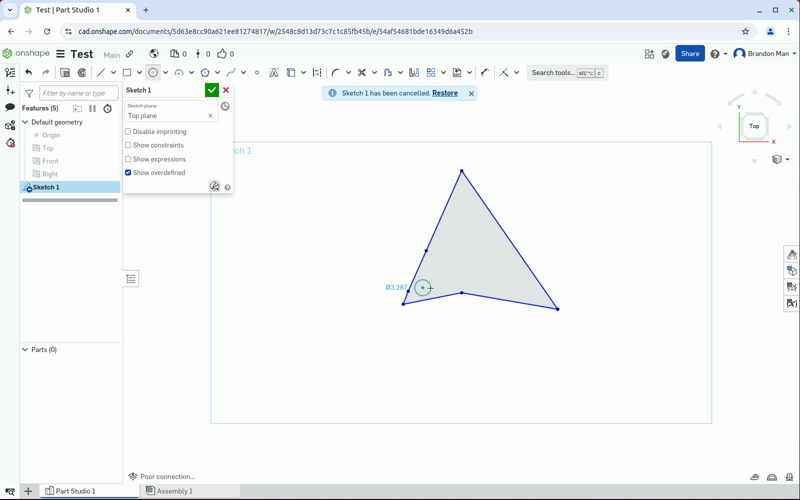
key(esc)
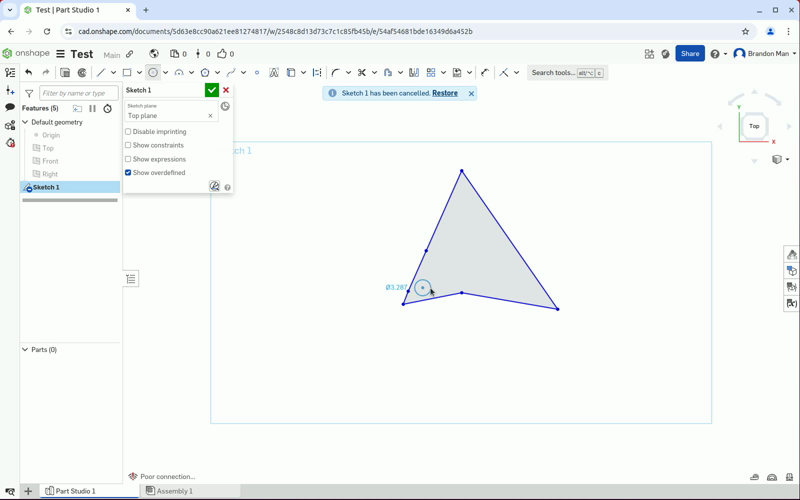
key(c)
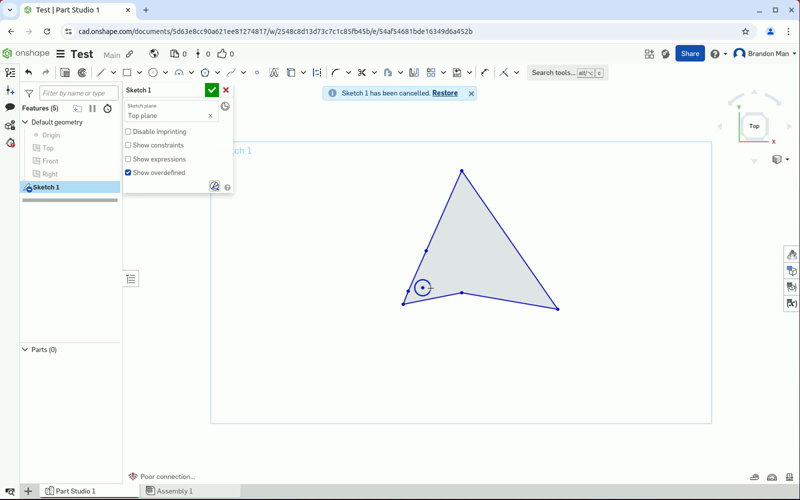
key_down(shift)
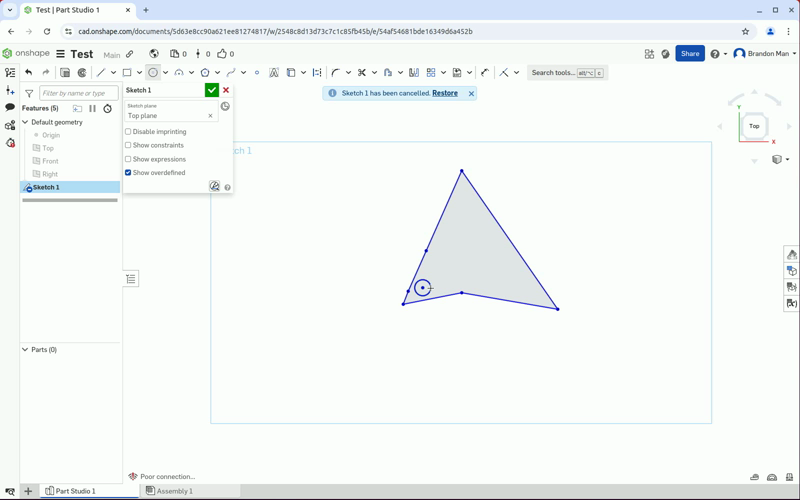
mouse_move(427, 271)
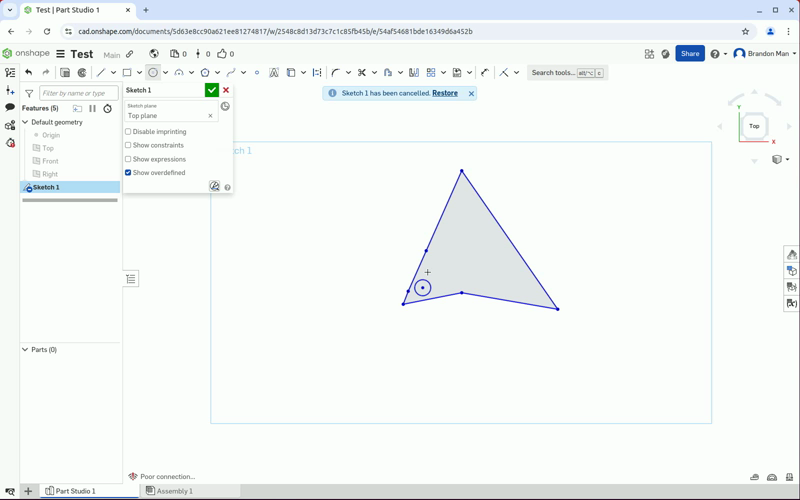
click(427, 271)
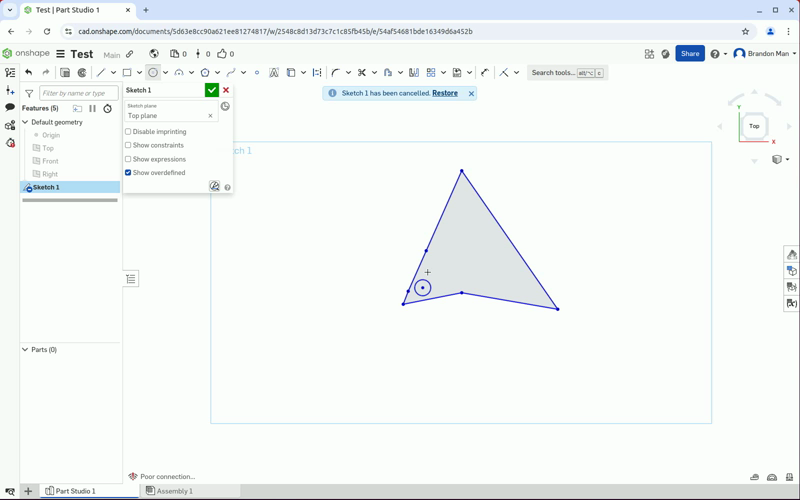
key_up(shift)
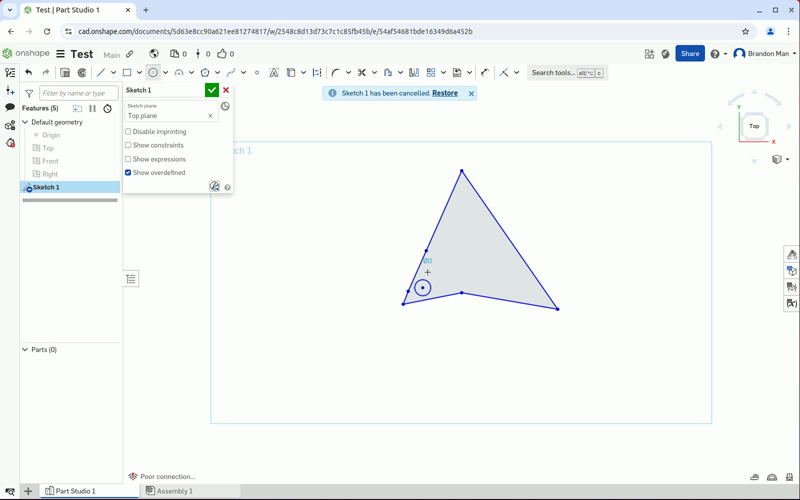
mouse_move(434, 271)
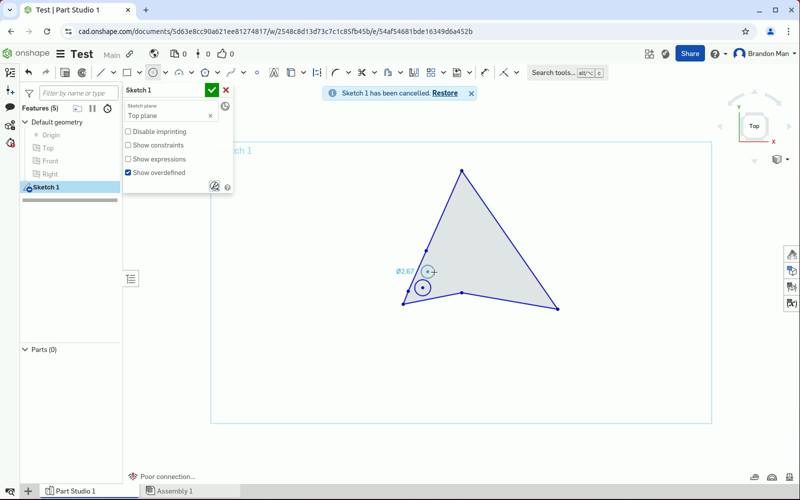
click(434, 271)
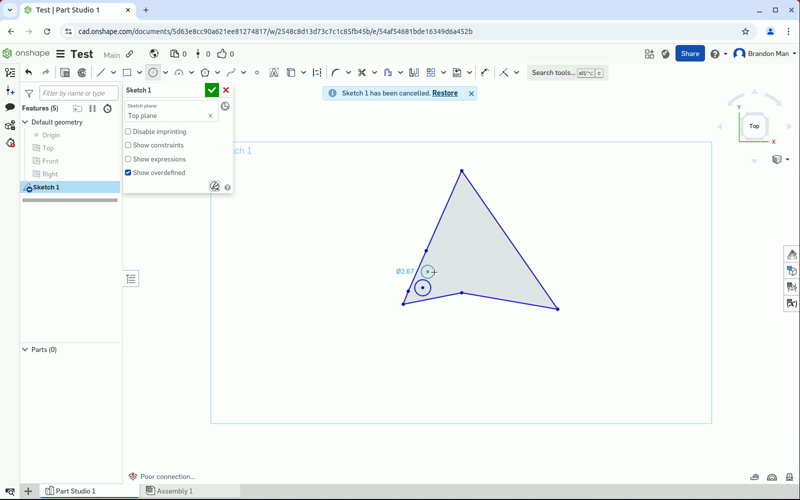
key(esc)
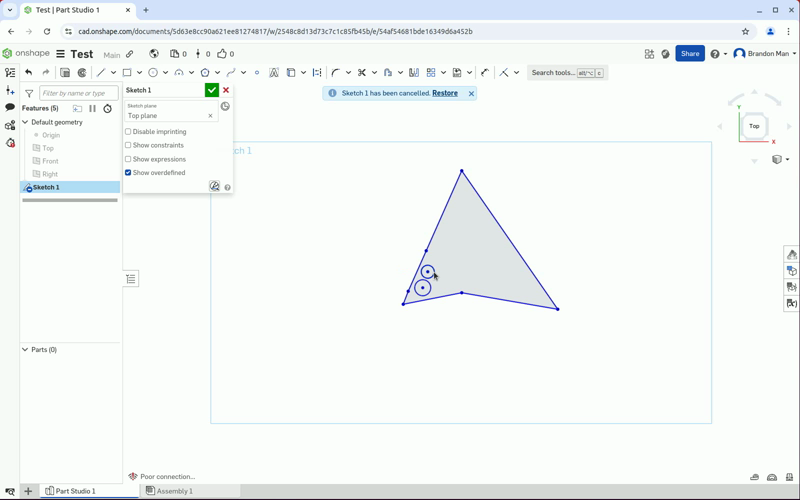
key(c)
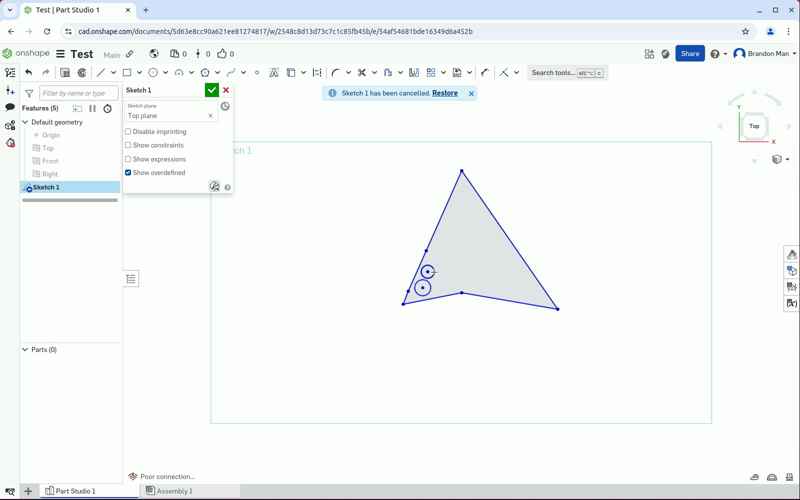
key_down(shift)
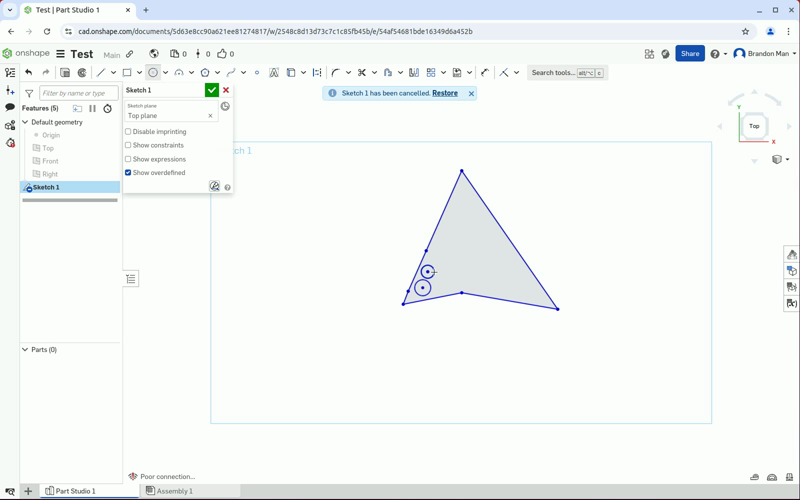
mouse_move(431, 260)
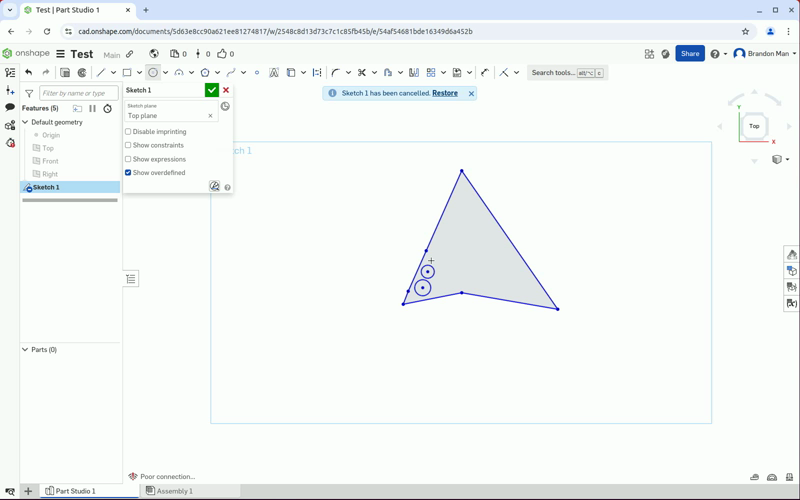
click(431, 260)
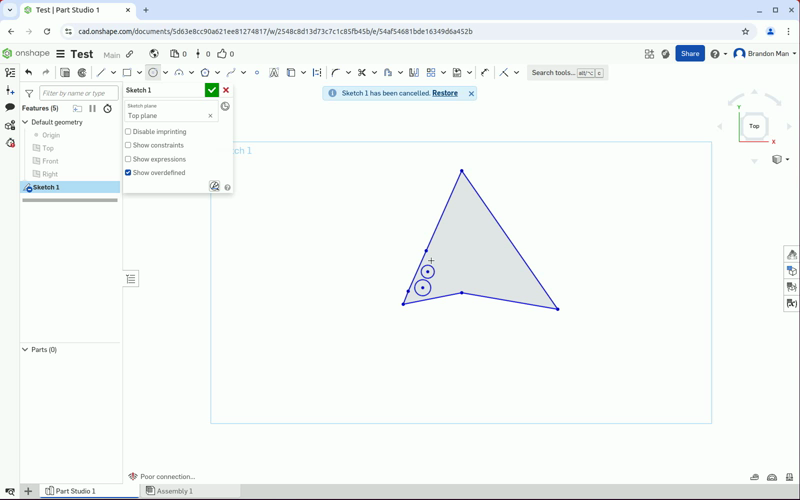
key_up(shift)
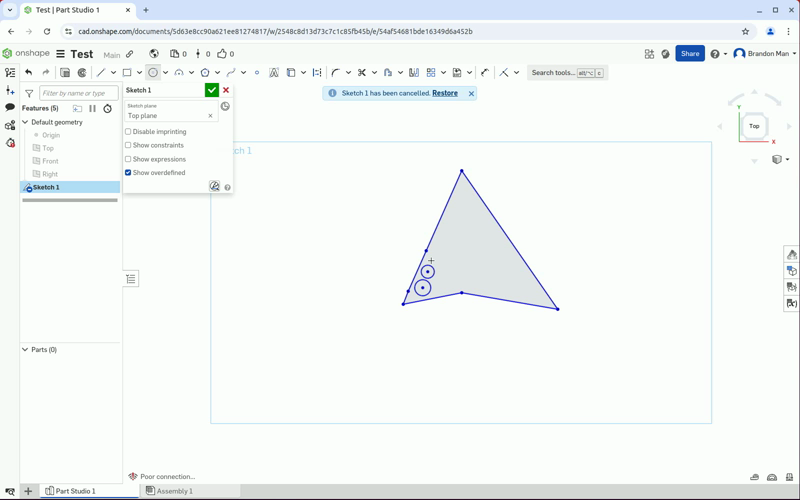
mouse_move(435, 260)
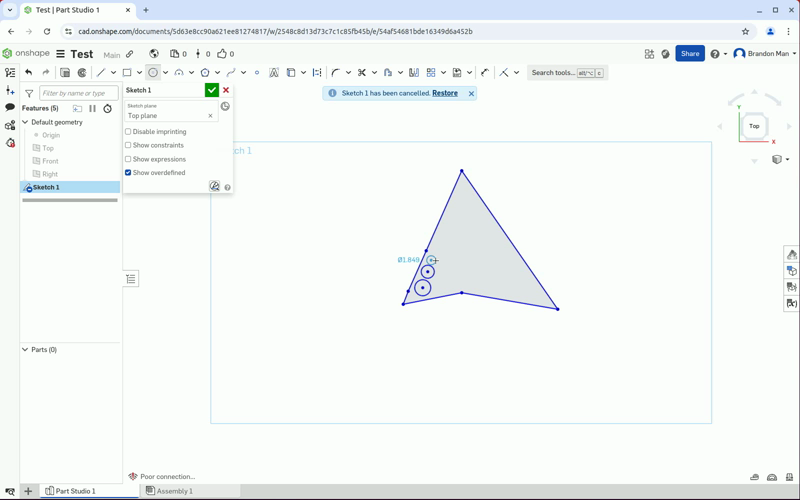
click(435, 260)
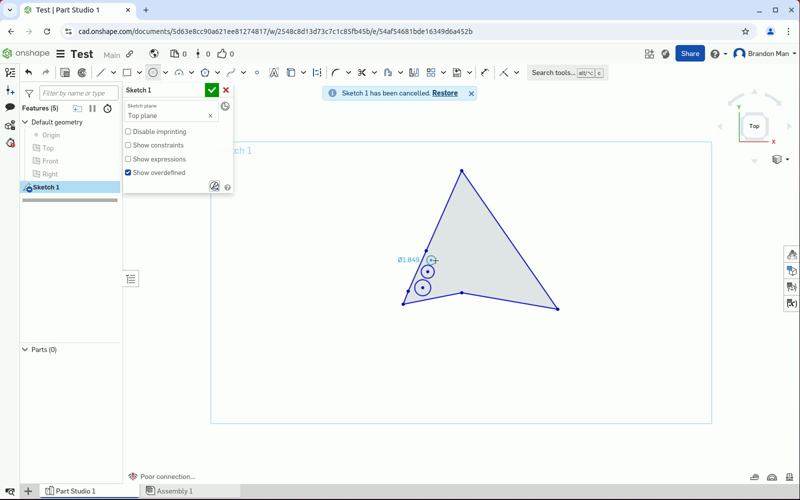
key(esc)
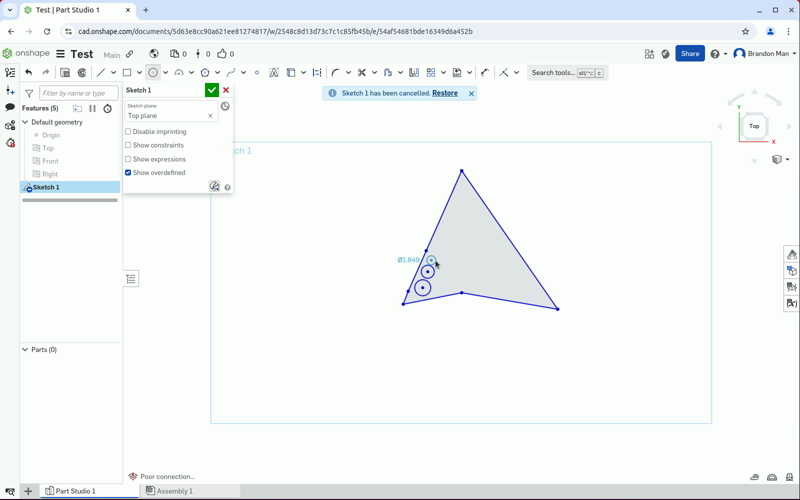
key(l)
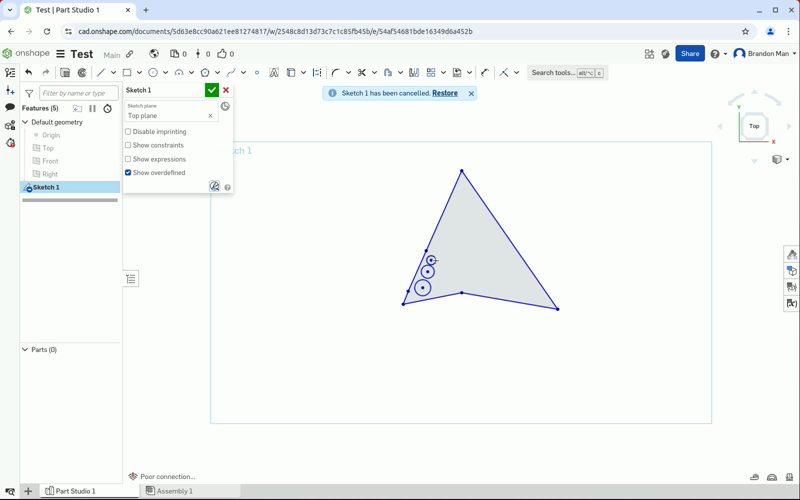
key_down(shift)
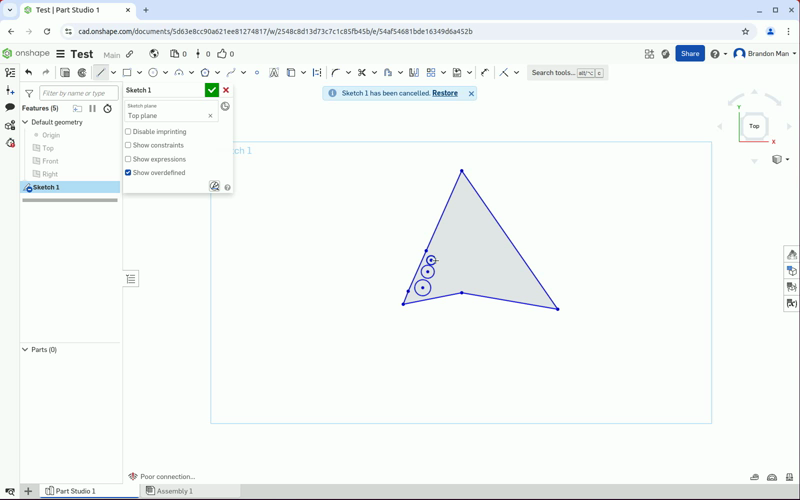
mouse_move(460, 266)
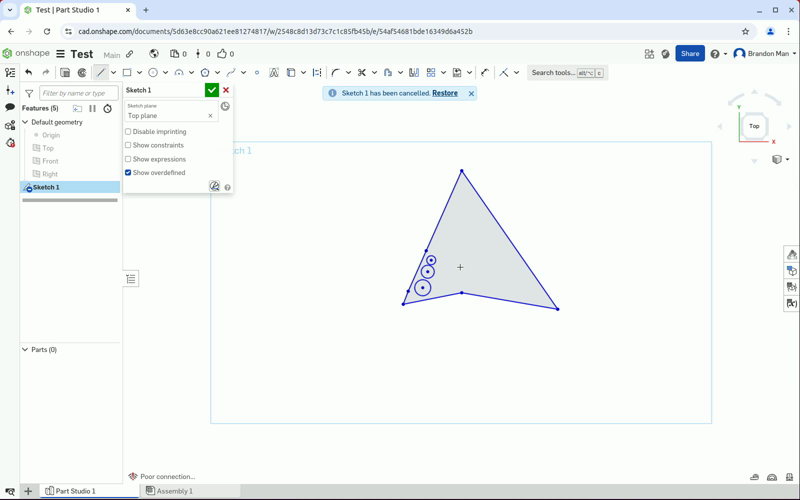
click(460, 266)
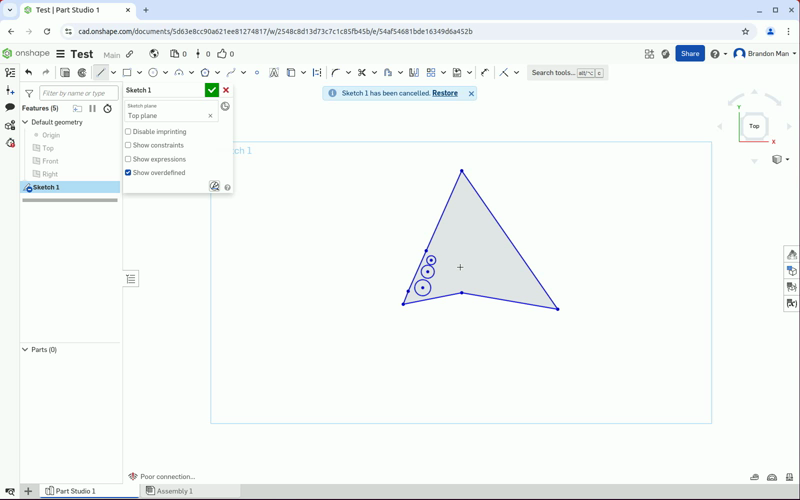
key_up(shift)
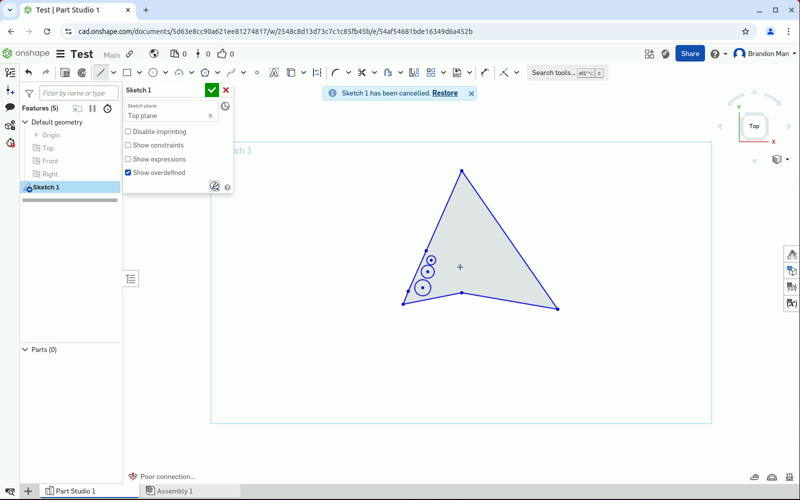
key_down(shift)
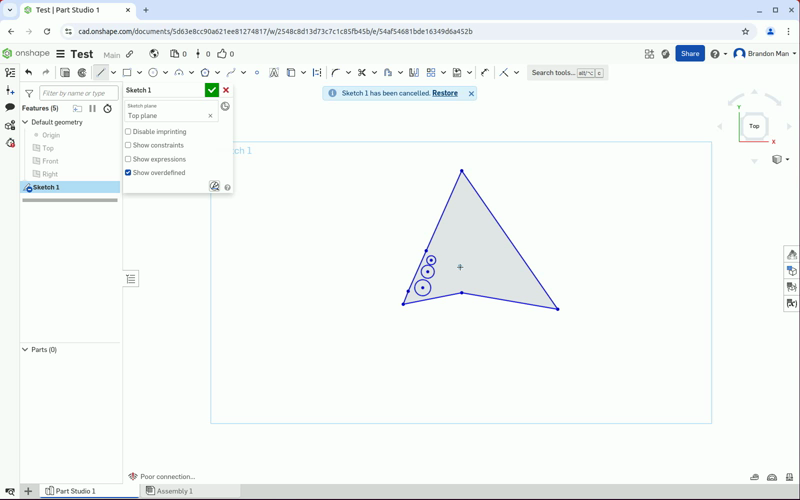
mouse_move(490, 266)
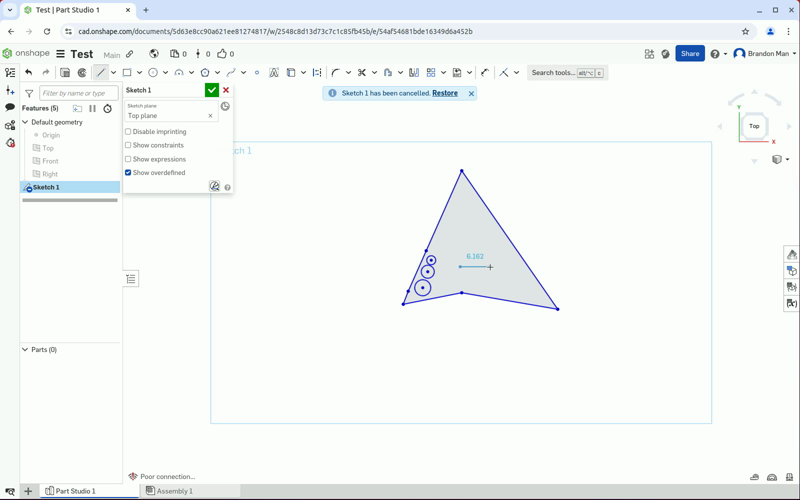
mouse_move(461, 266)
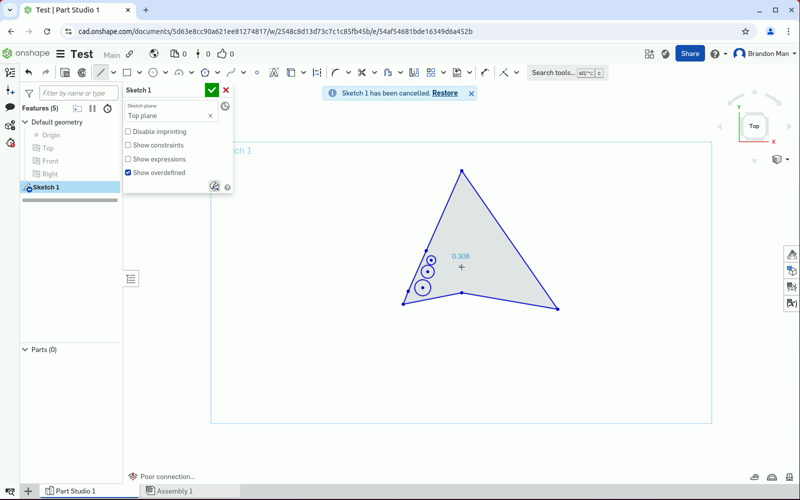
scroll(6)
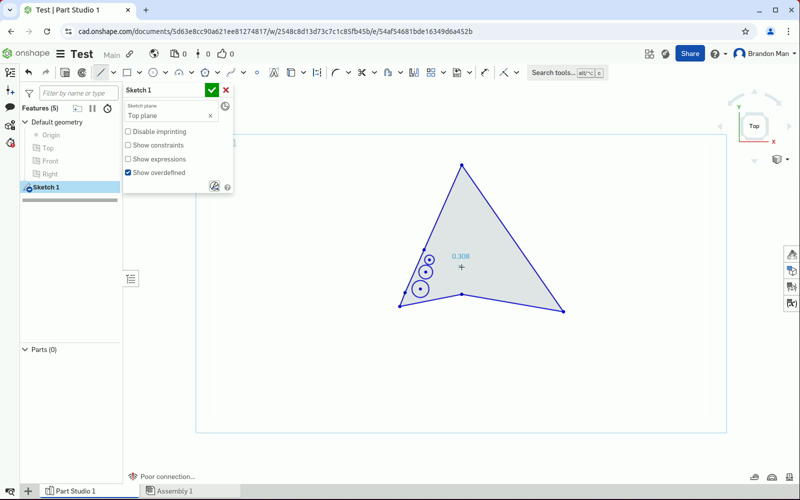
scroll(6)
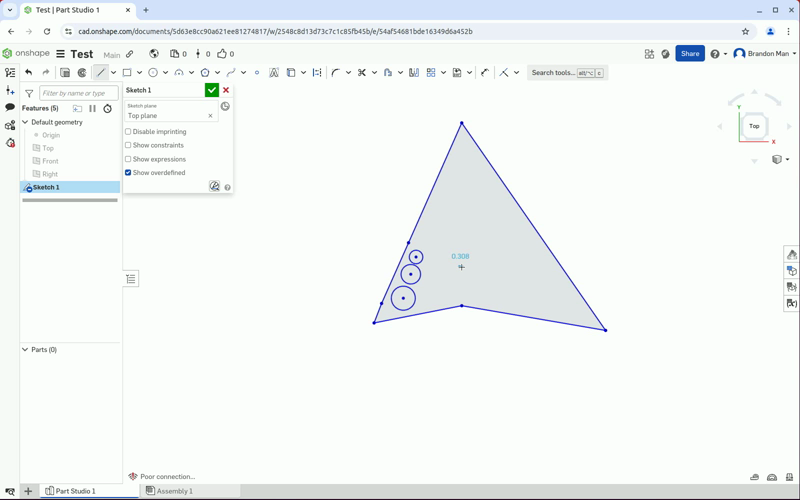
scroll(6)
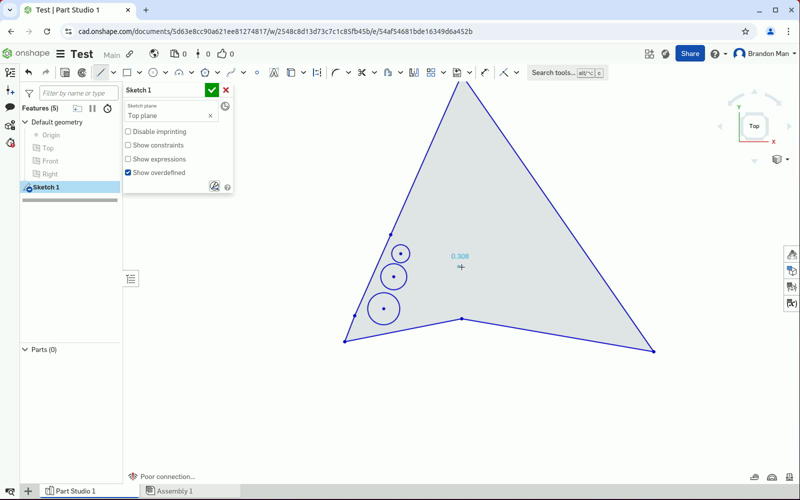
scroll(6)
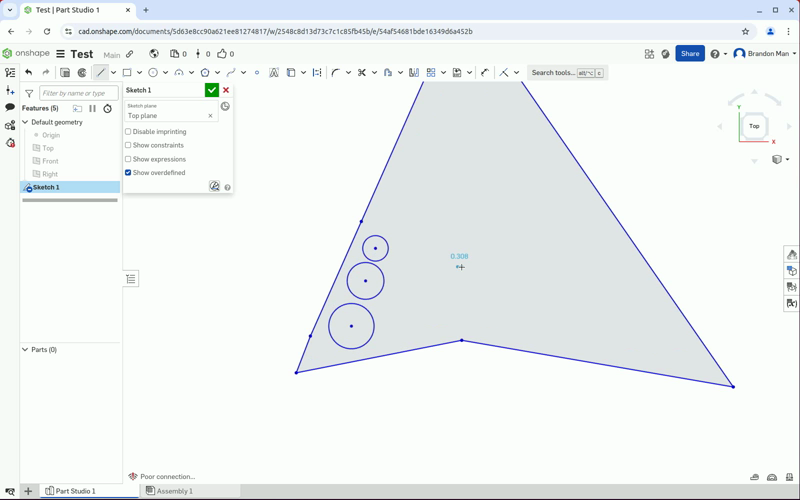
scroll(6)
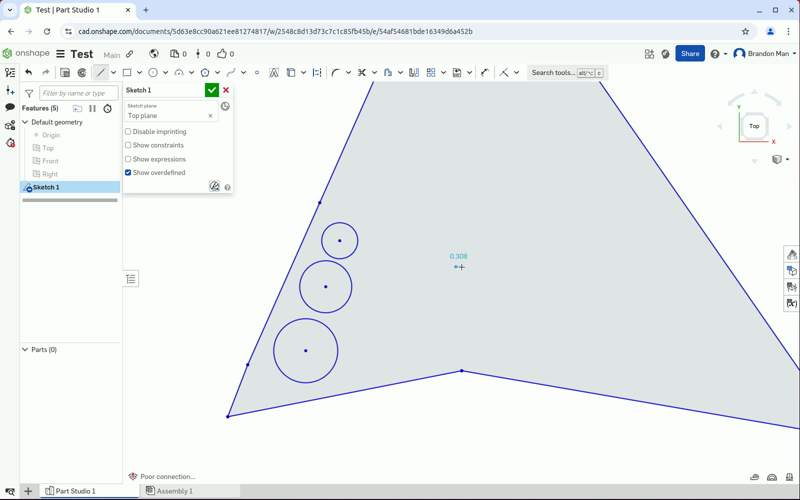
scroll(6)
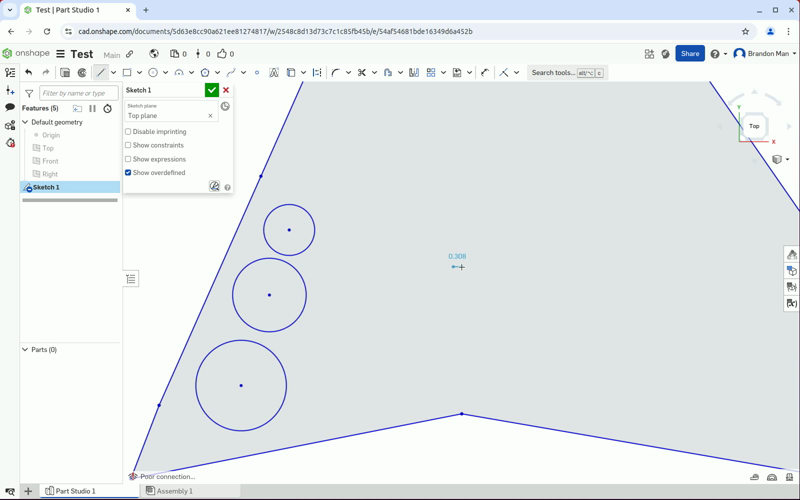
scroll(6)
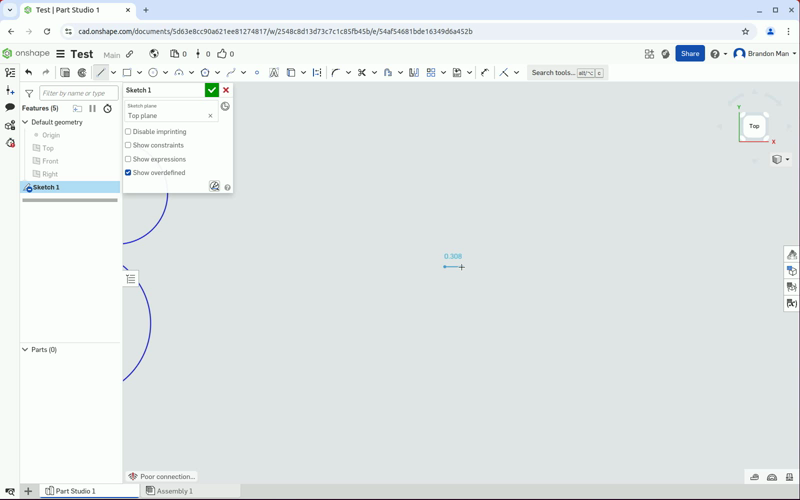
click(461, 266)
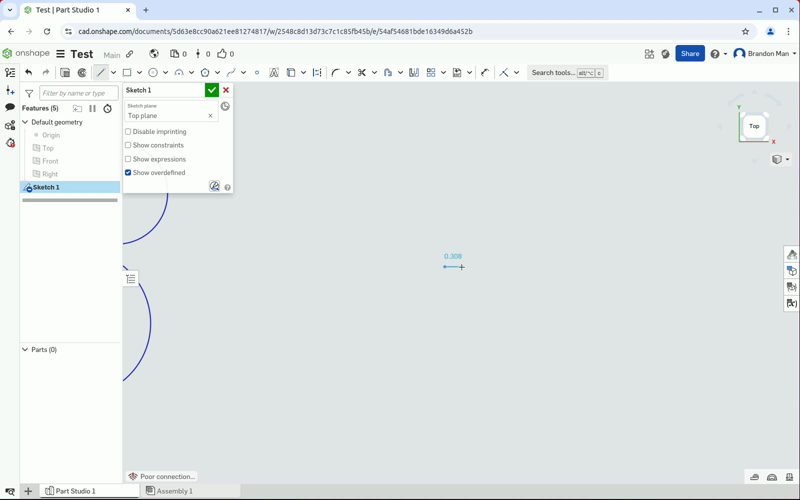
scroll(-6)
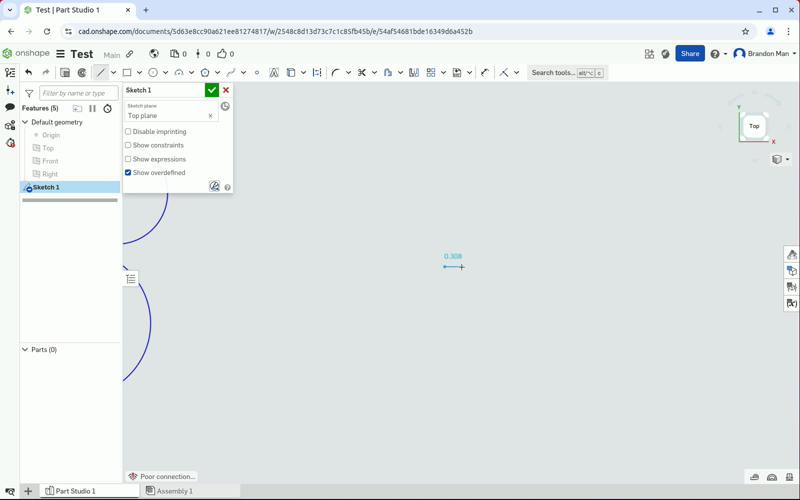
scroll(-6)
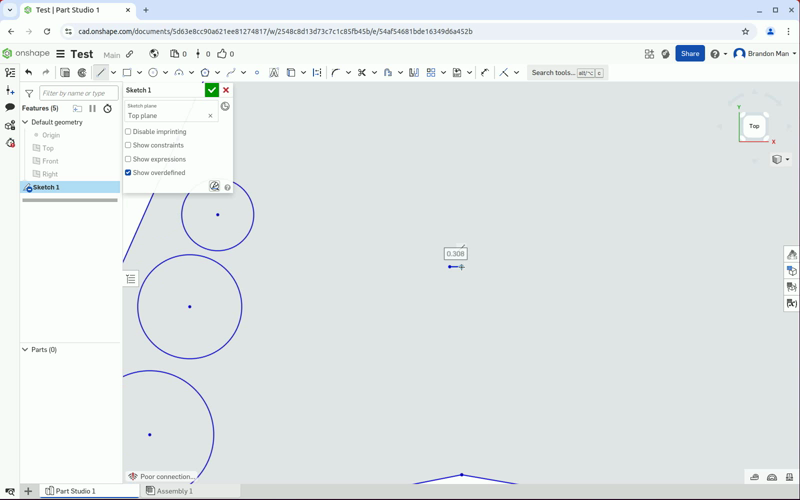
scroll(-6)
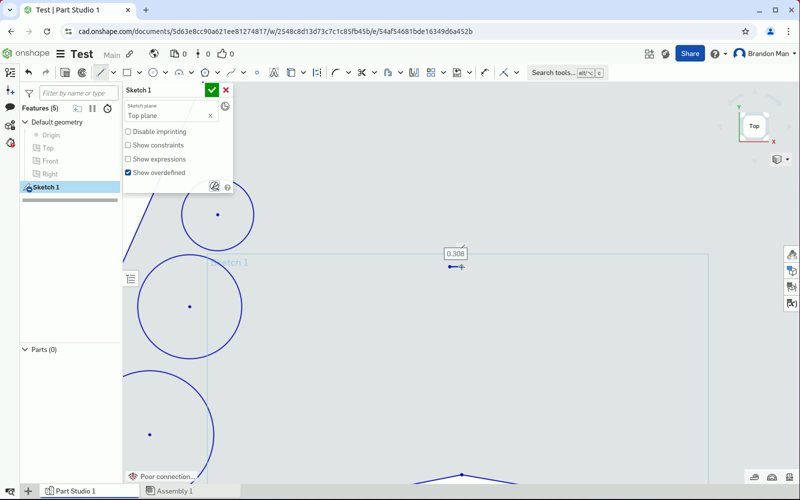
scroll(-6)
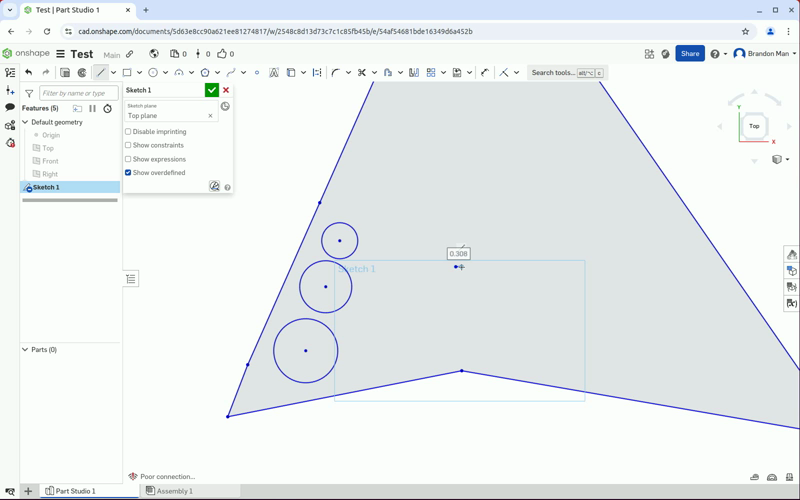
scroll(-6)
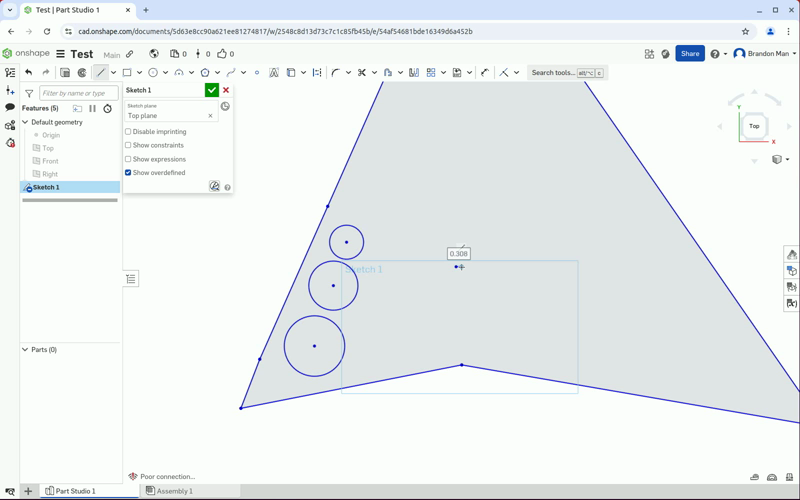
scroll(-6)
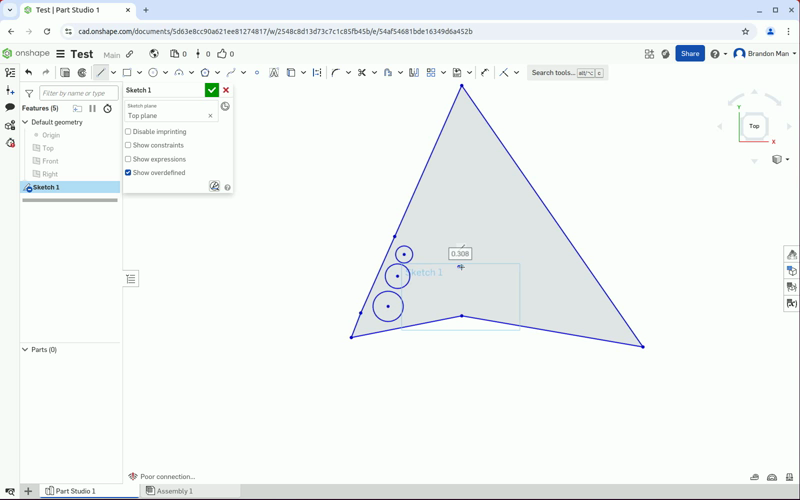
scroll(-6)
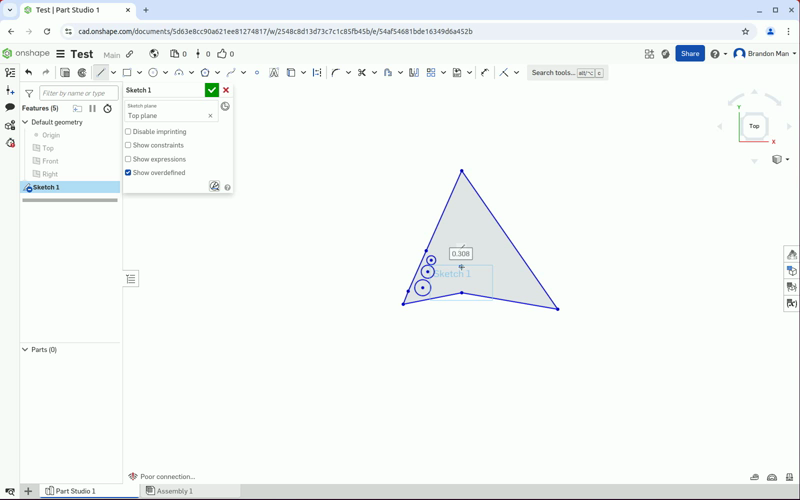
key_up(shift)
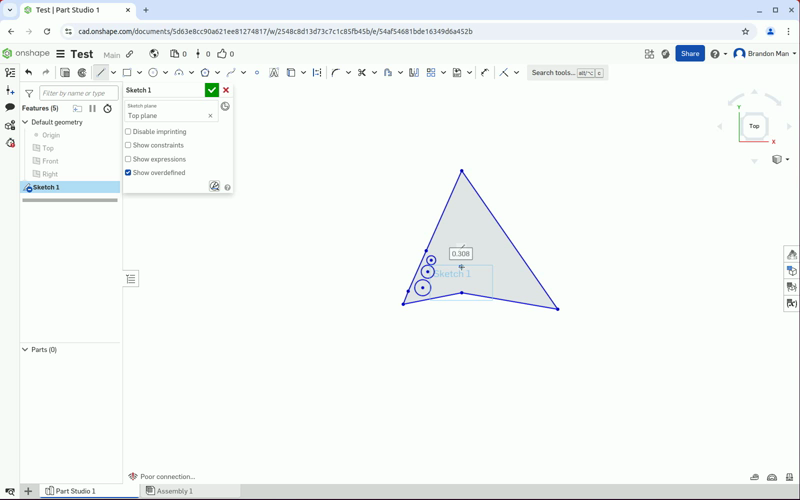
key_down(shift)
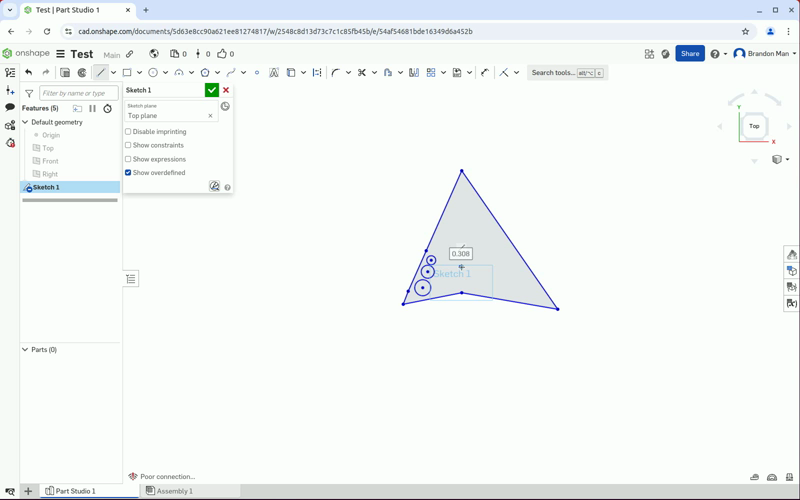
mouse_move(491, 266)
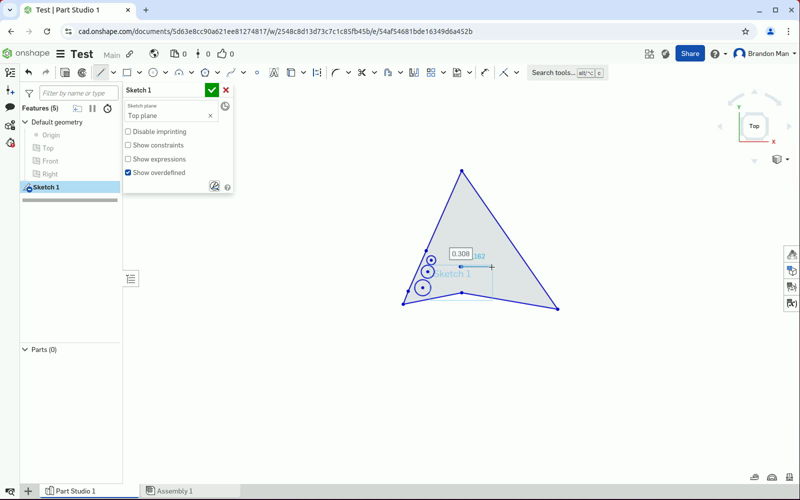
mouse_move(461, 234)
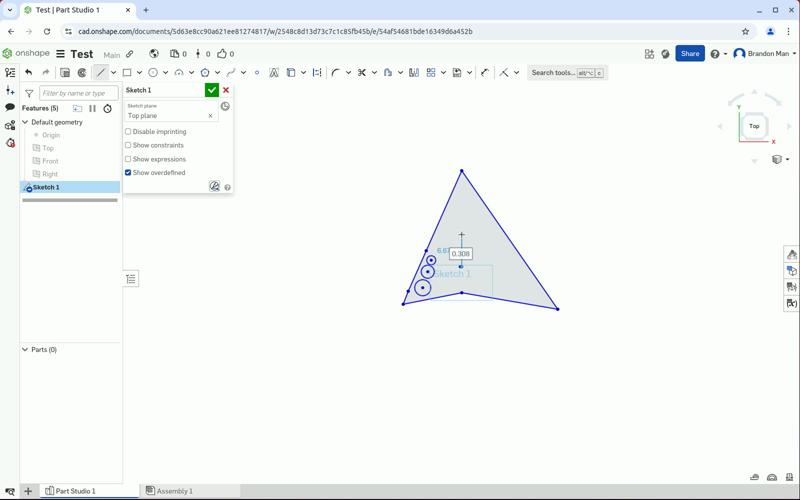
click(461, 234)
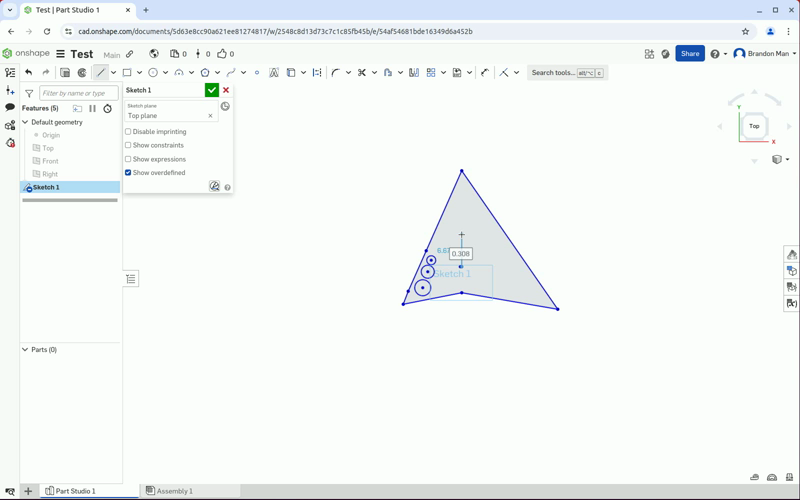
key_up(shift)
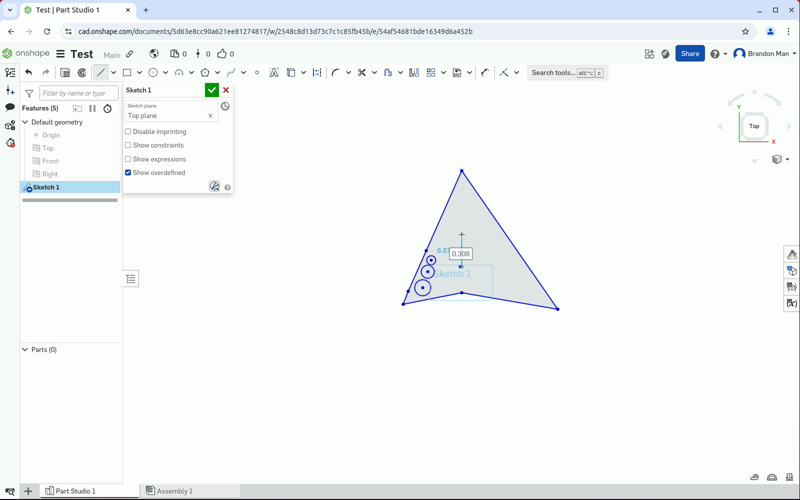
key_down(shift)
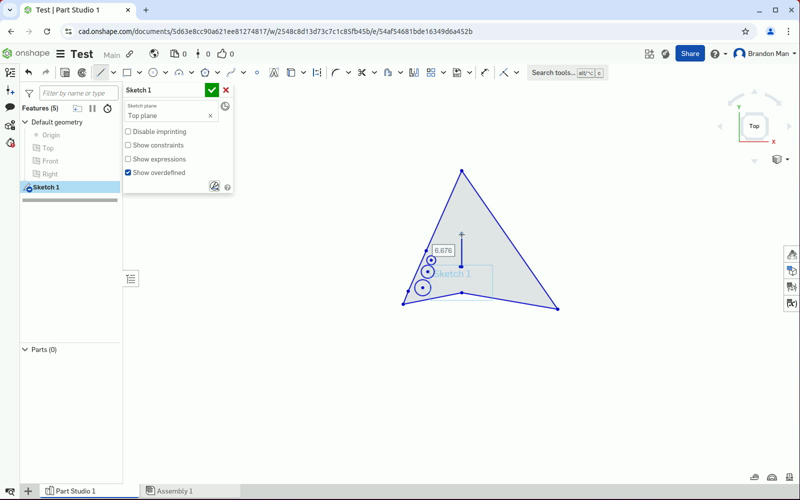
mouse_move(491, 234)
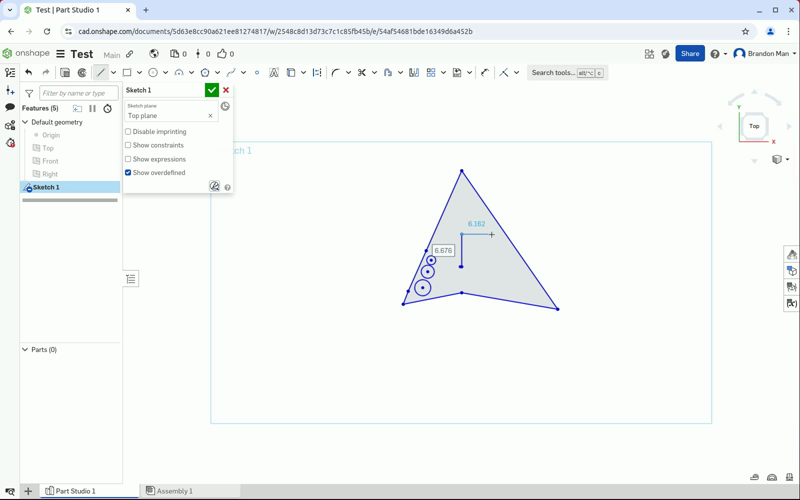
mouse_move(460, 234)
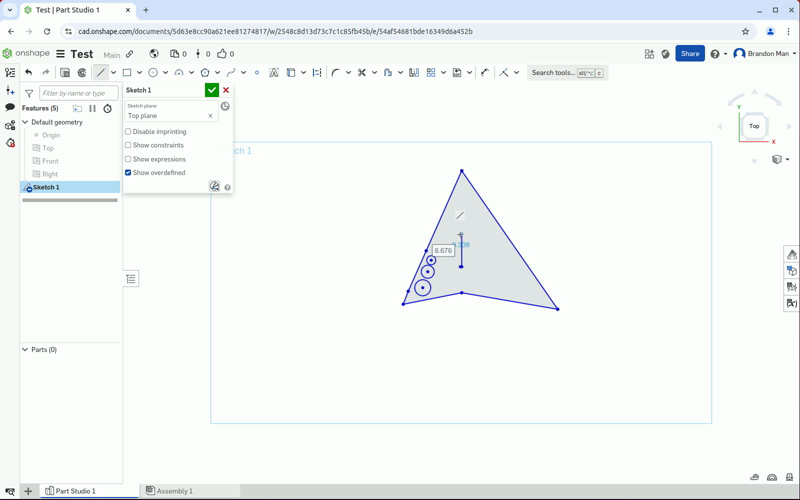
scroll(6)
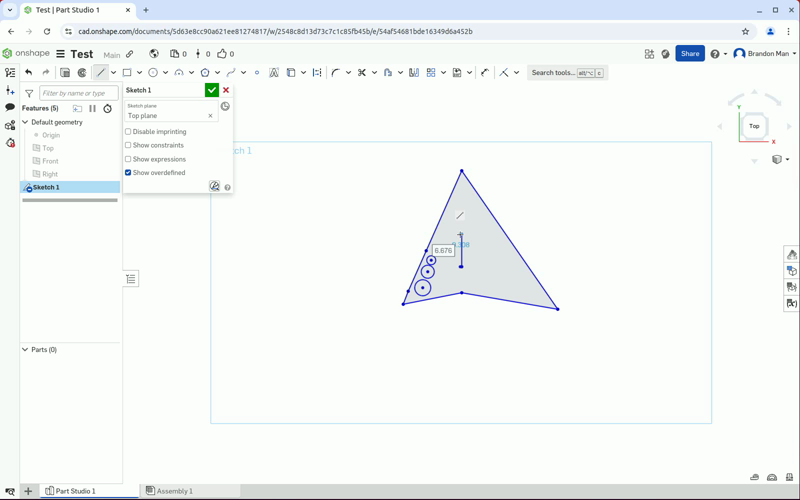
scroll(6)
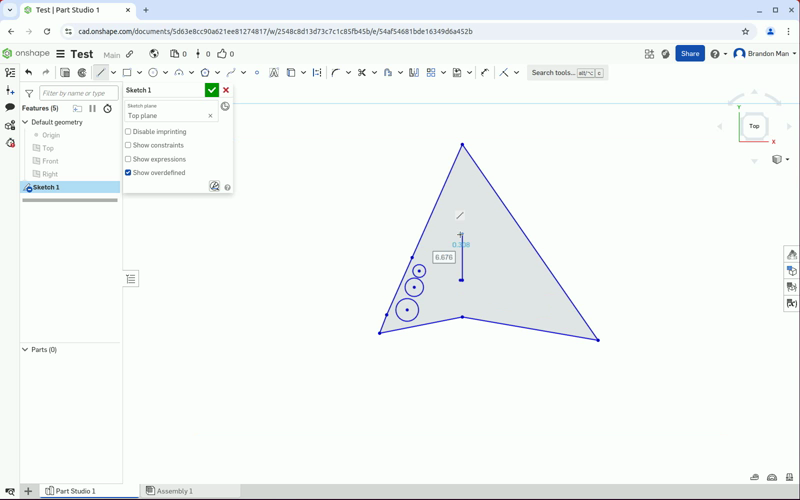
scroll(6)
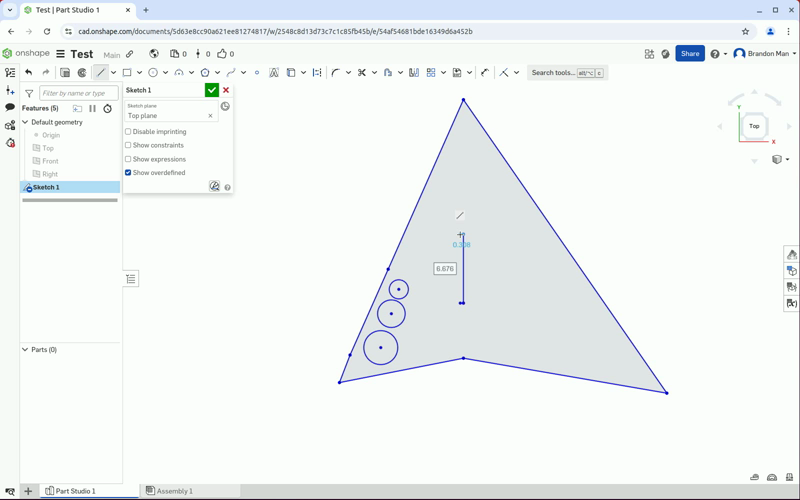
scroll(6)
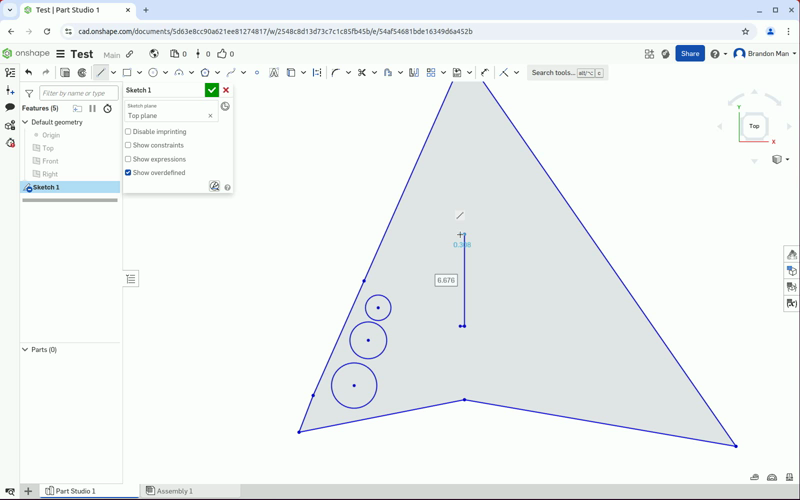
scroll(6)
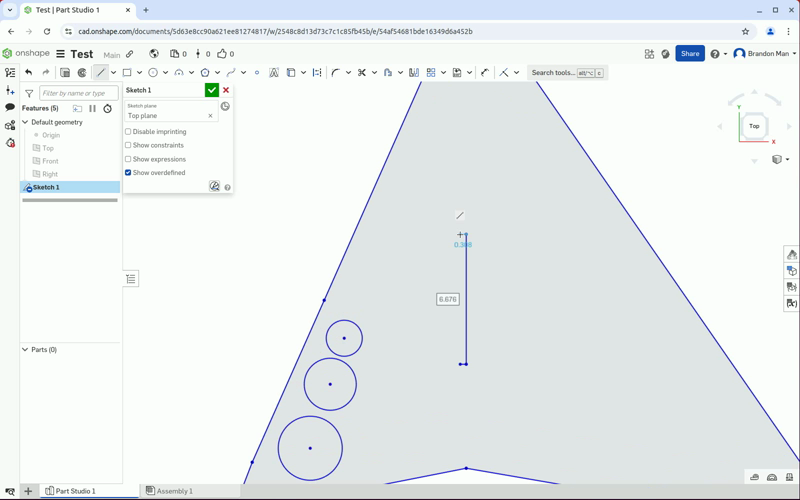
scroll(6)
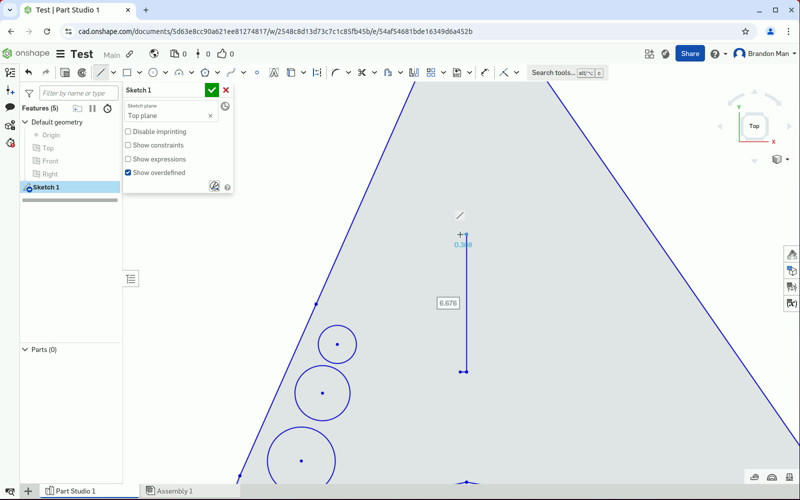
scroll(6)
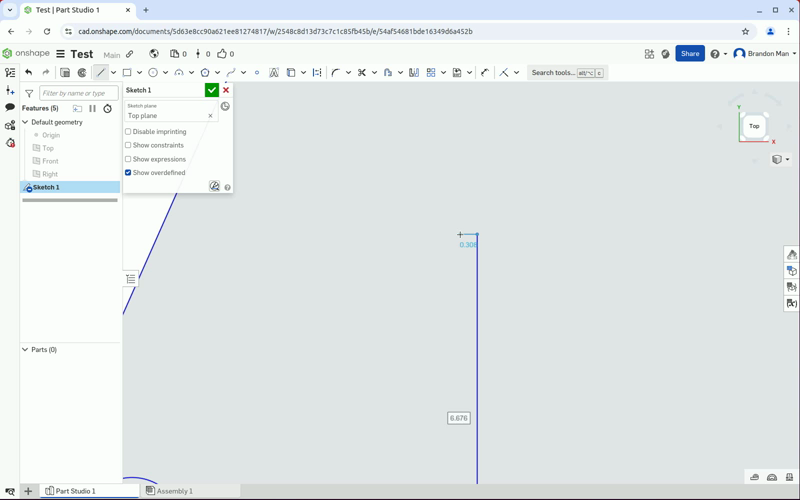
click(460, 234)
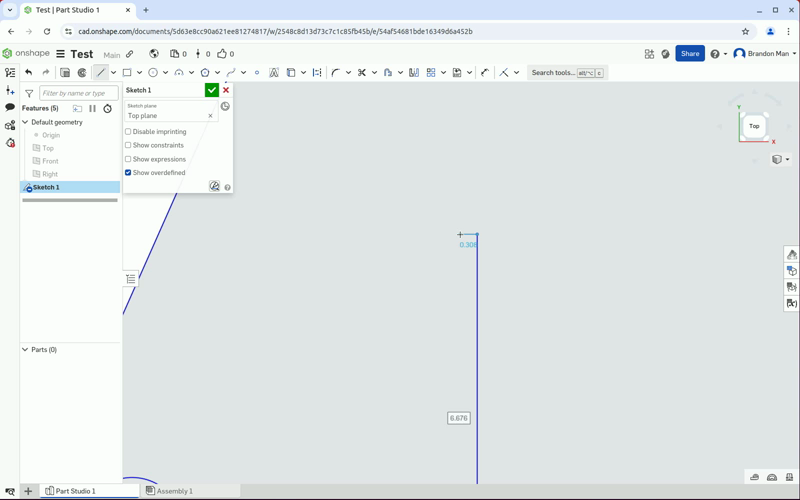
scroll(-6)
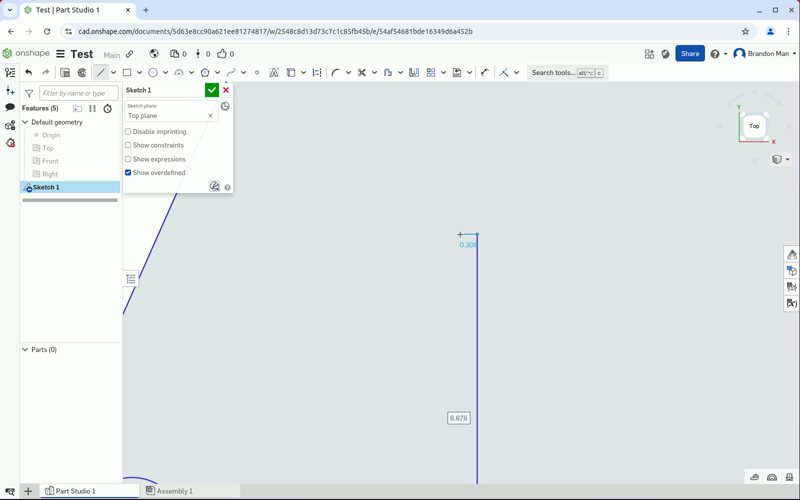
scroll(-6)
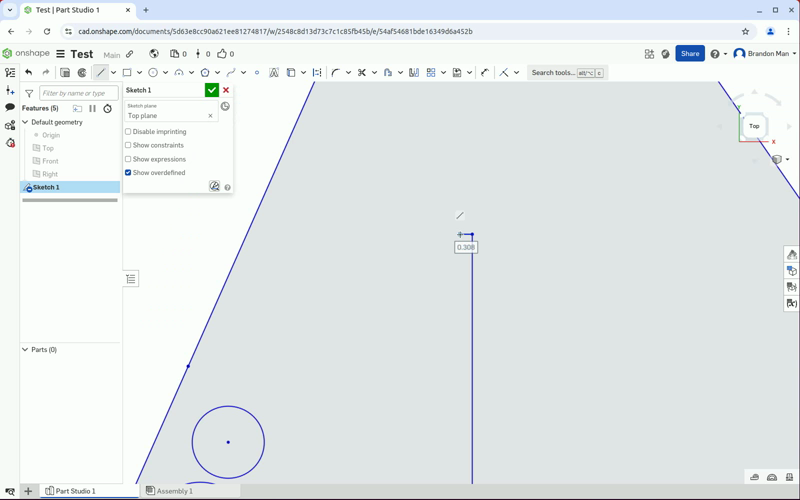
scroll(-6)
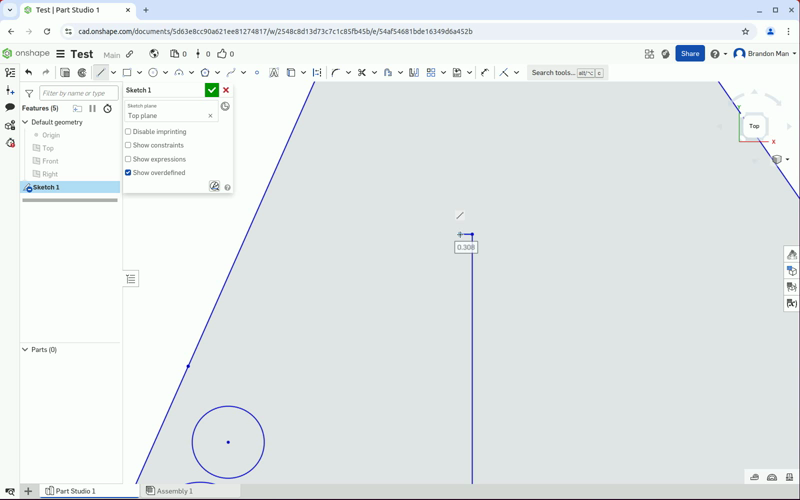
scroll(-6)
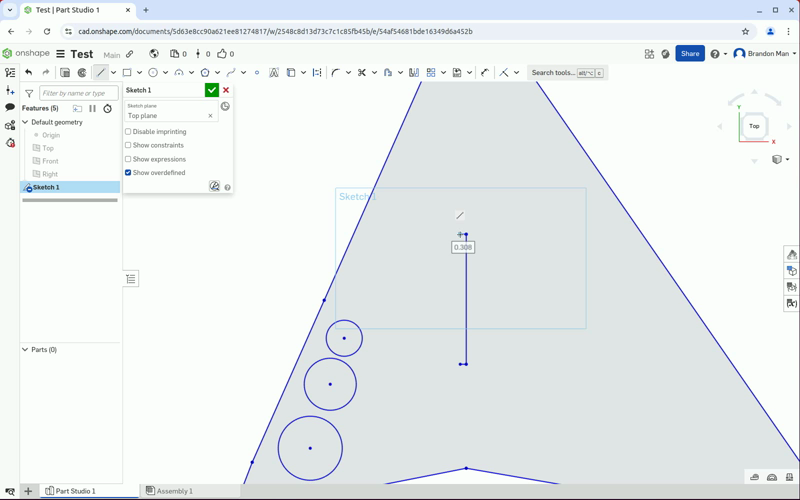
scroll(-6)
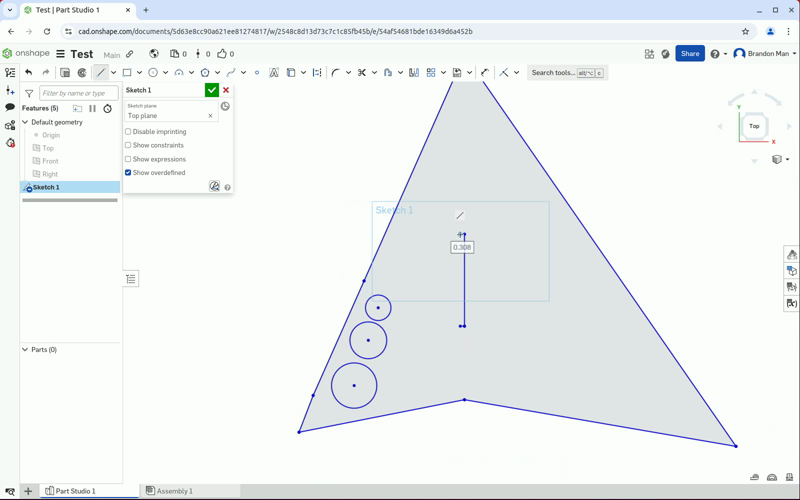
scroll(-6)
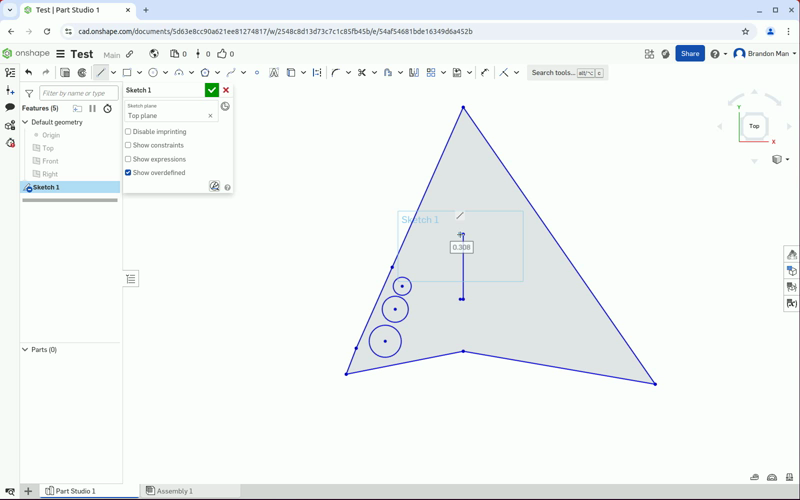
scroll(-6)
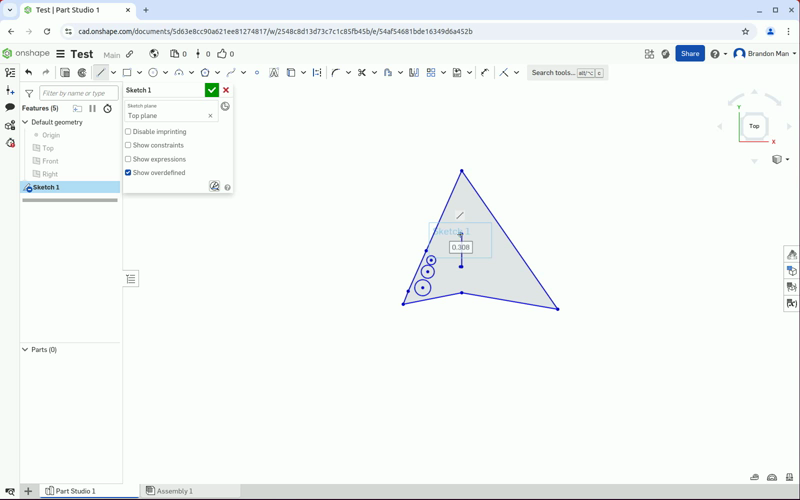
key_up(shift)
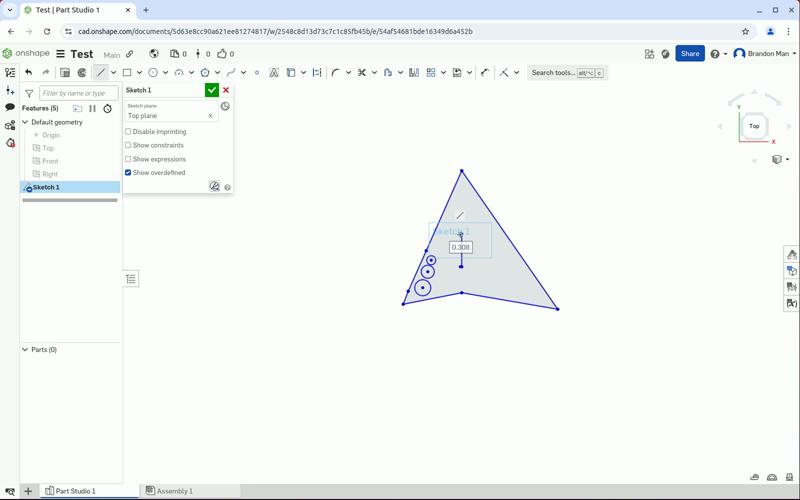
mouse_move(490, 234)
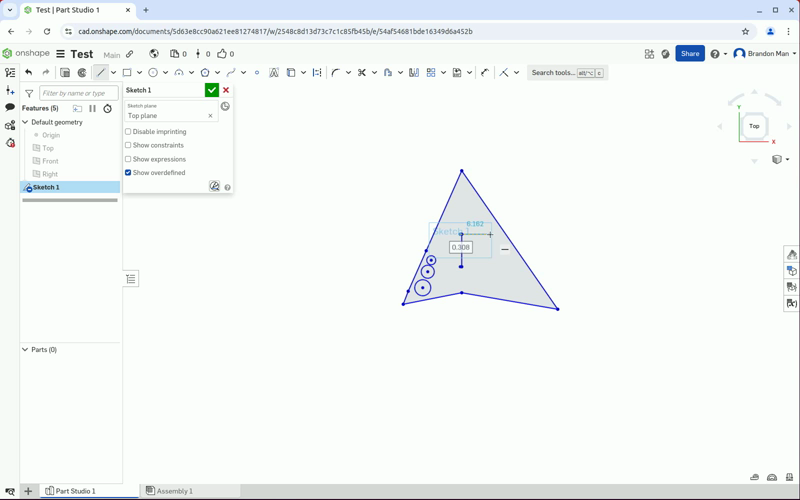
key_down(shift)
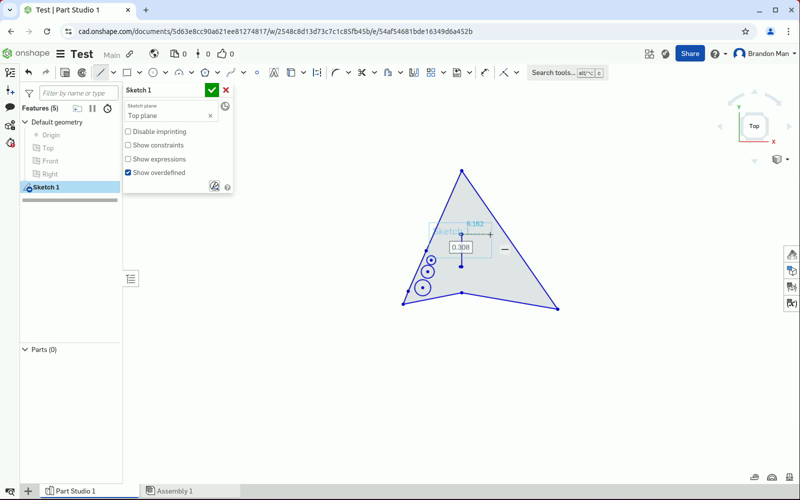
mouse_move(460, 266)
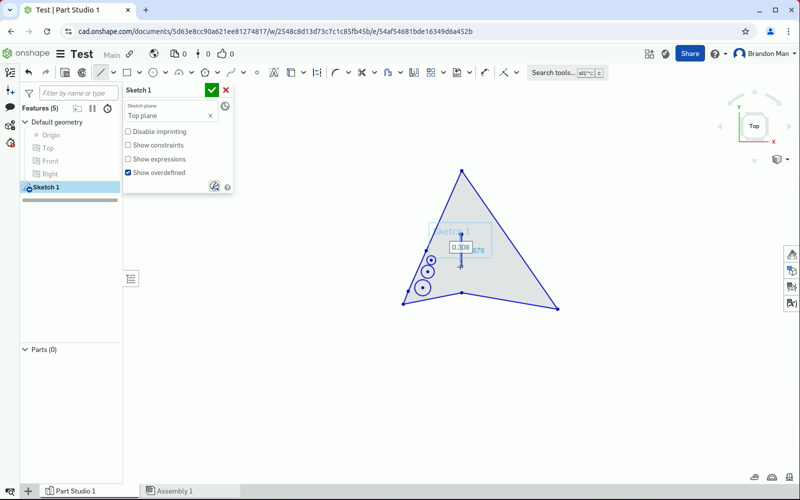
scroll(6)
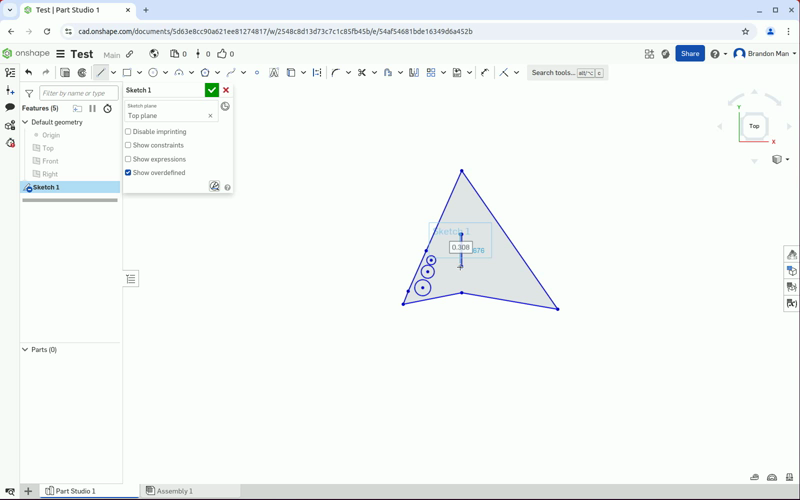
scroll(6)
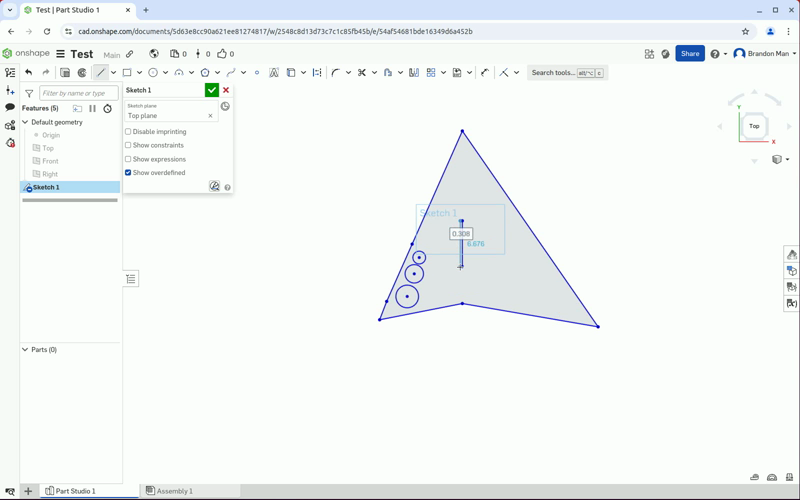
scroll(6)
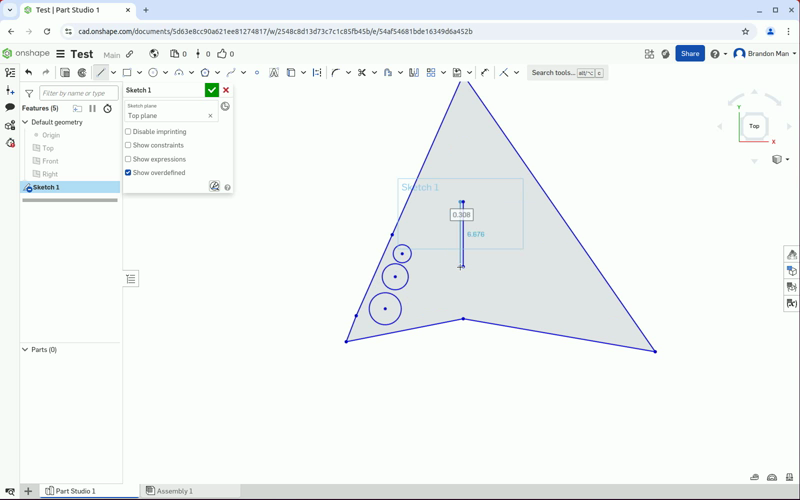
scroll(6)
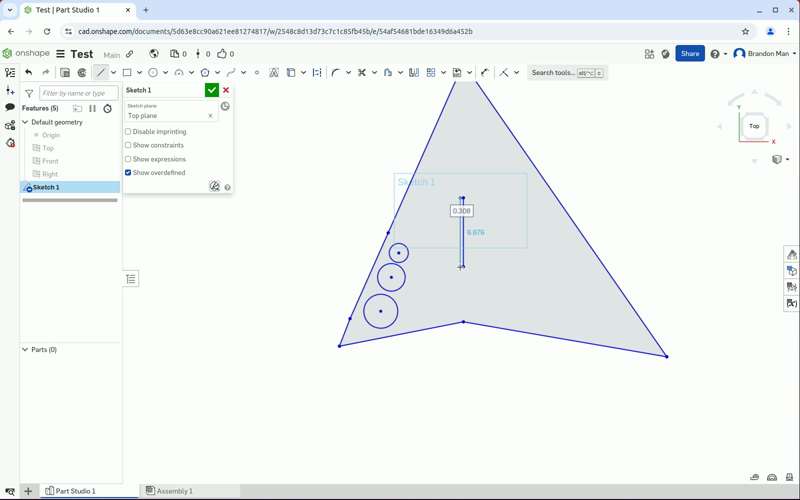
scroll(6)
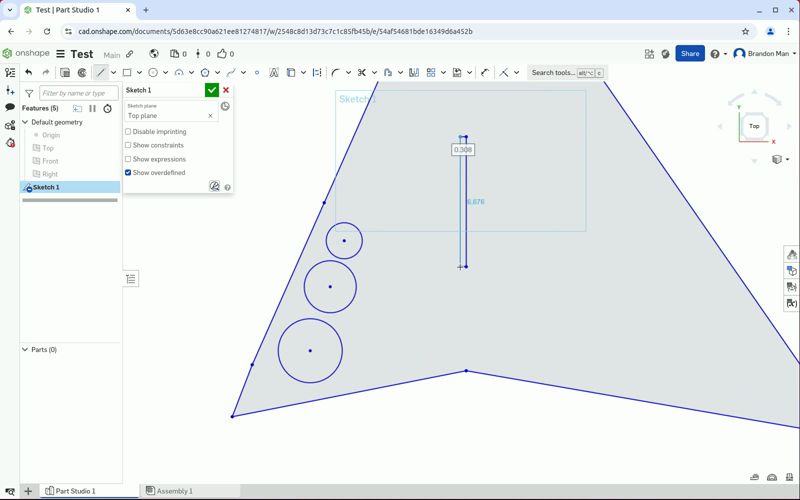
scroll(6)
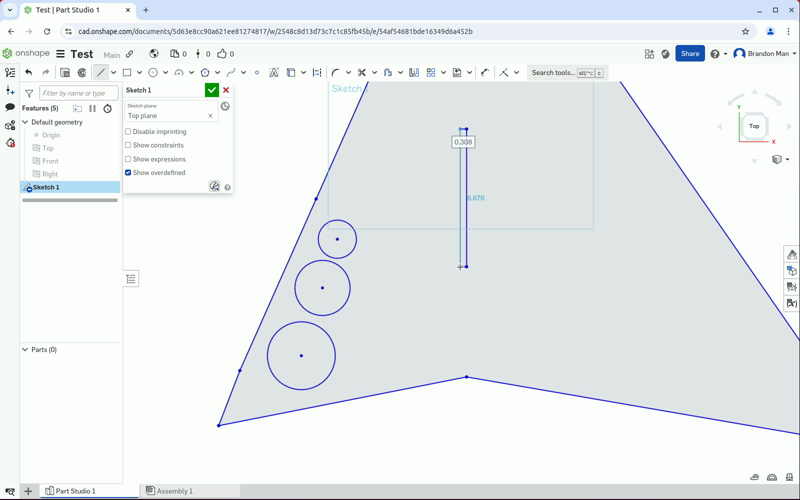
scroll(6)
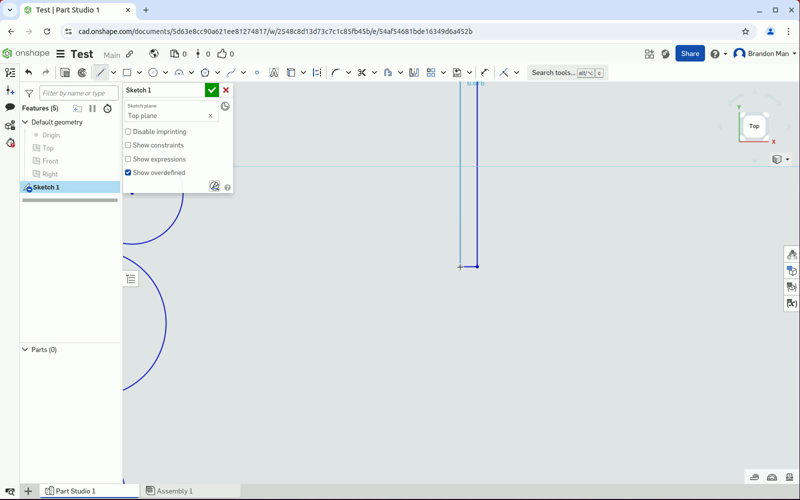
key_up(shift)
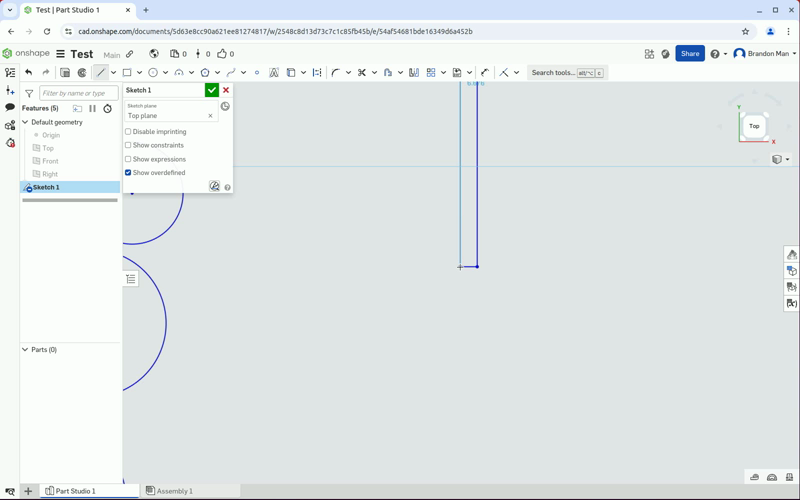
click(460, 266)
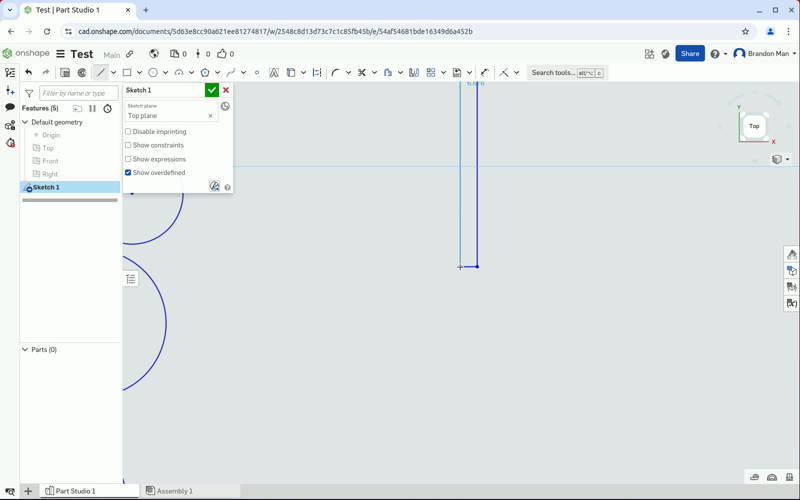
scroll(-6)
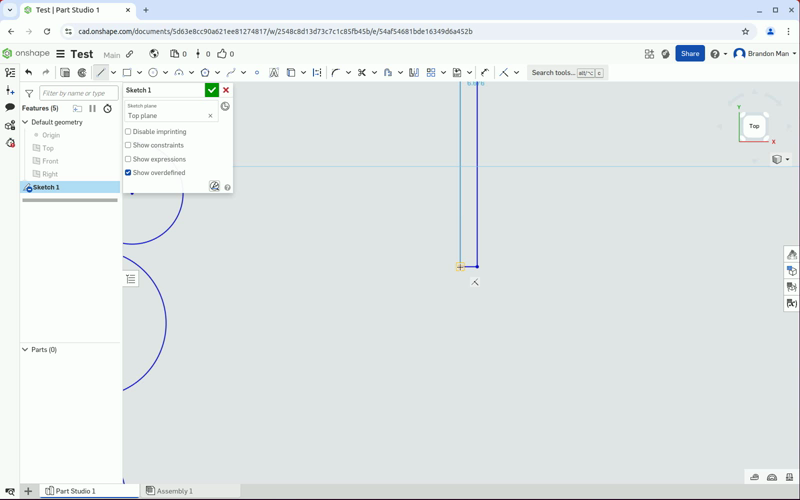
scroll(-6)
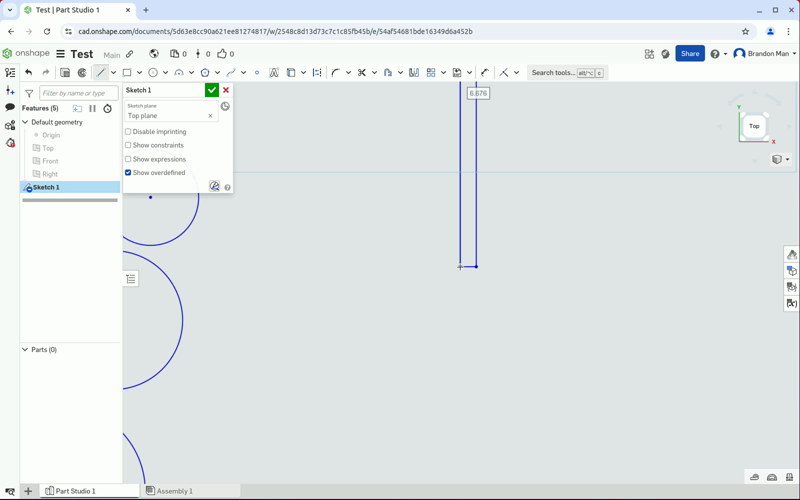
scroll(-6)
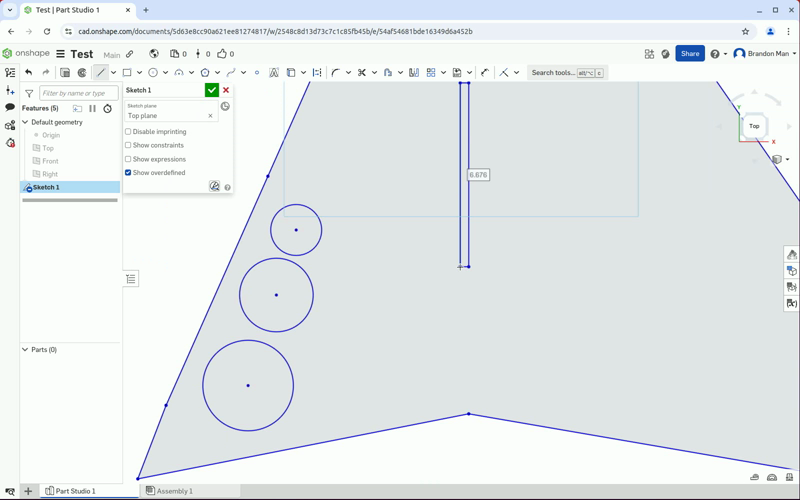
scroll(-6)
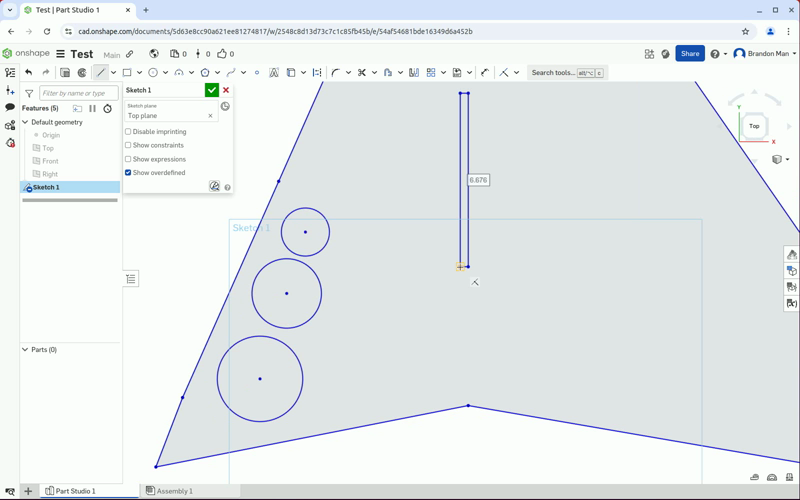
scroll(-6)
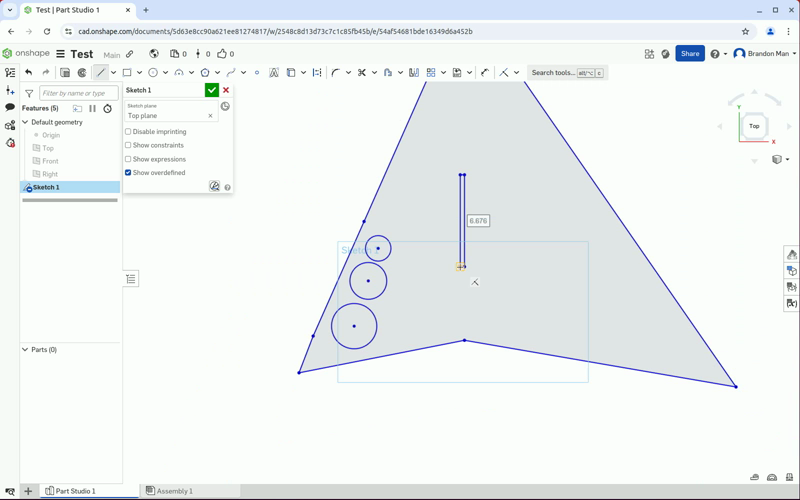
scroll(-6)
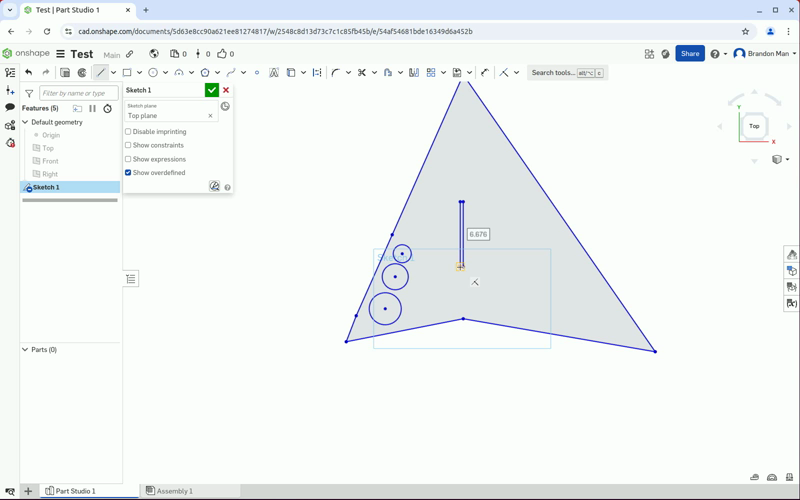
scroll(-6)
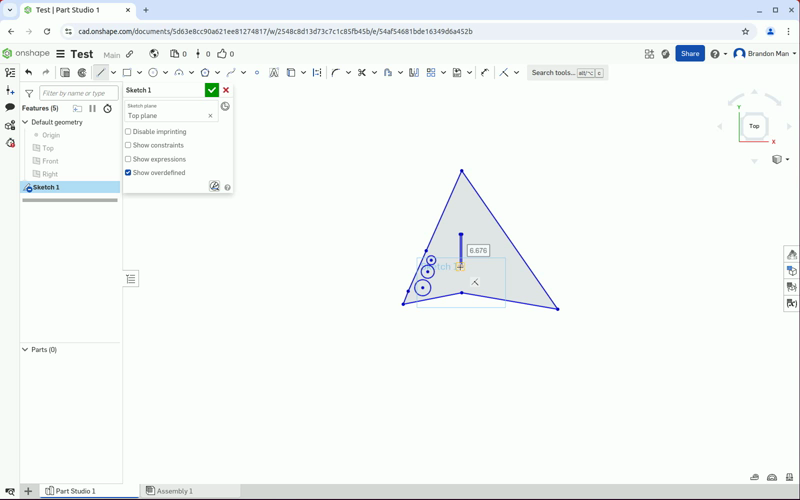
key(esc)
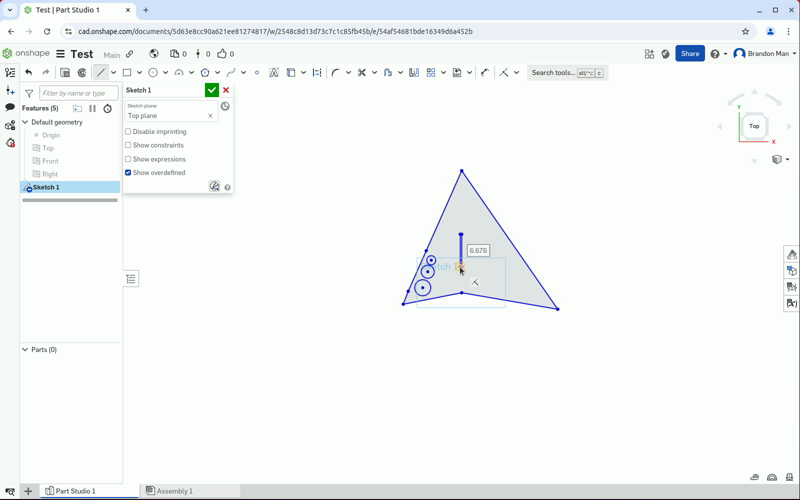
mouse_move(499, 260)
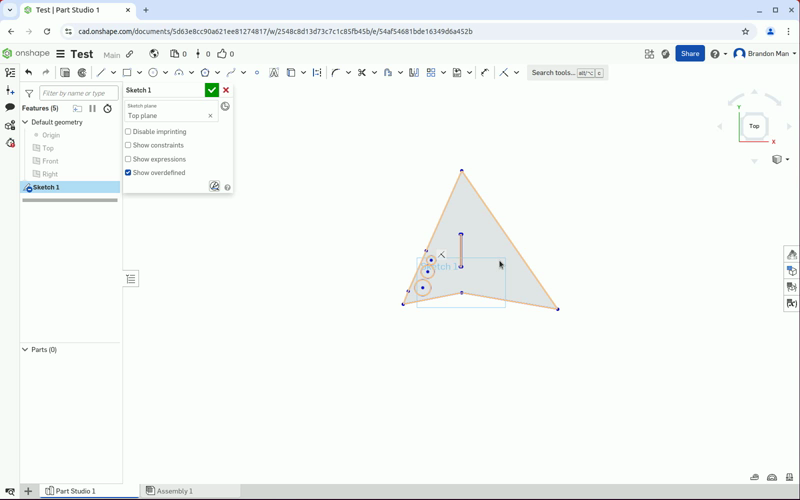
click(499, 260)
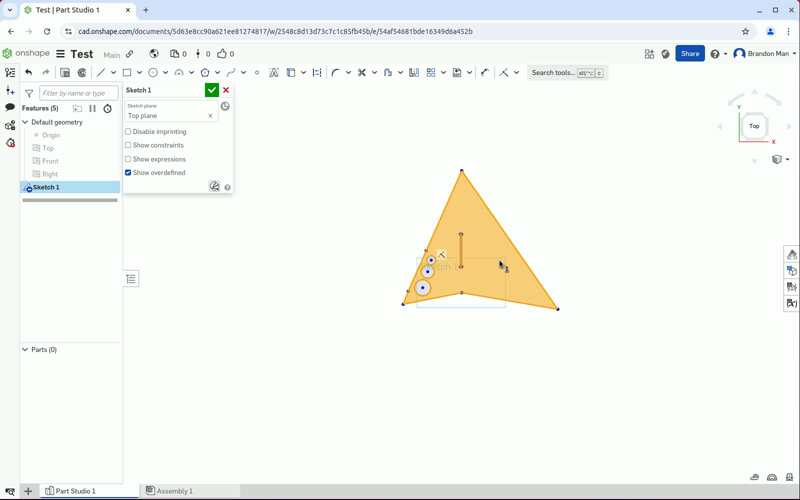
mouse_move(73, 352)
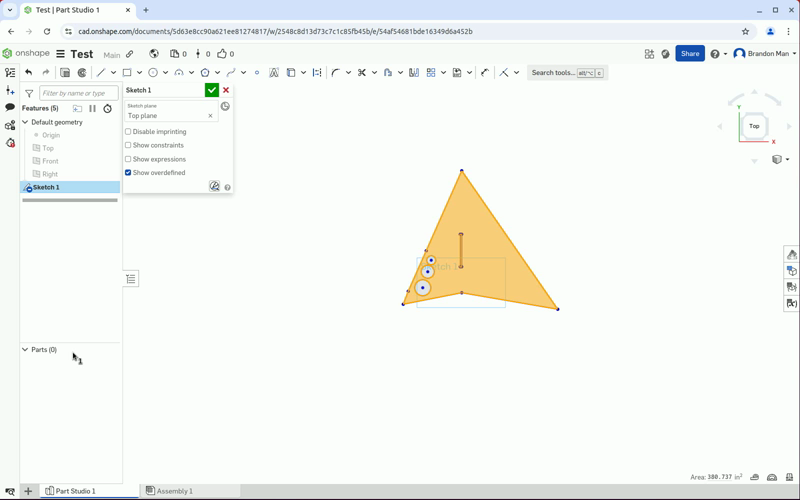
key(shift+y)
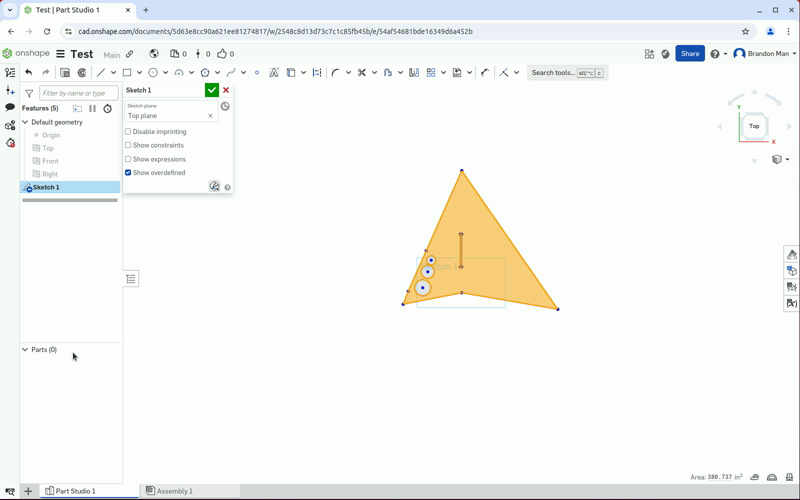
key(shift+e)
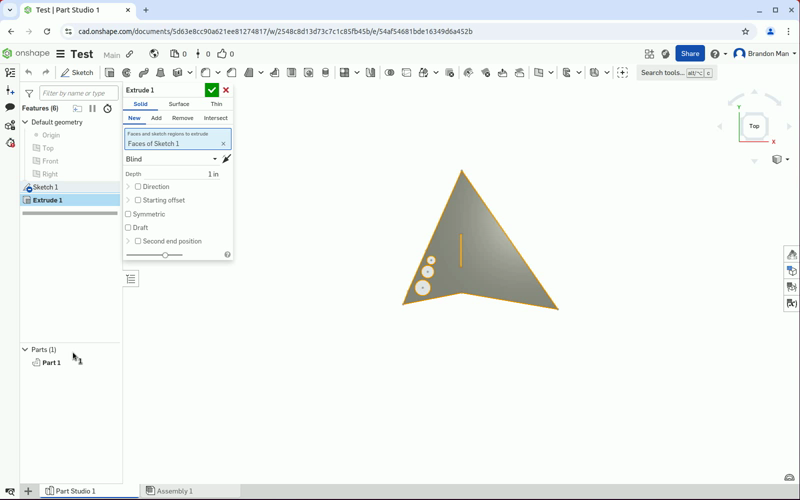
mouse_move(143, 106)
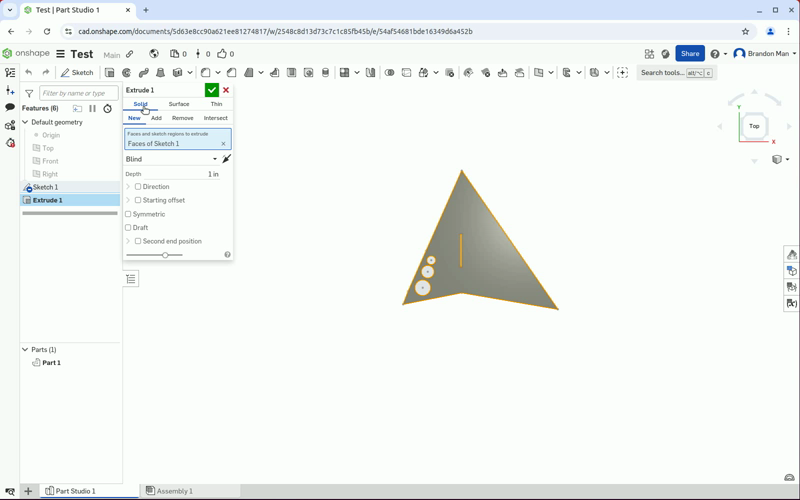
click(143, 106)
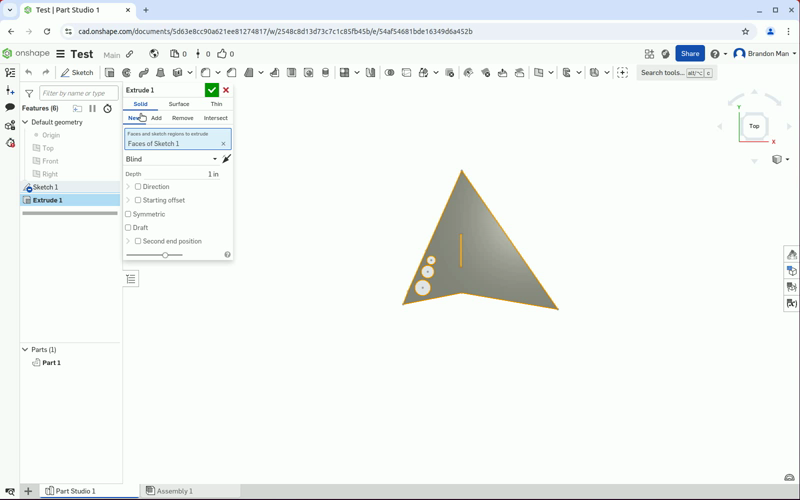
mouse_move(137, 120)
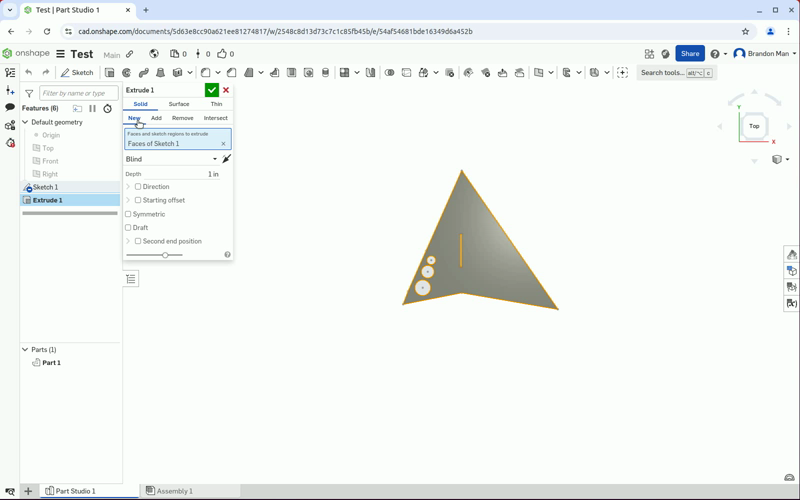
click(137, 120)
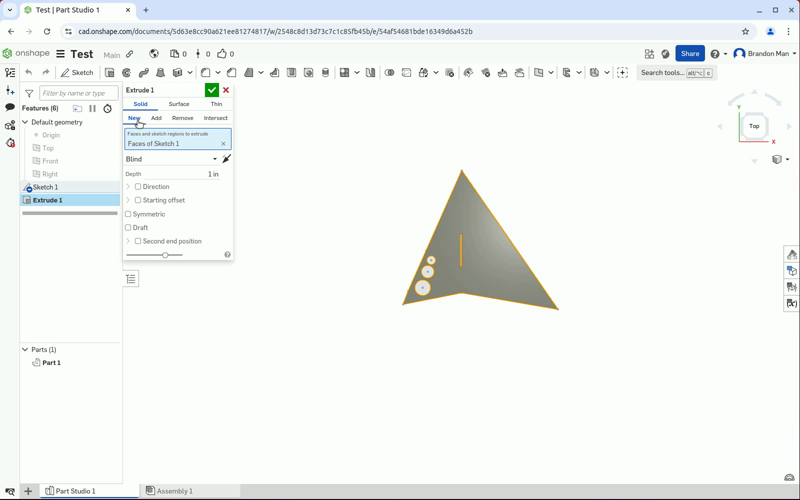
key(tab, 4)
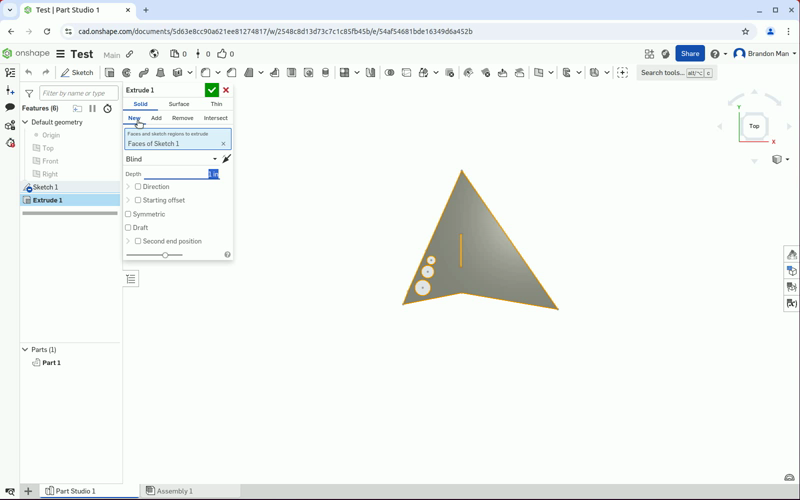
text(1.685)
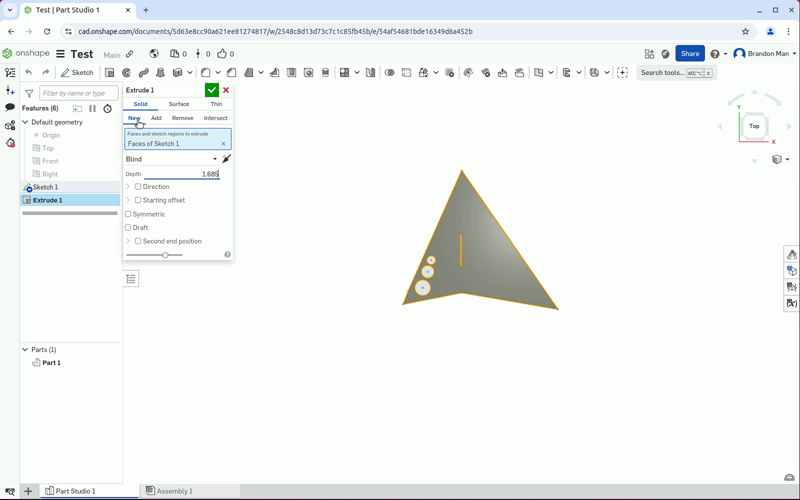
key(enter)
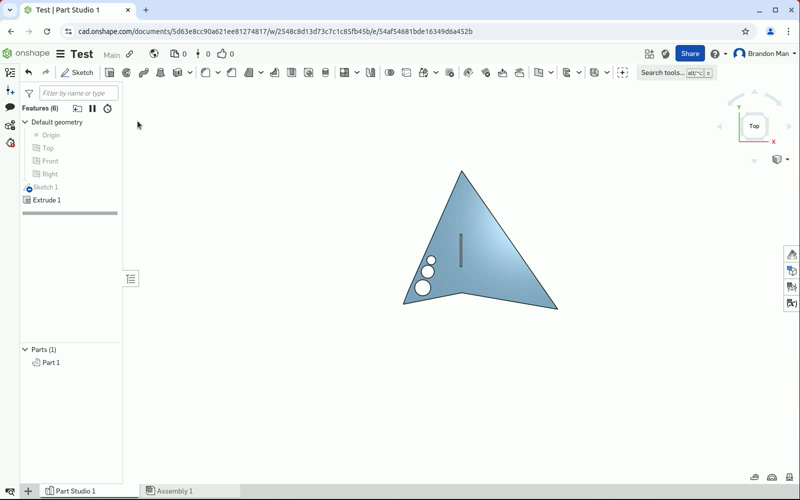
key(shift+h)
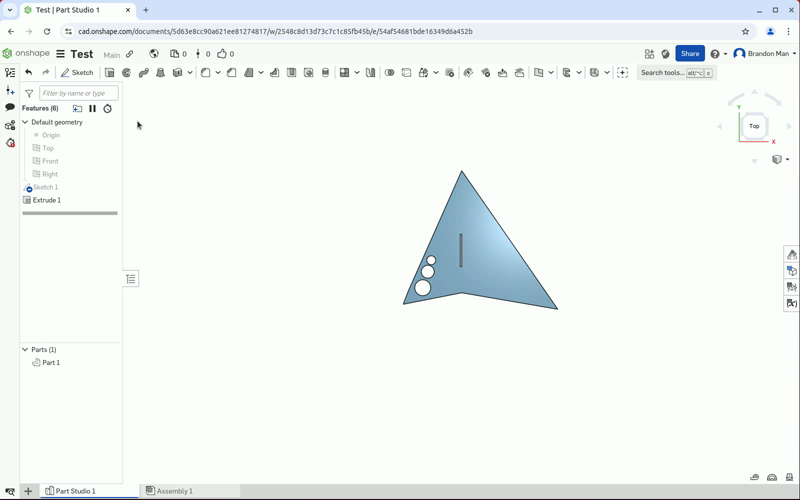
key(shift+h)
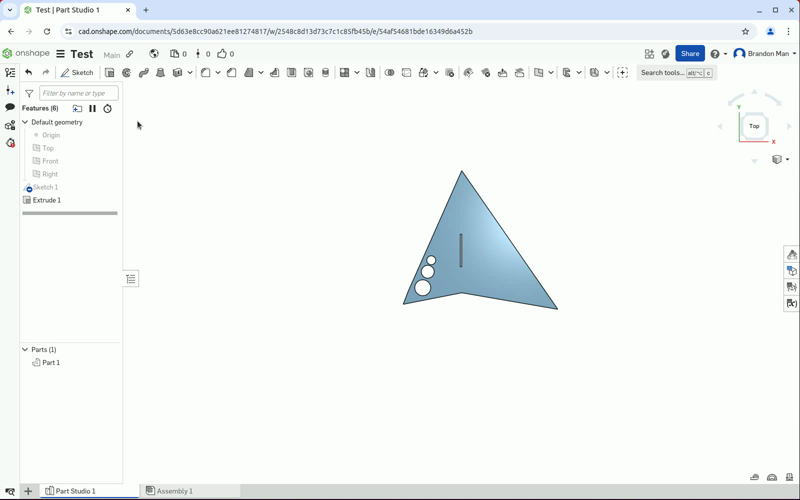
mouse_move(73, 189)
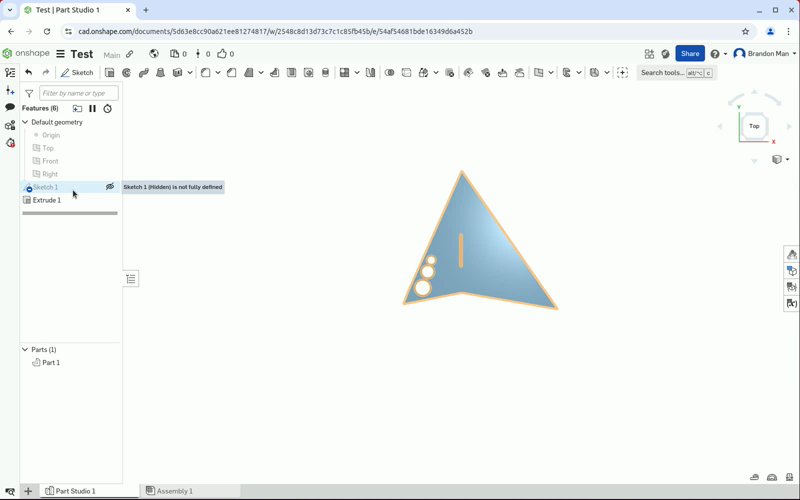
click(73, 189)
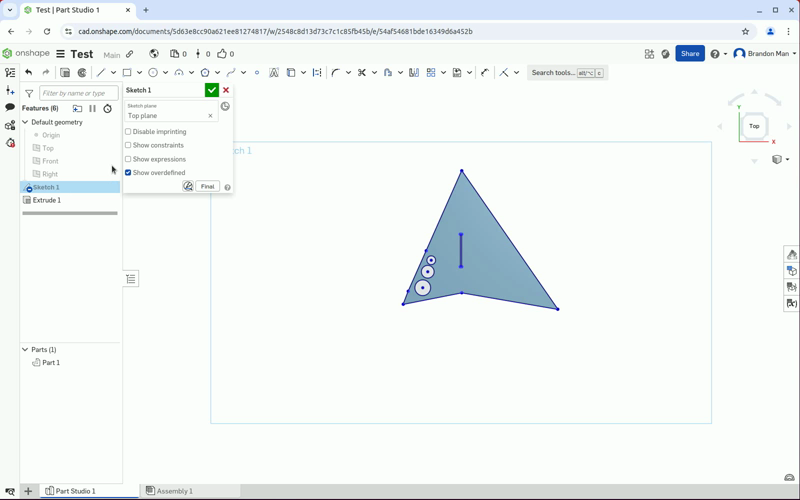
mouse_move(229, 92)
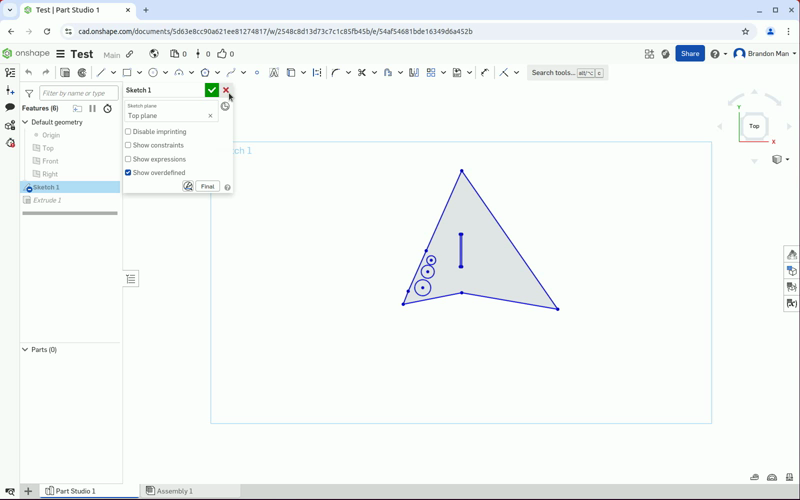
click(229, 92)
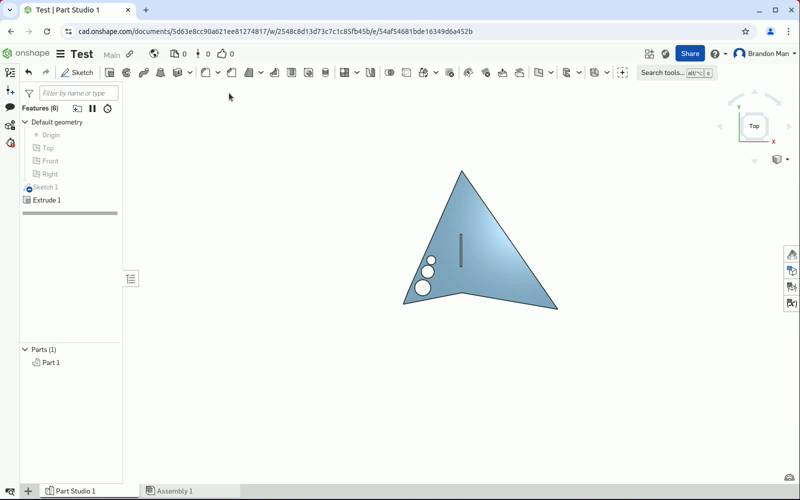
mouse_move(73, 352)
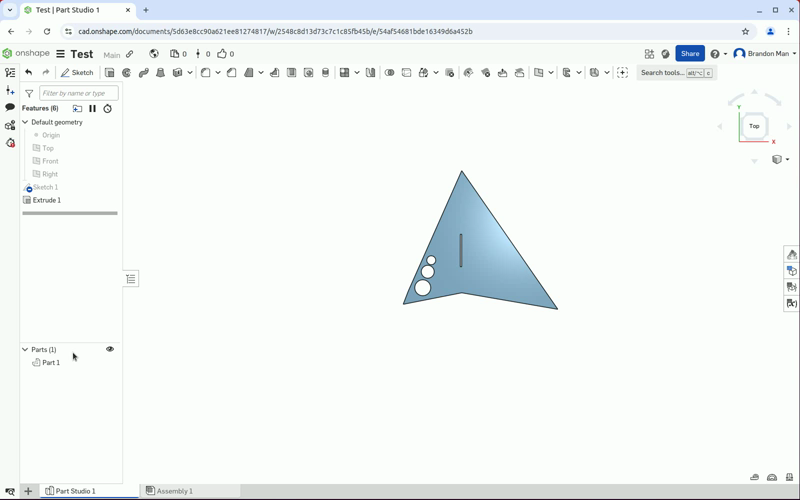
key(y)
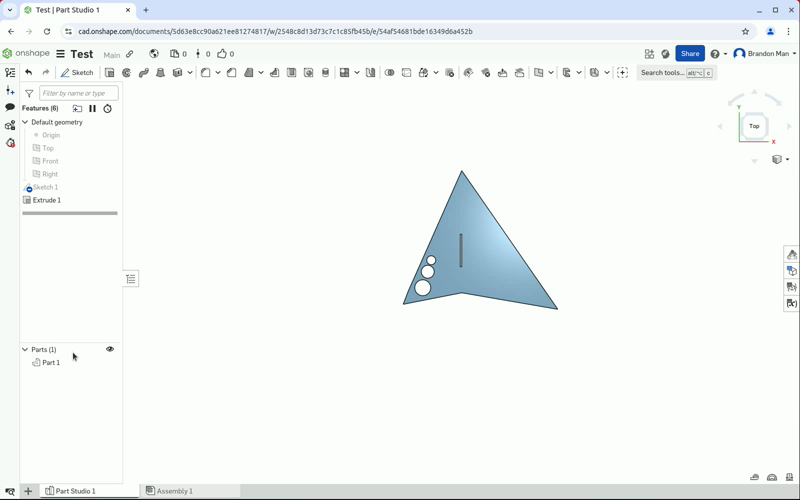
key(shift+p)
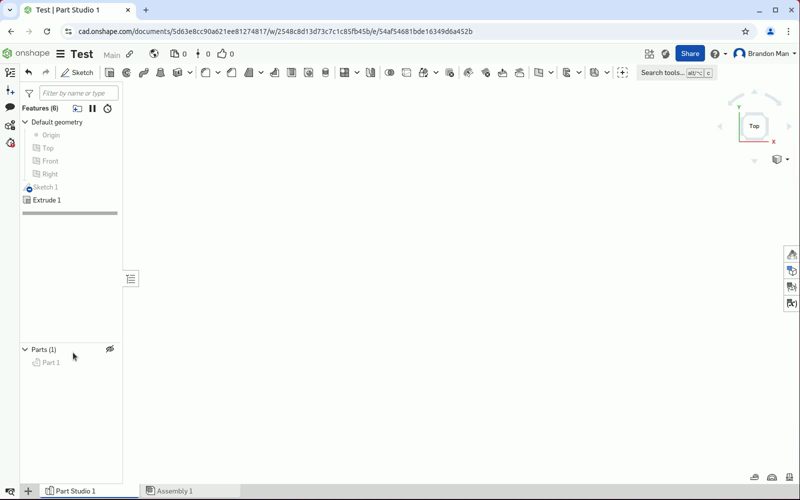
key(space)
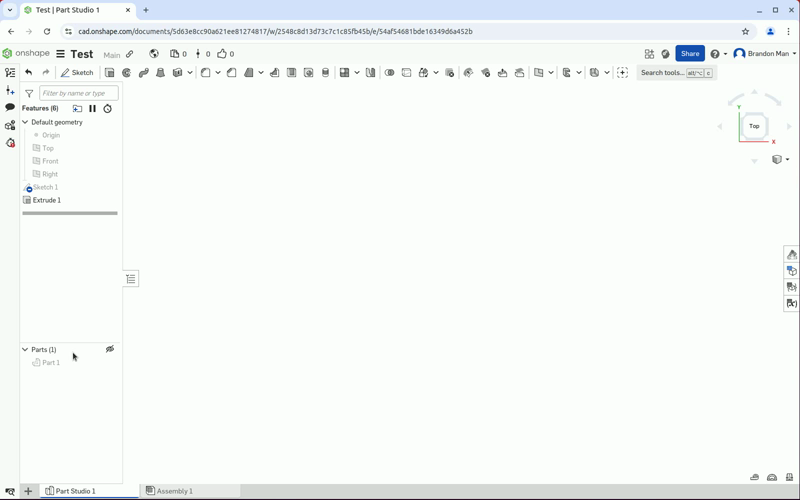
key_down(shift)
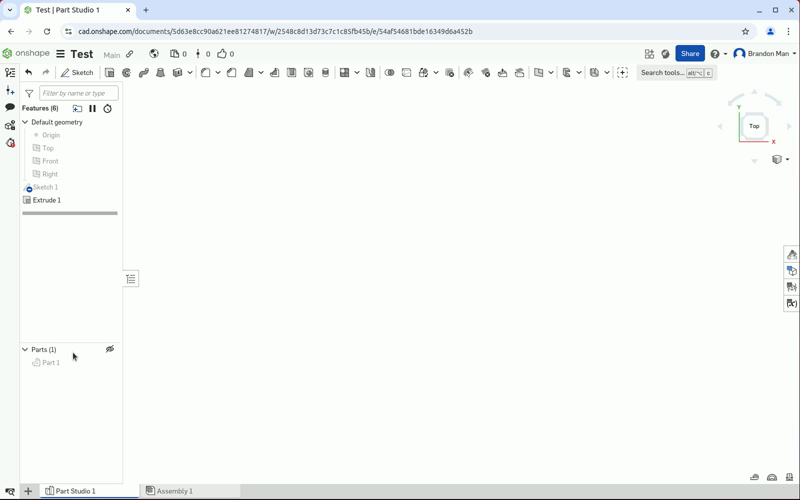
key(up)
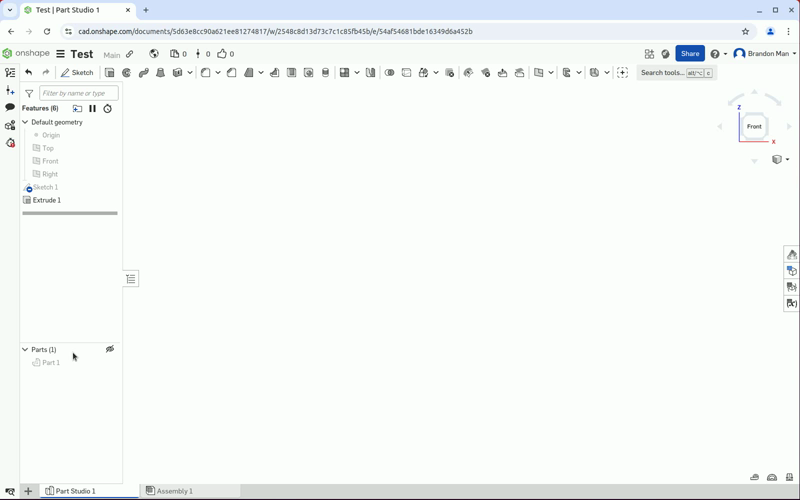
key_up(shift)
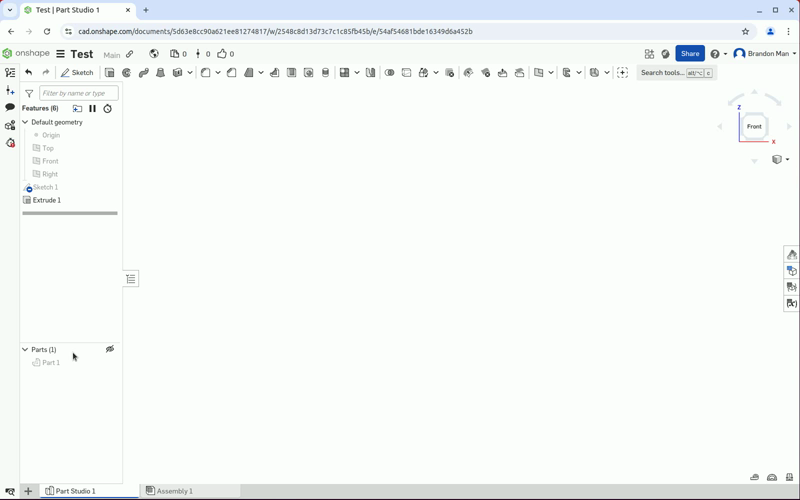
key(space)
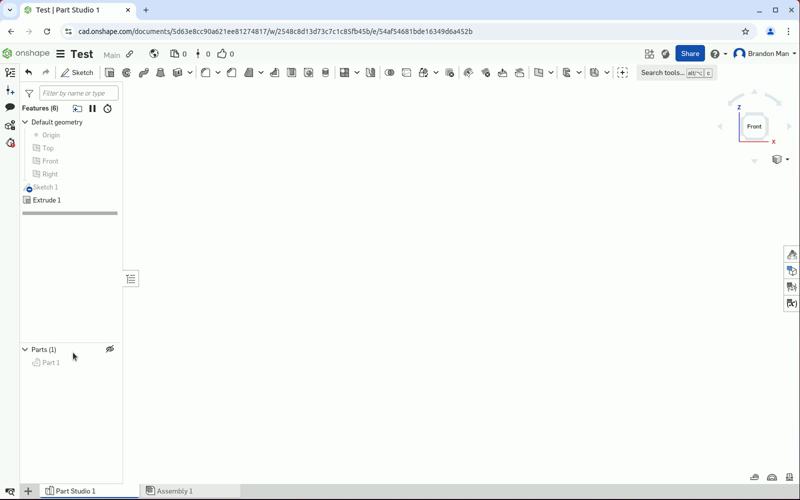
key_down(shift)
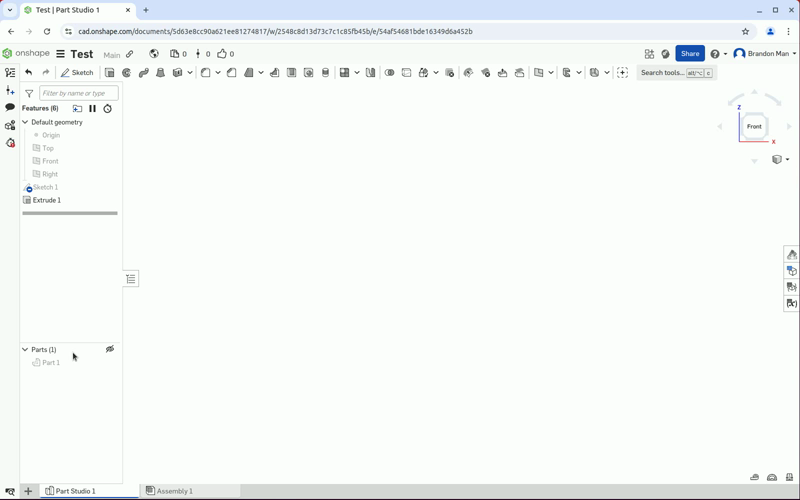
key(left)
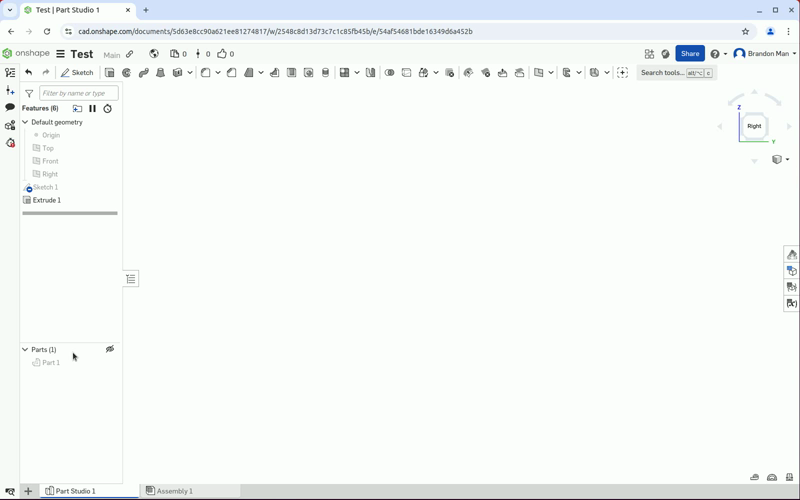
key_up(shift)
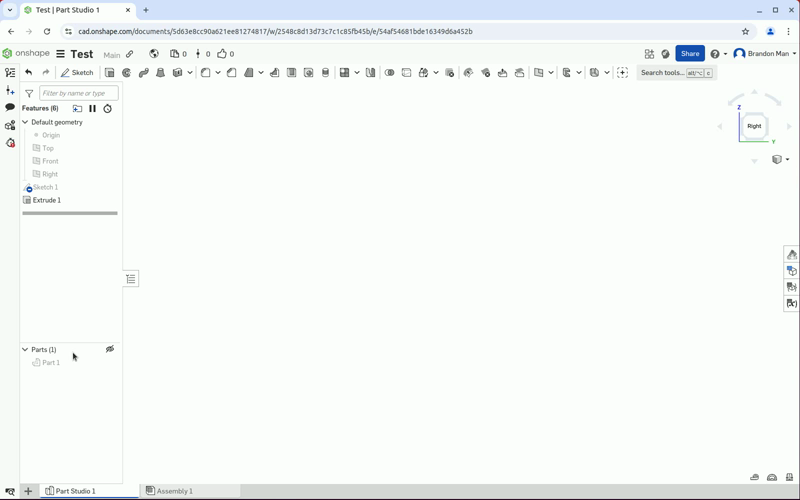
mouse_move(73, 352)
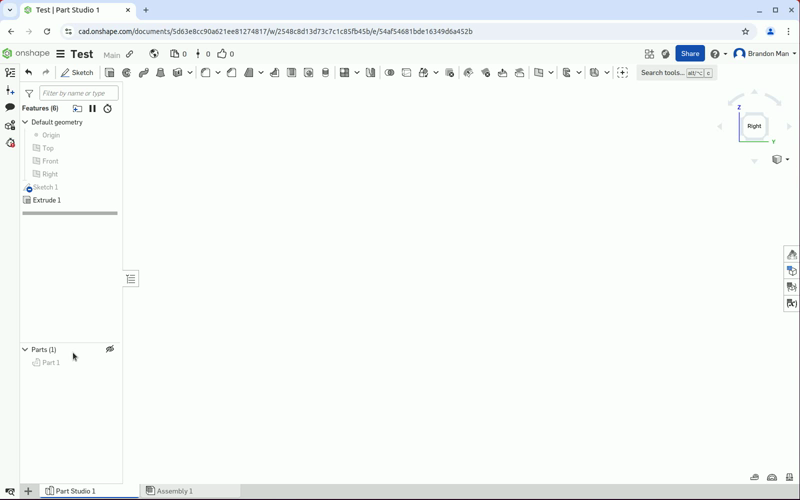
key(shift+y)
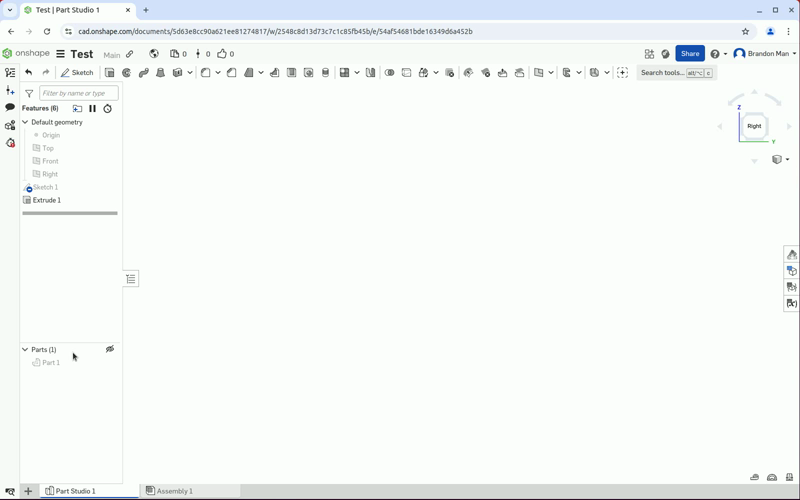
key(shift+s)
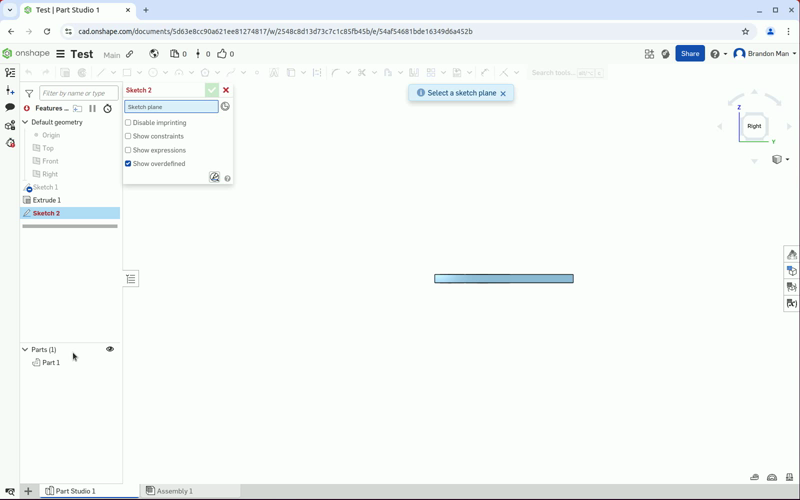
mouse_move(73, 176)
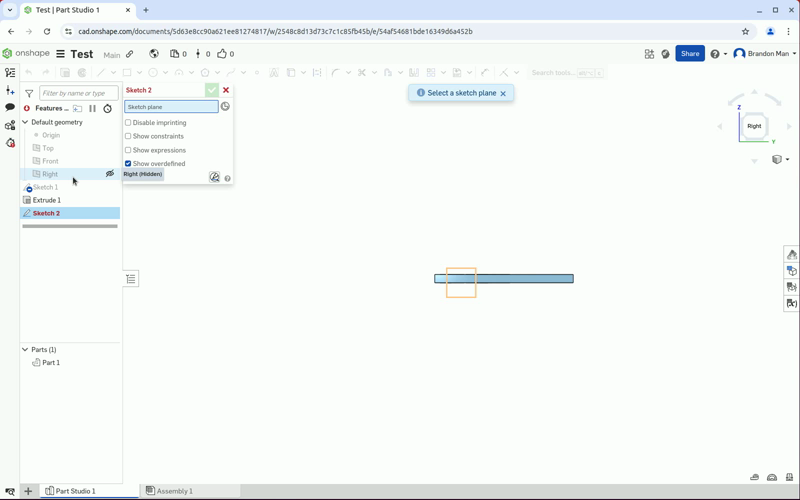
click(73, 176)
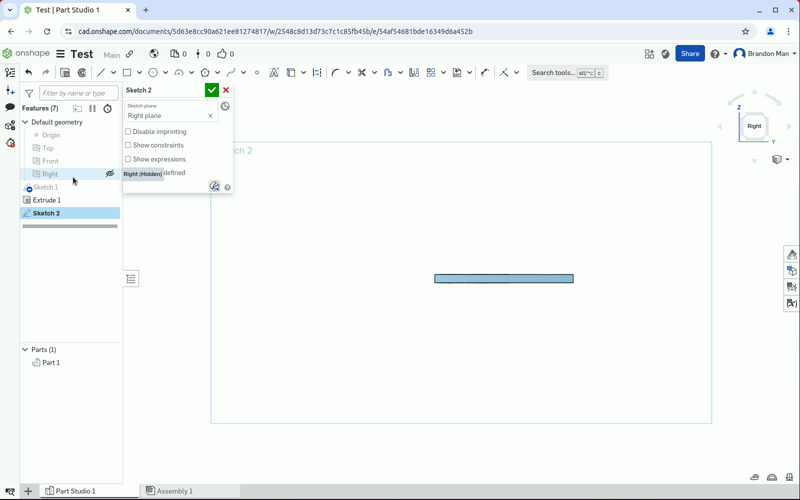
mouse_move(73, 352)
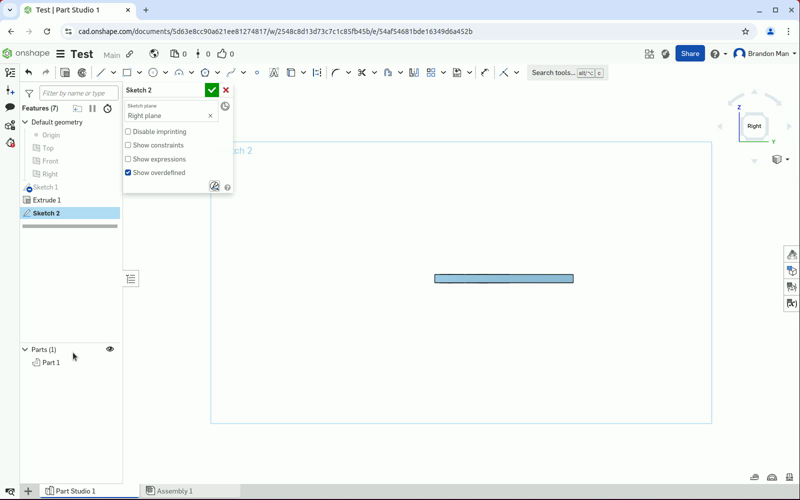
key(y)
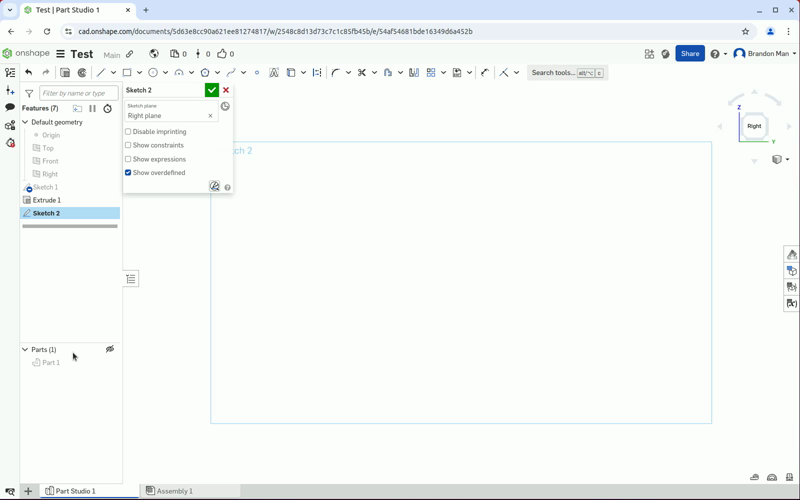
key(l)
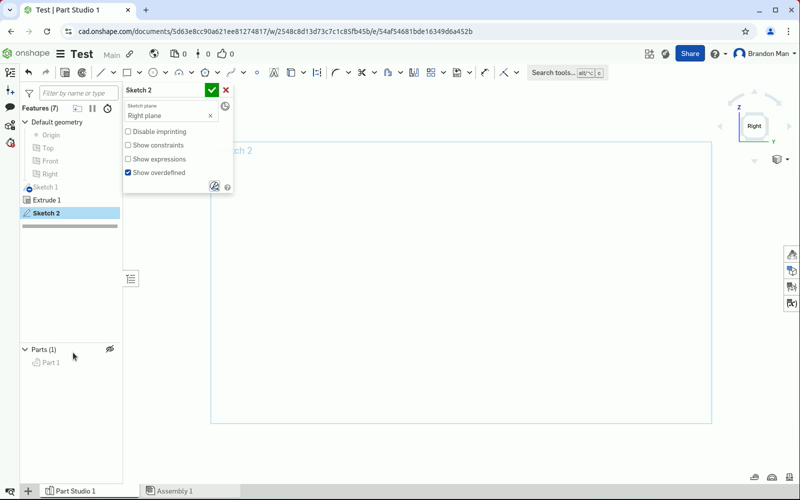
key_down(shift)
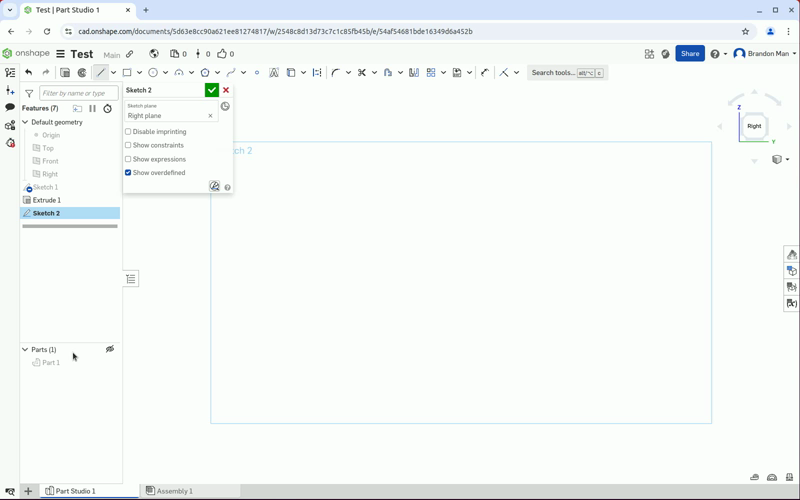
mouse_move(460, 305)
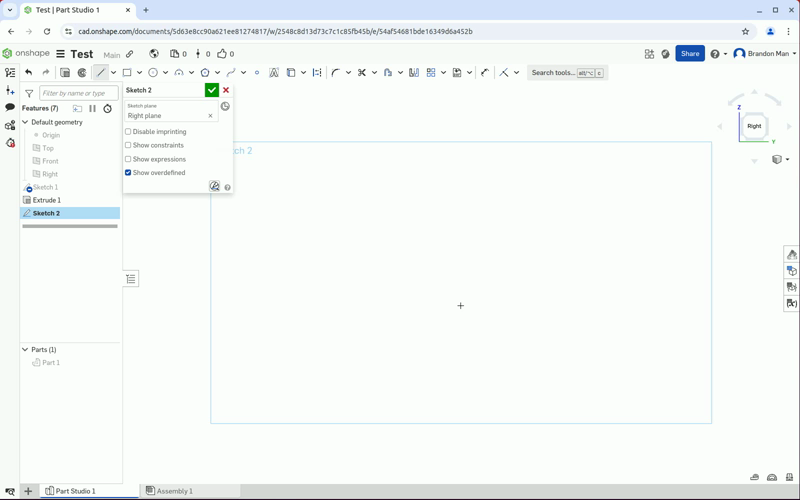
click(460, 305)
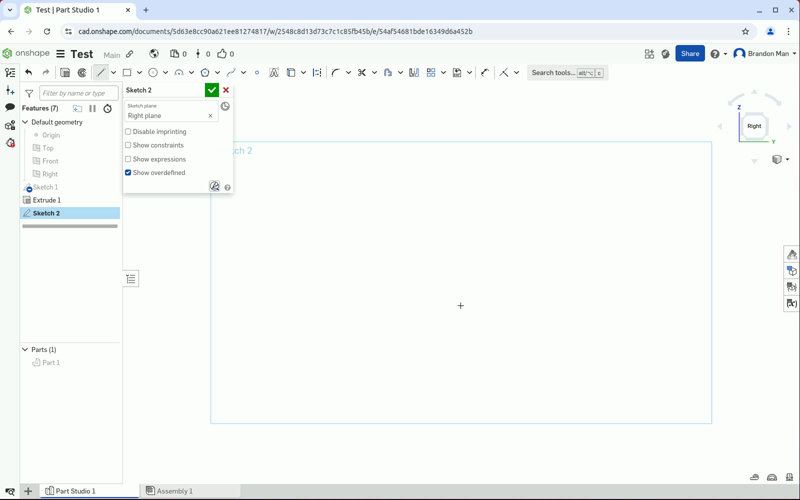
key_up(shift)
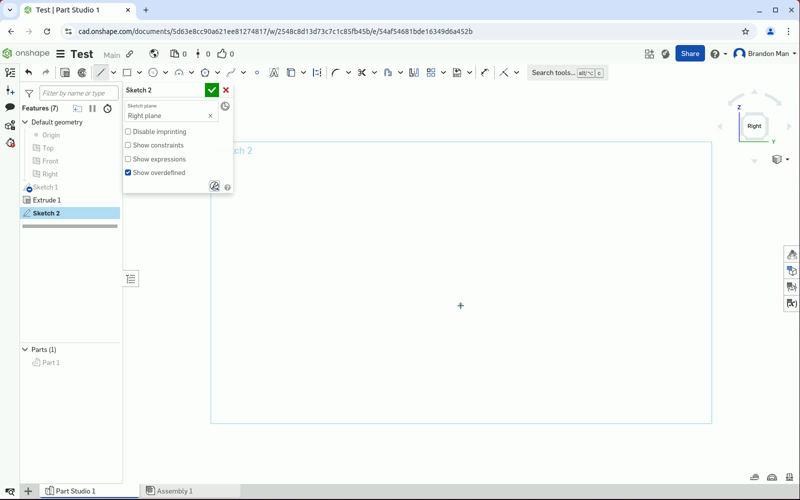
key_down(shift)
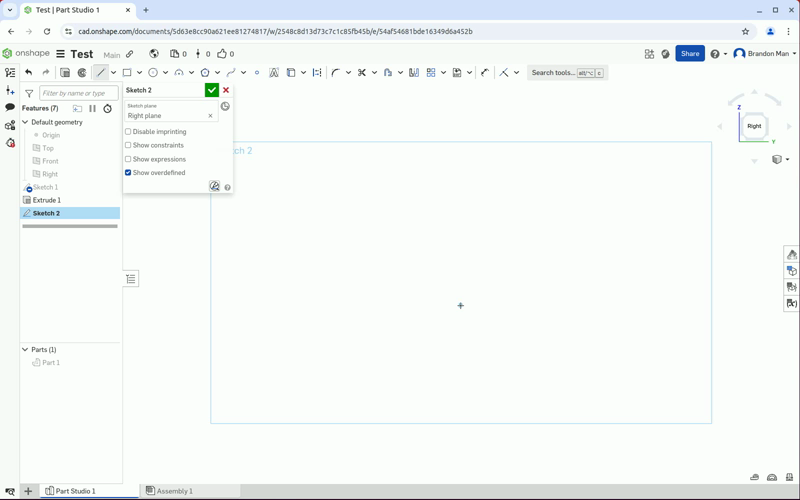
mouse_move(490, 305)
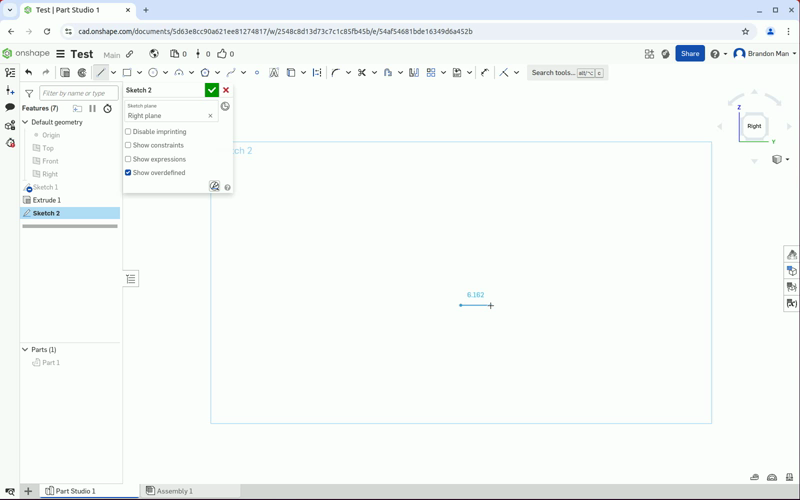
mouse_move(468, 305)
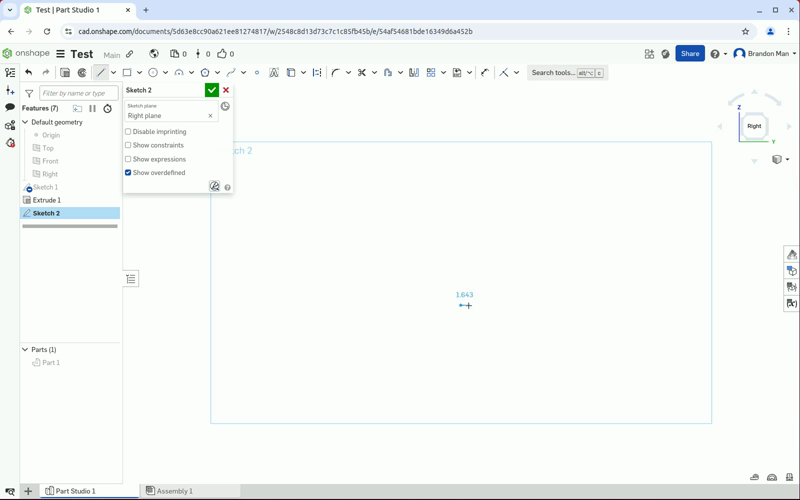
click(468, 305)
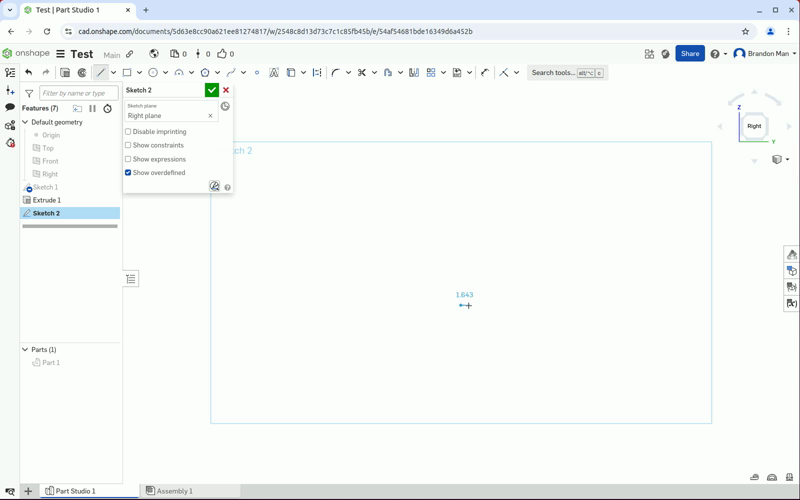
key_up(shift)
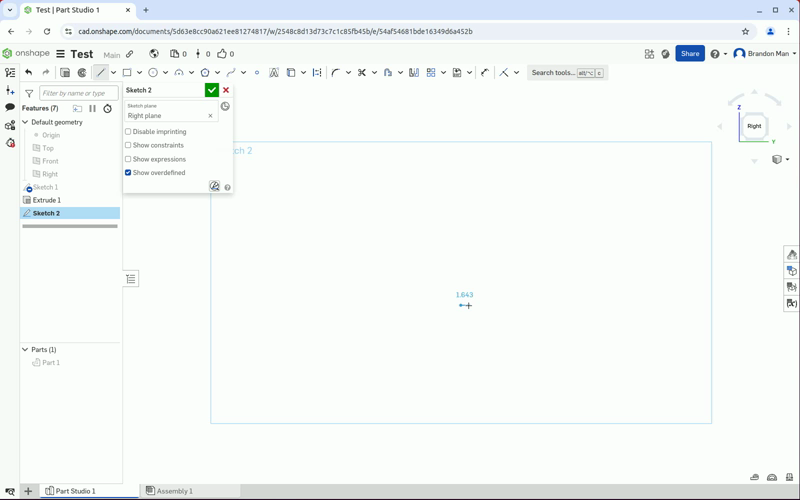
key_down(shift)
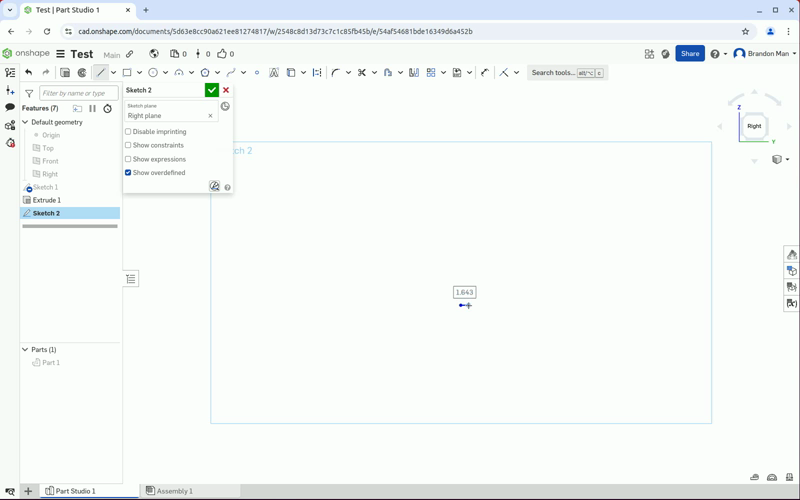
mouse_move(498, 305)
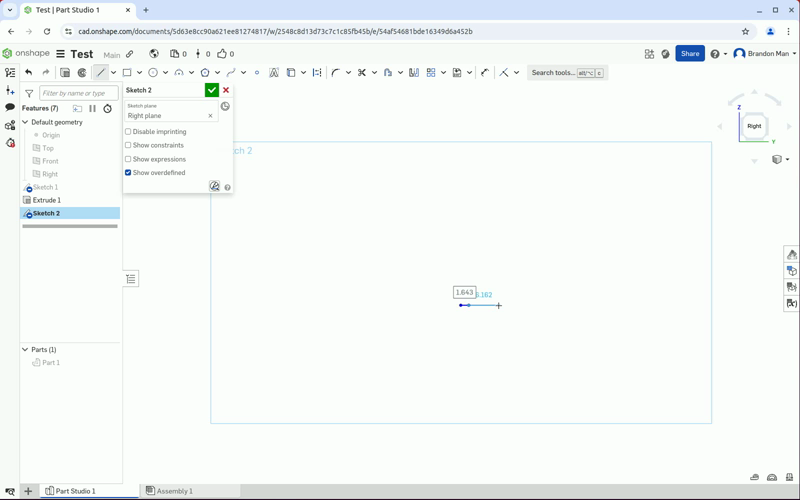
mouse_move(514, 340)
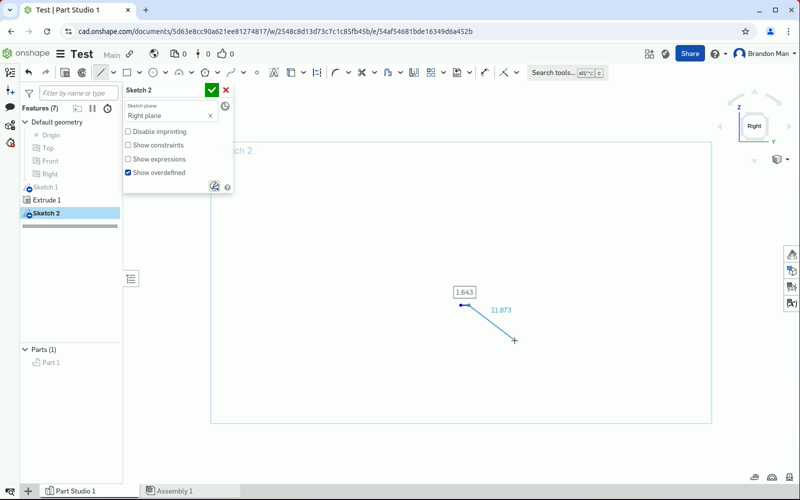
click(514, 340)
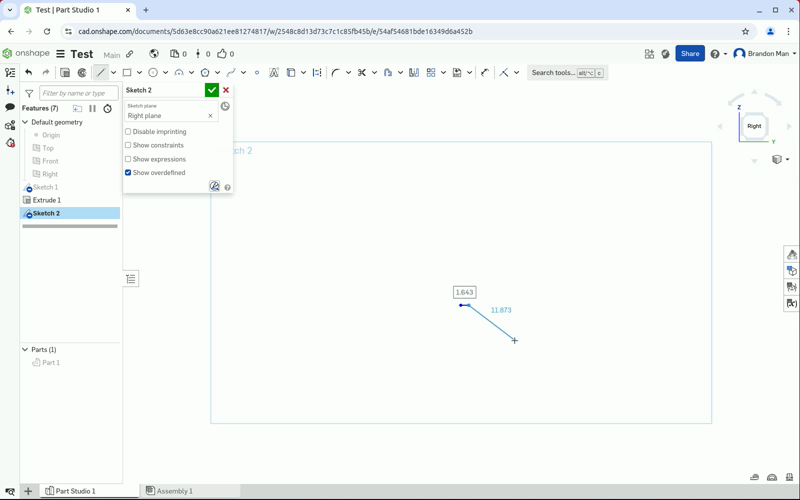
key_up(shift)
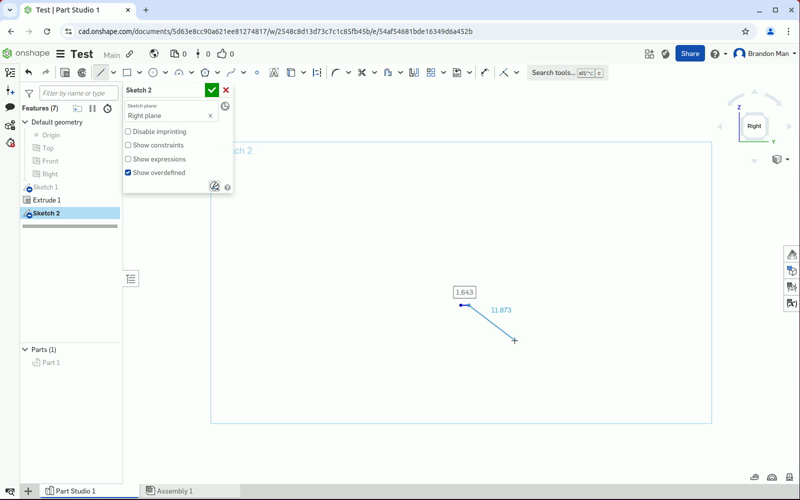
key_down(shift)
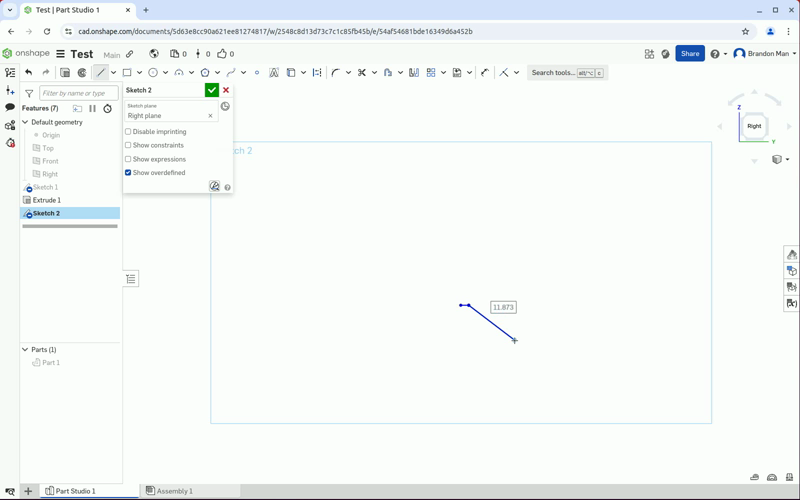
mouse_move(468, 221)
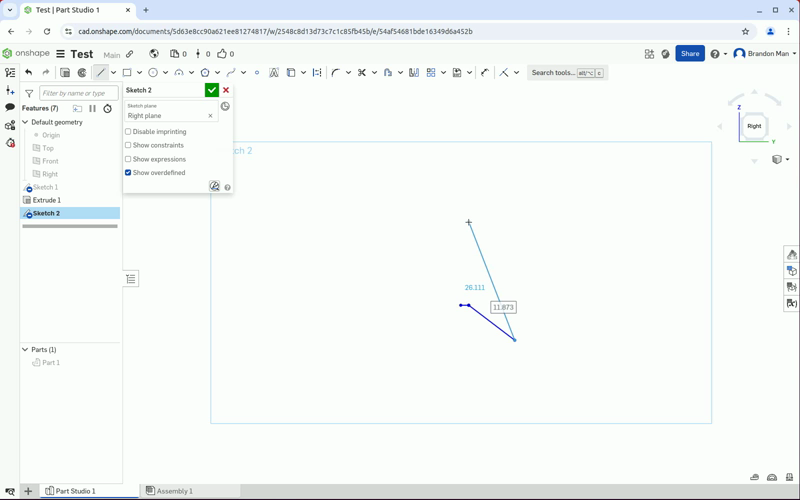
click(468, 221)
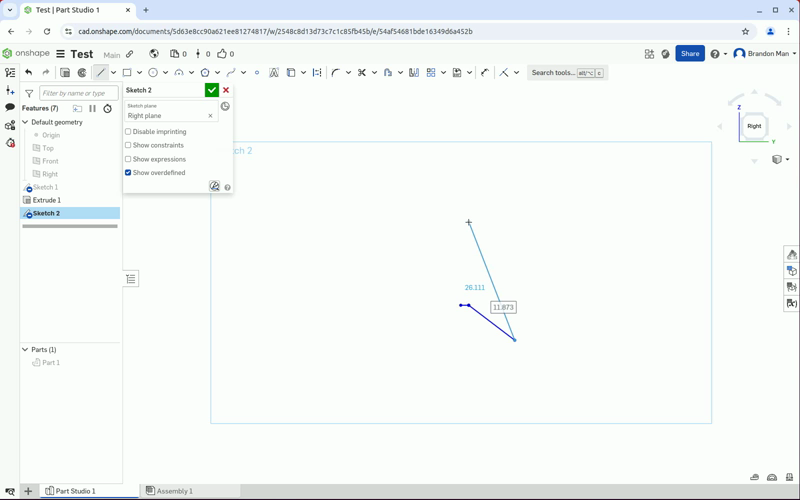
key_up(shift)
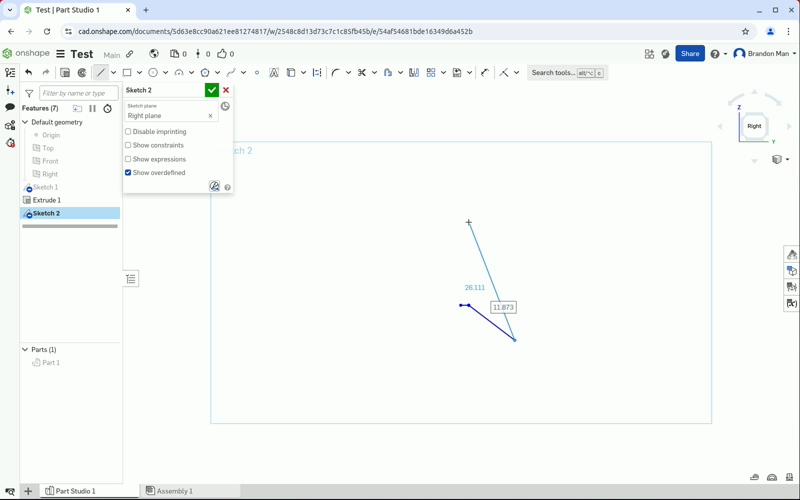
key_down(shift)
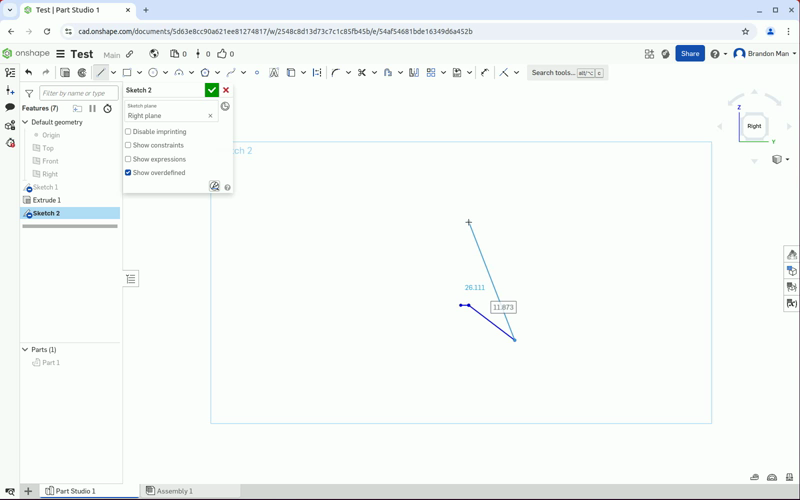
mouse_move(498, 221)
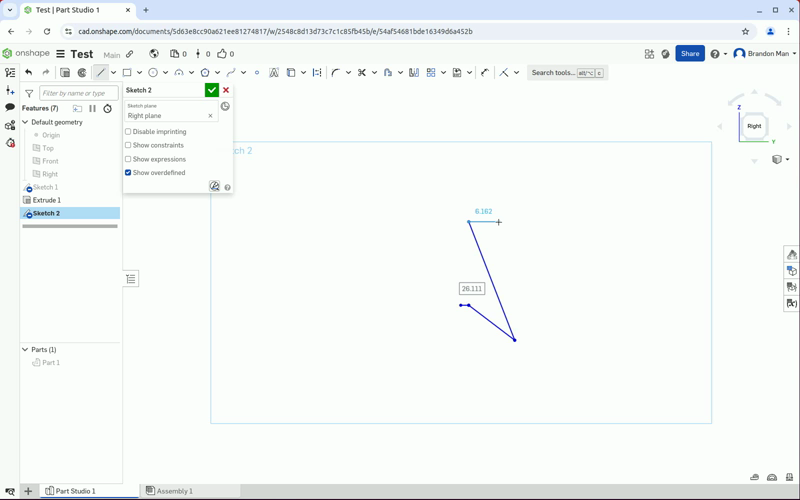
mouse_move(468, 273)
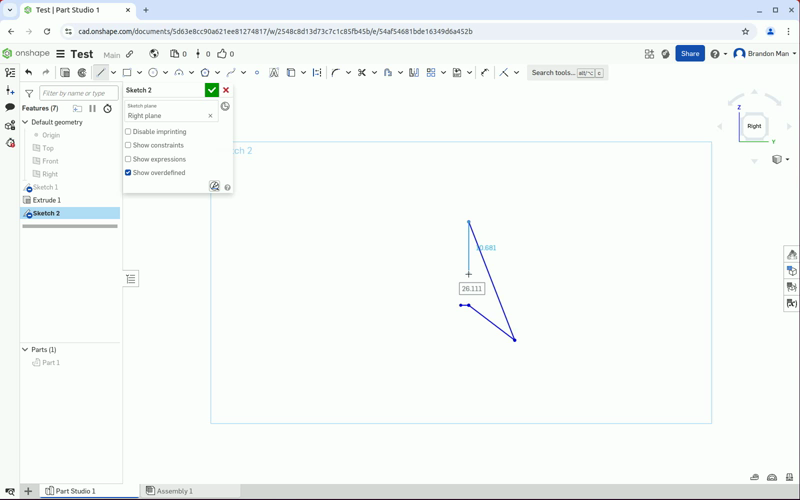
click(468, 273)
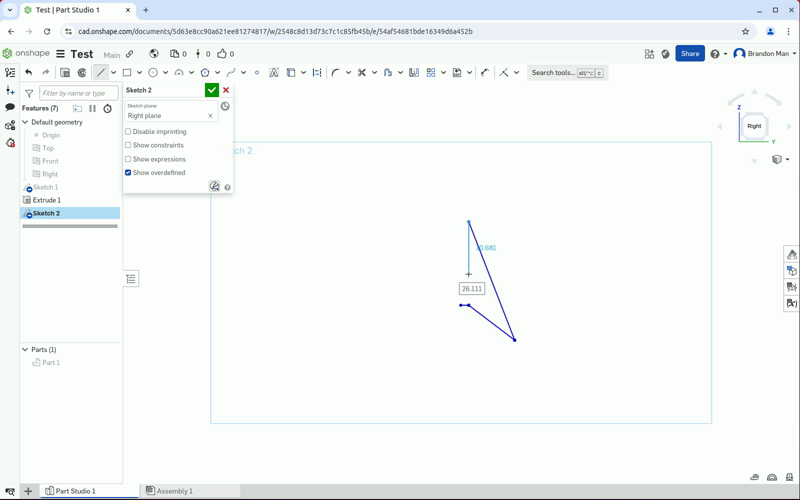
key_up(shift)
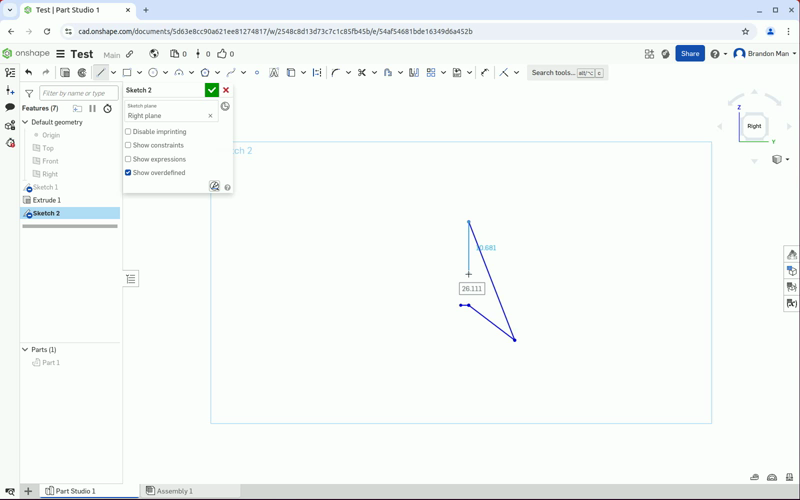
key_down(shift)
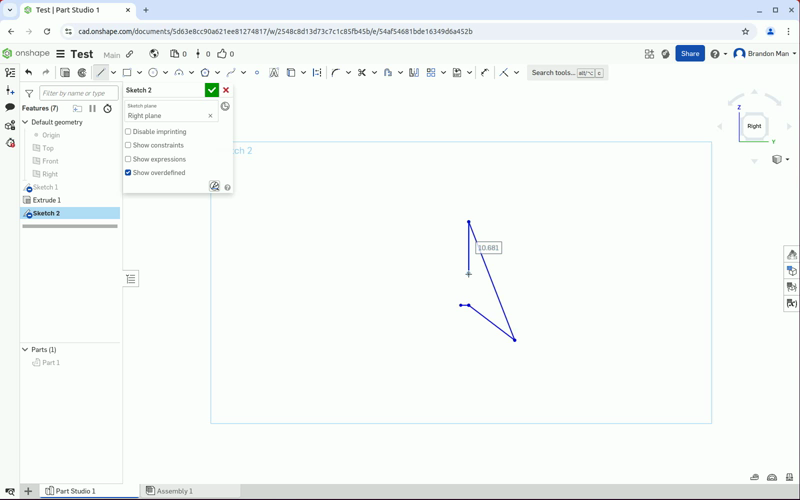
mouse_move(498, 273)
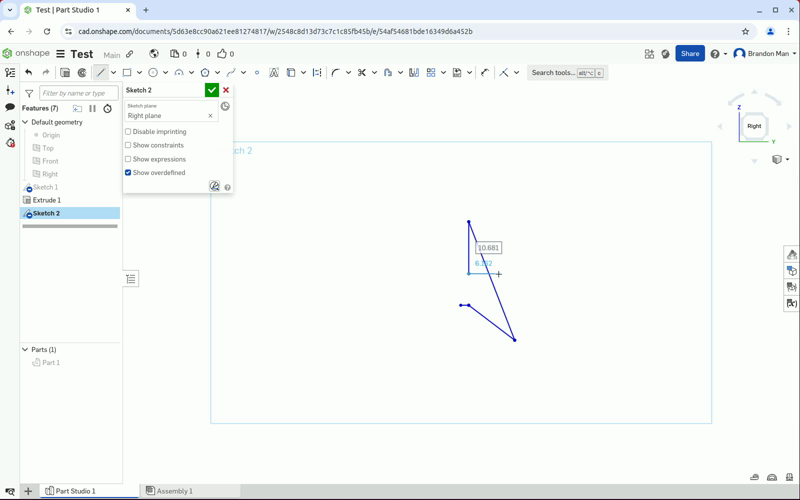
mouse_move(460, 273)
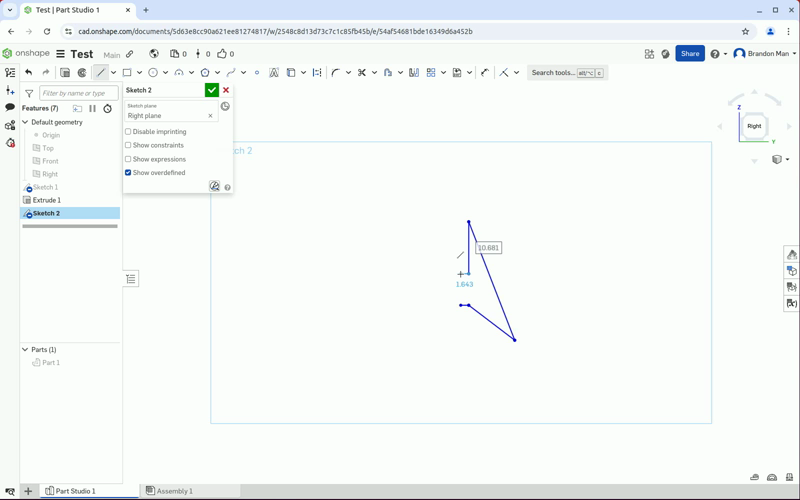
click(460, 273)
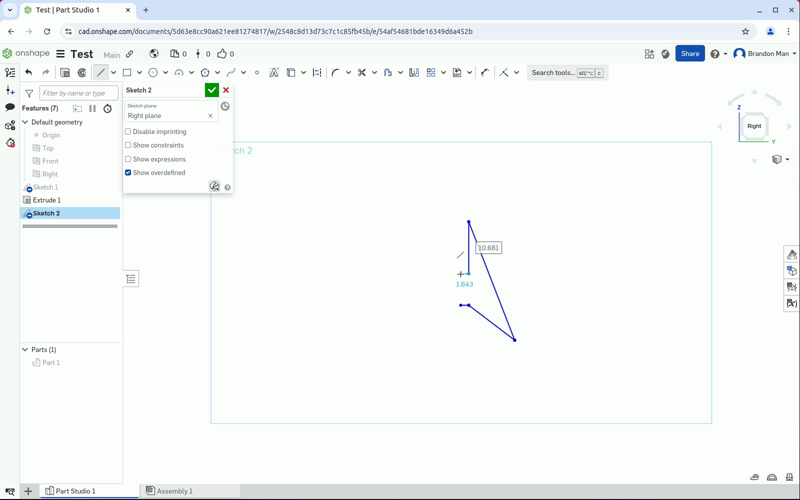
key_up(shift)
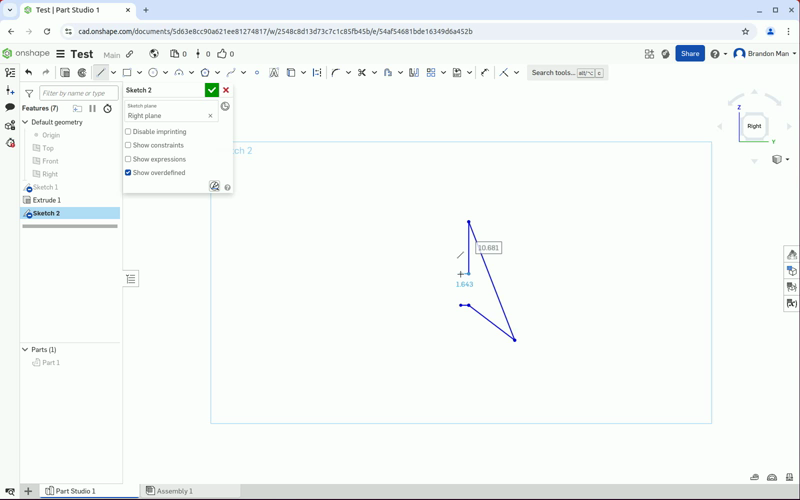
mouse_move(490, 273)
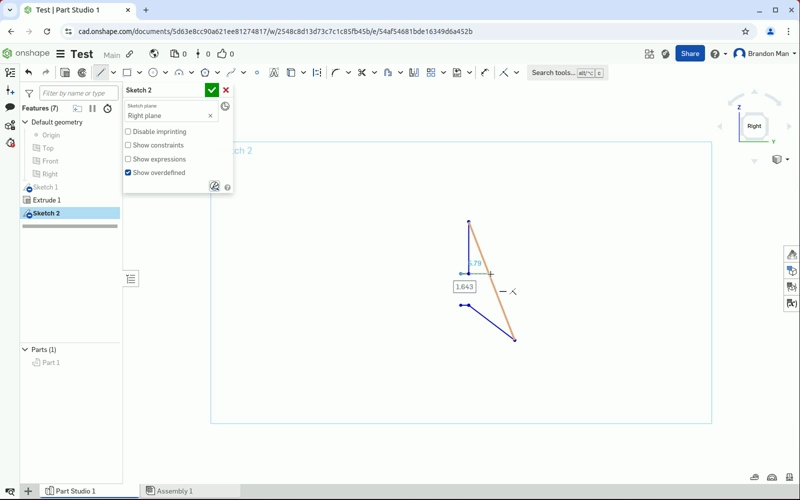
key_down(shift)
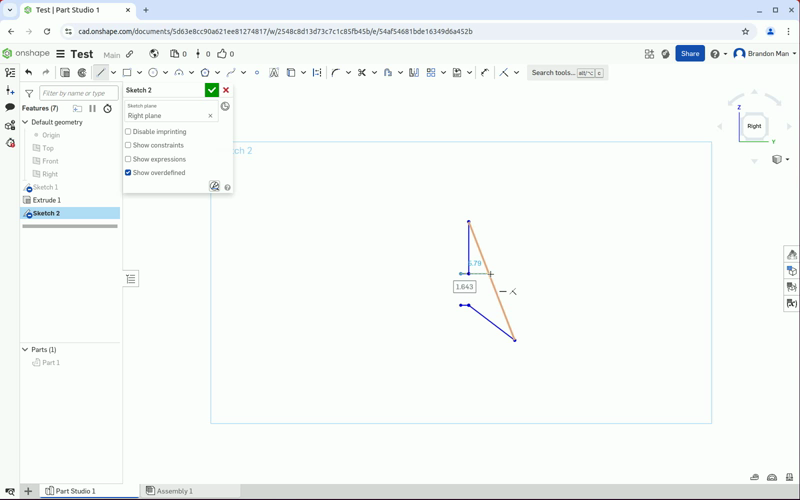
mouse_move(460, 305)
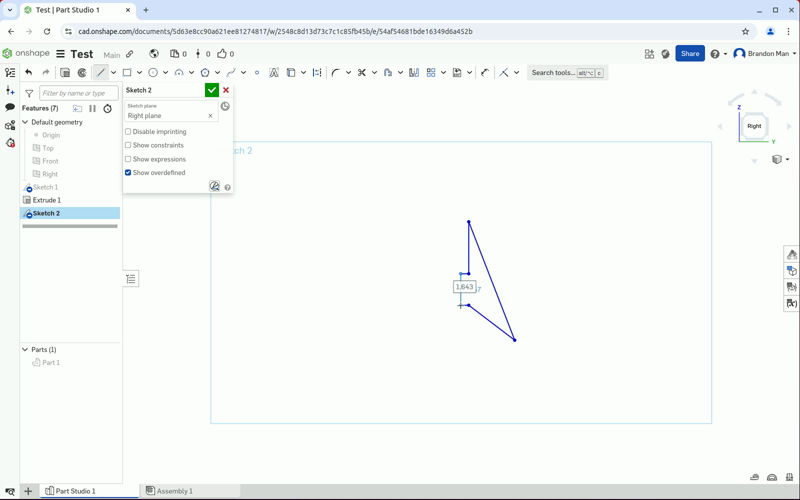
key_up(shift)
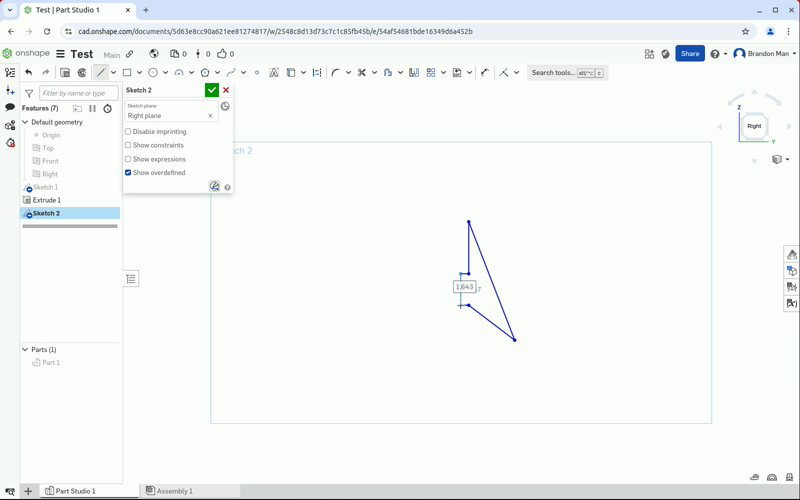
click(460, 305)
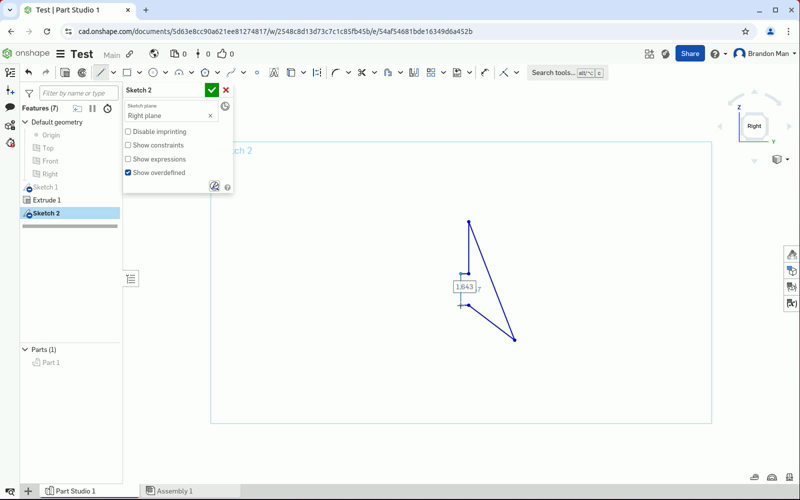
key(esc)
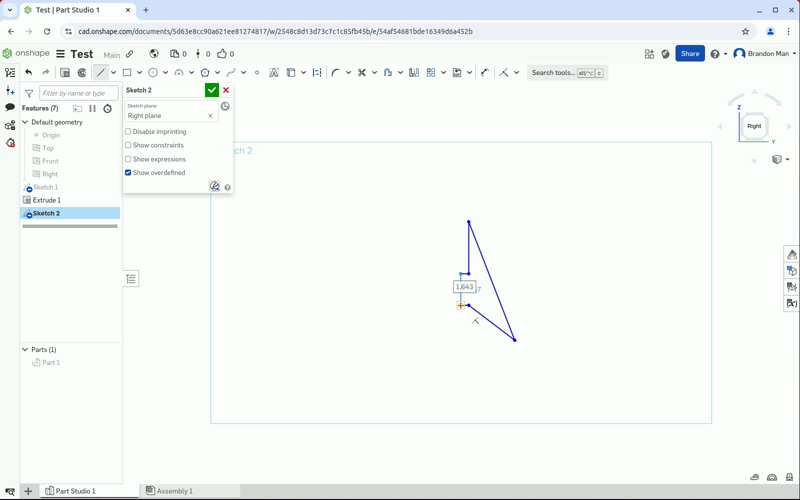
mouse_move(481, 289)
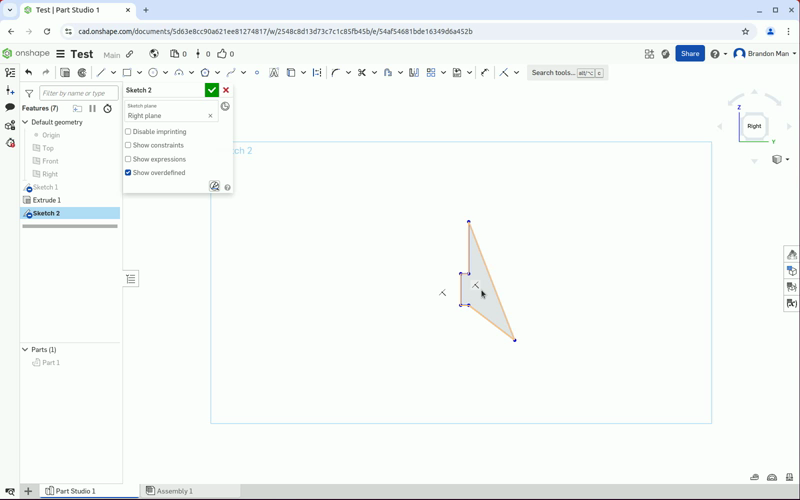
click(481, 289)
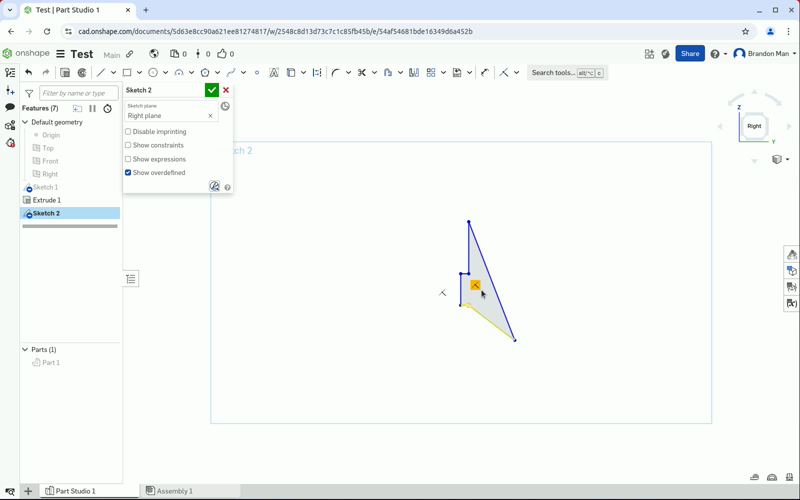
mouse_move(73, 352)
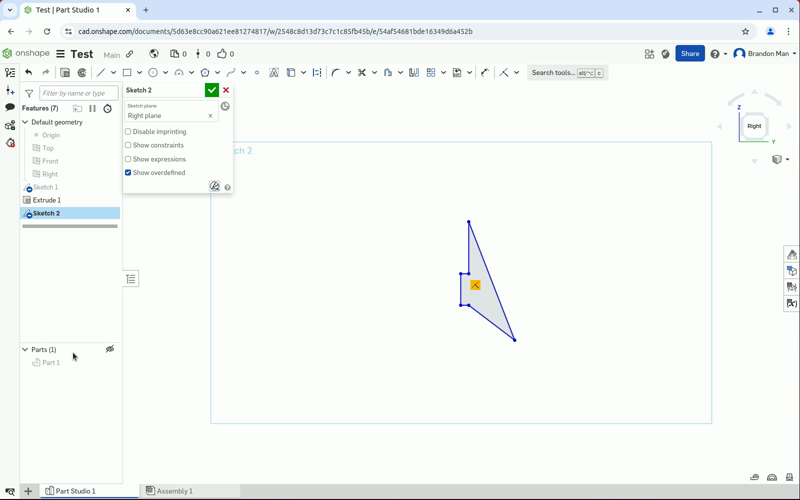
key(shift+y)
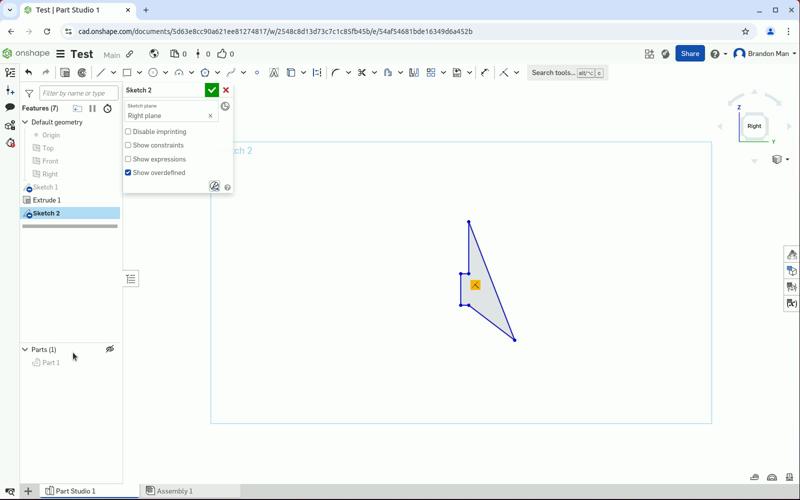
key(shift+e)
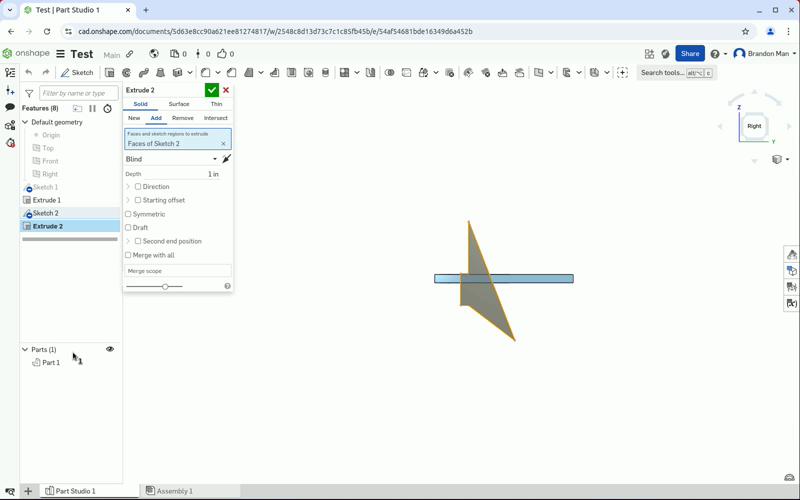
mouse_move(143, 106)
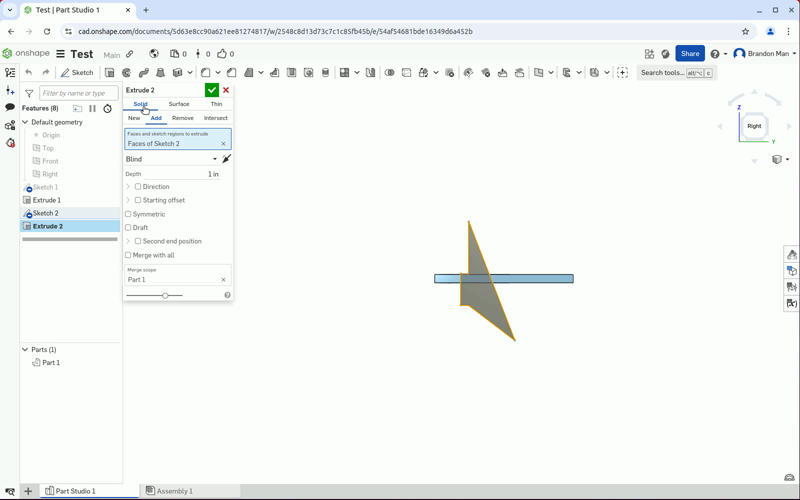
click(143, 106)
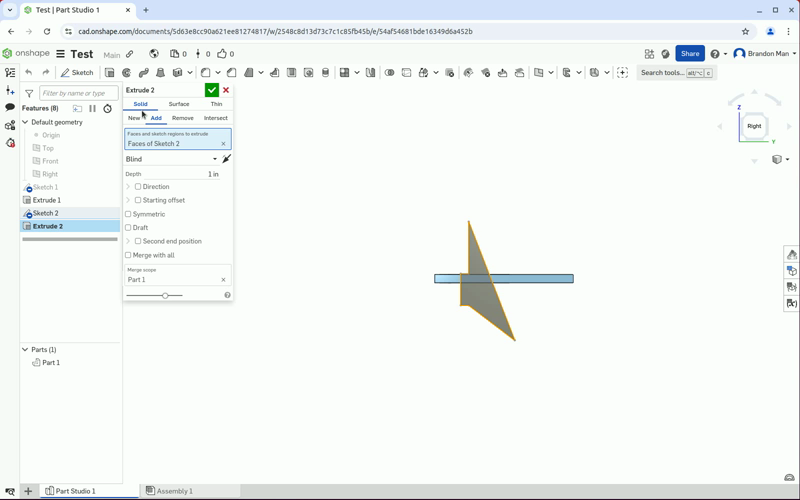
mouse_move(137, 120)
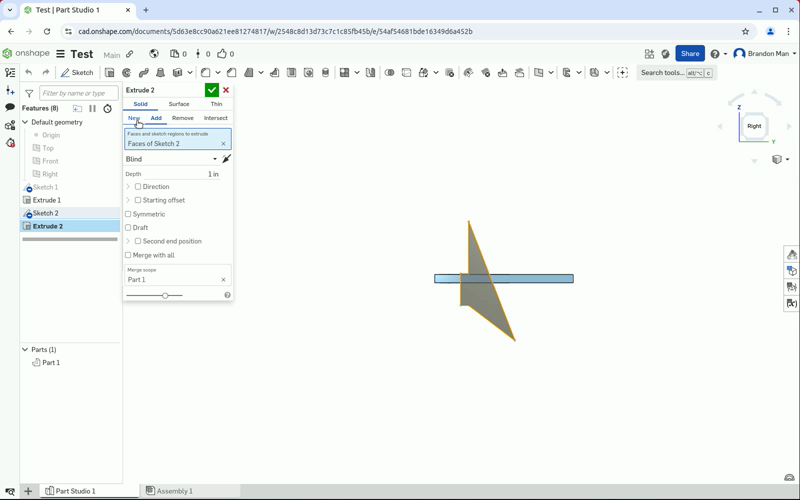
click(137, 120)
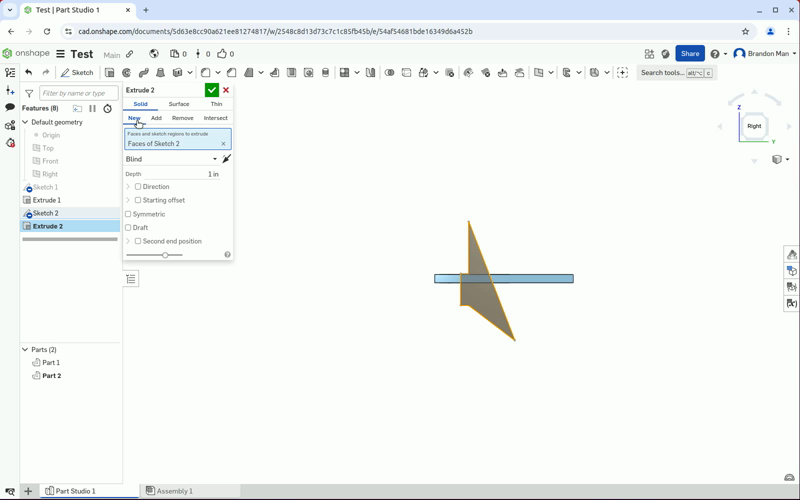
key(tab, 4)
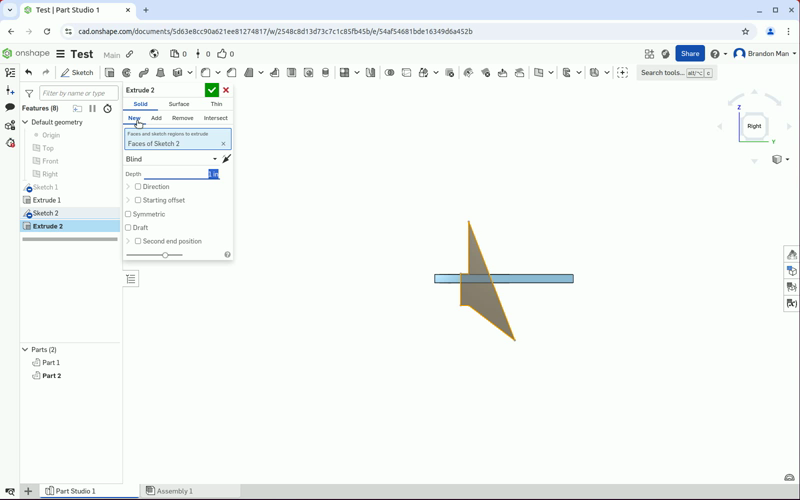
text(0.722)
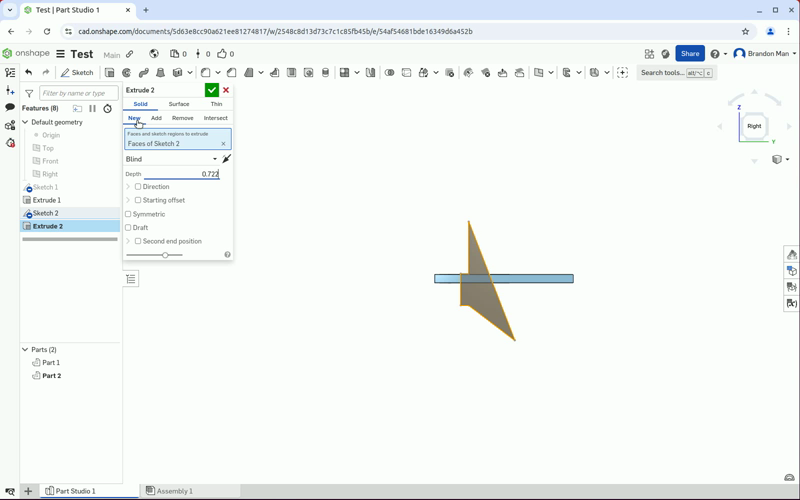
key(enter)
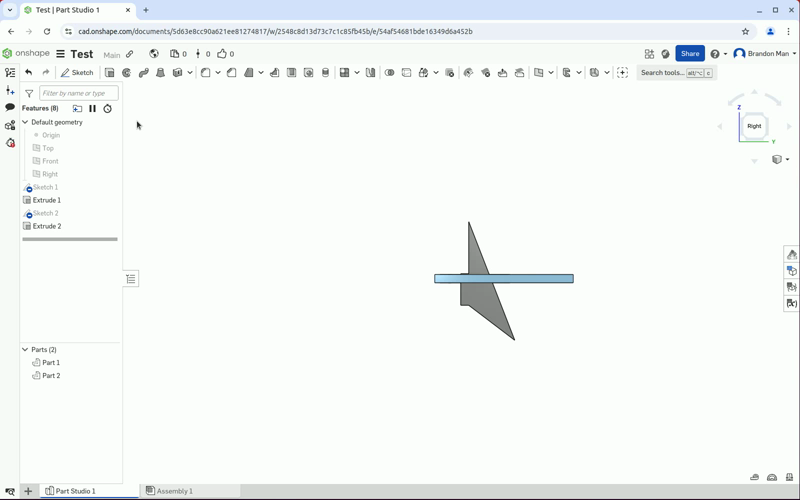
key(shift+h)
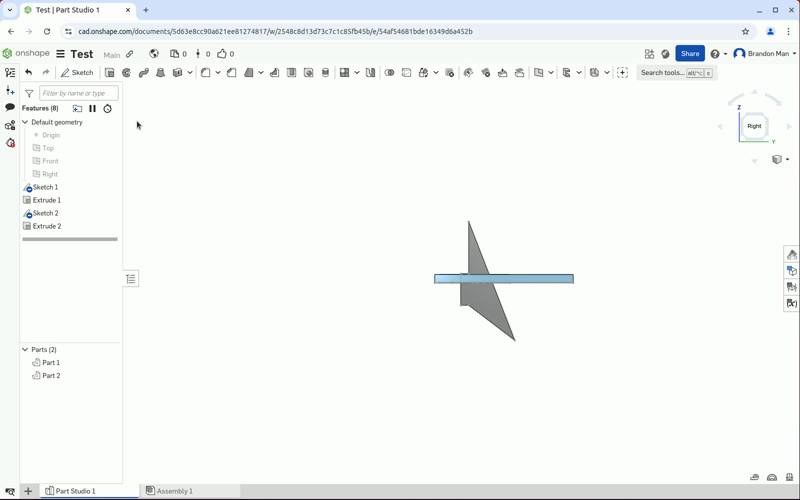
key(shift+h)
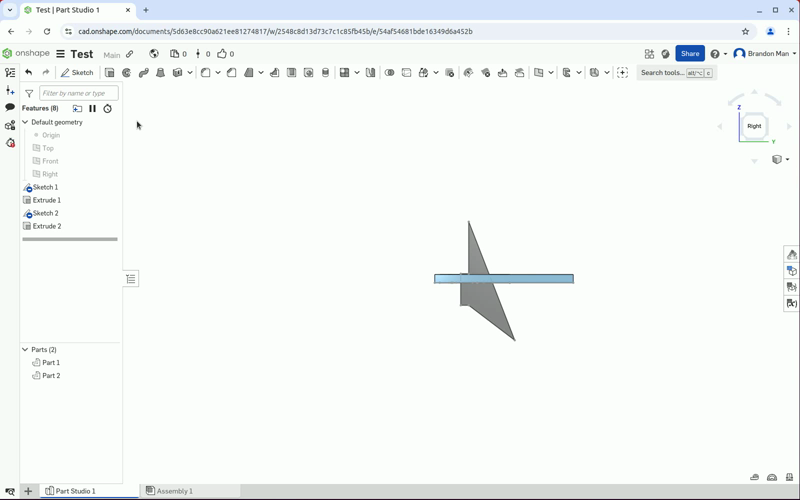
key(shift+7)
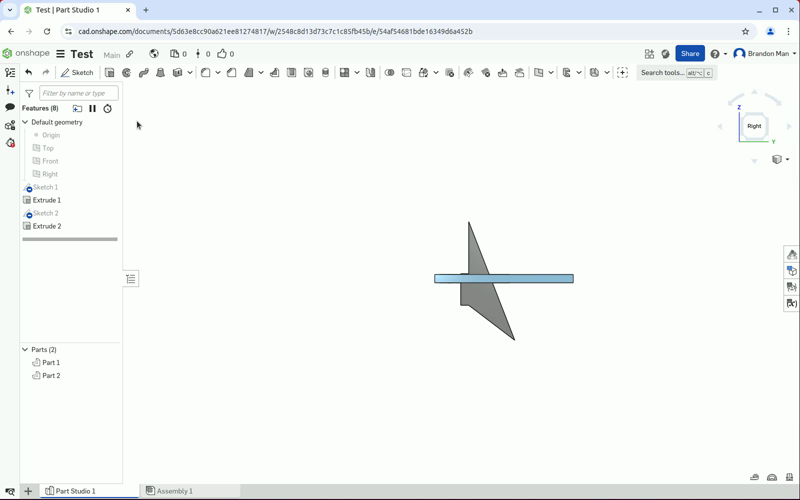
key(right, 2)
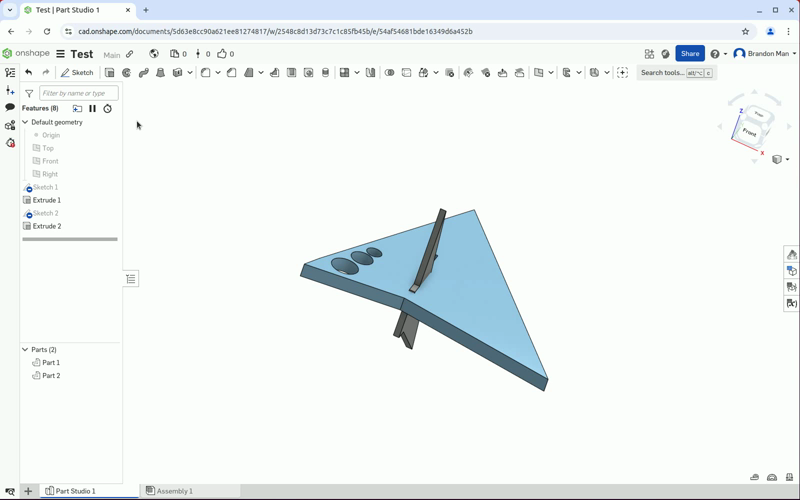
key(down, 2)
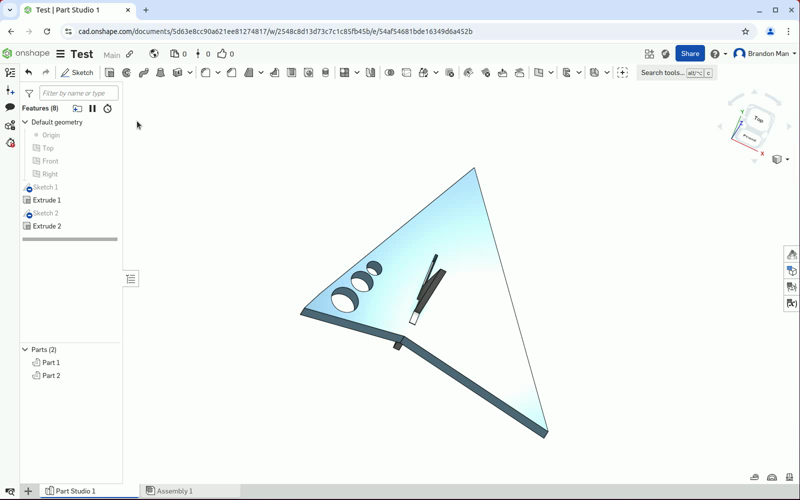
key(up, 2)
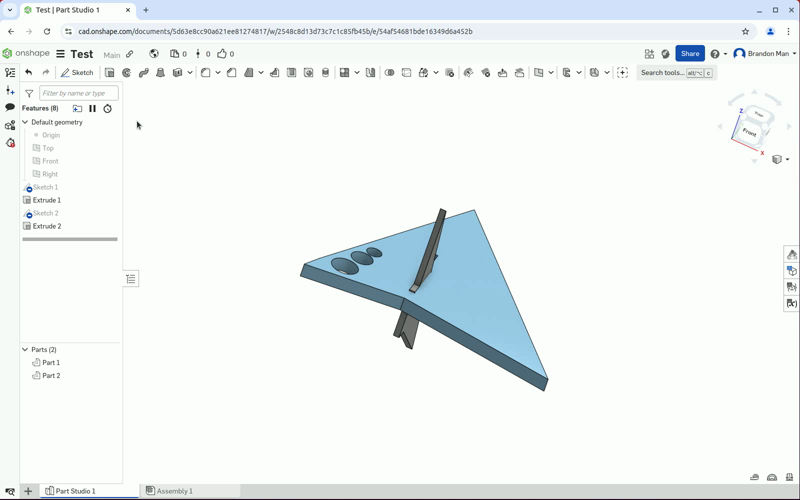
key(left, 2)
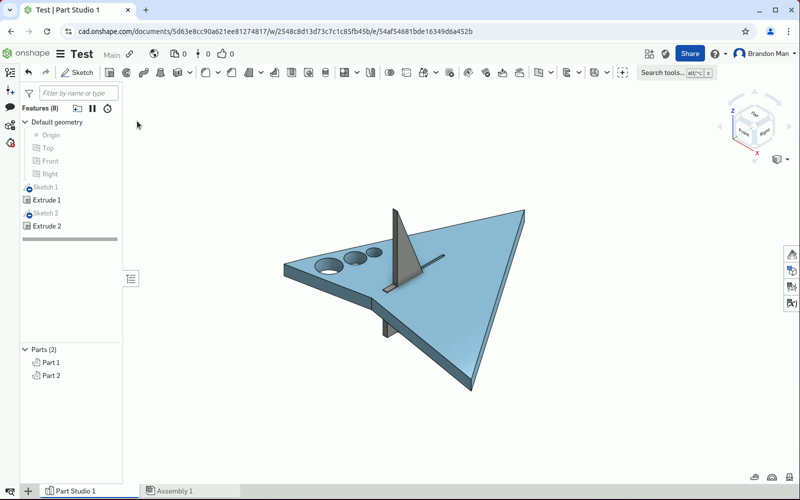
mouse_move(73, 189)
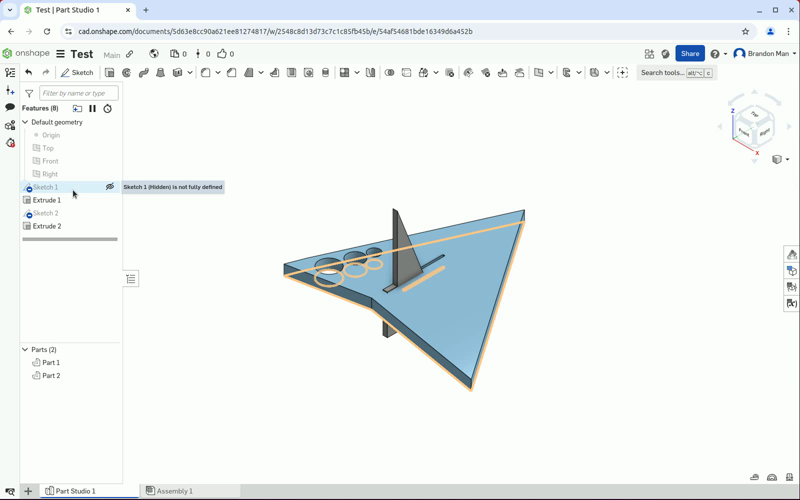
click(73, 189)